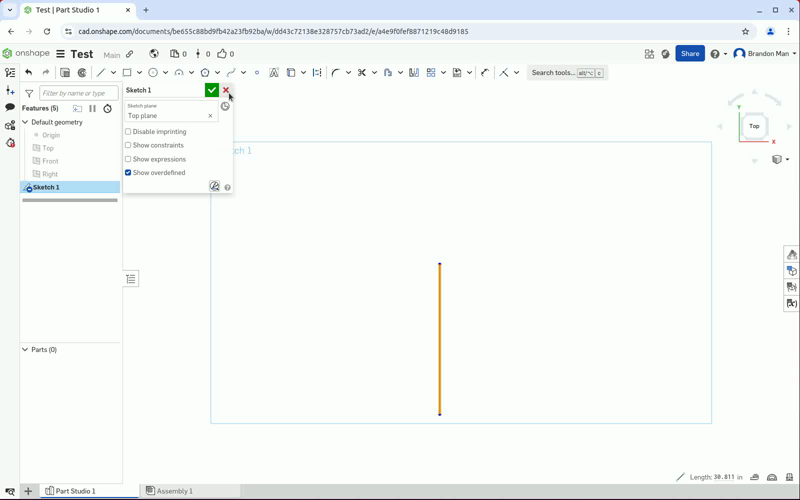
key(shift+h)
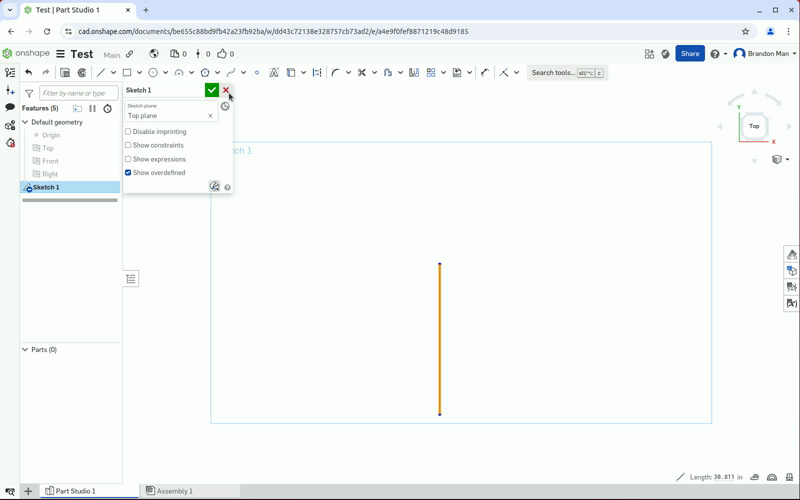
key(shift+s)
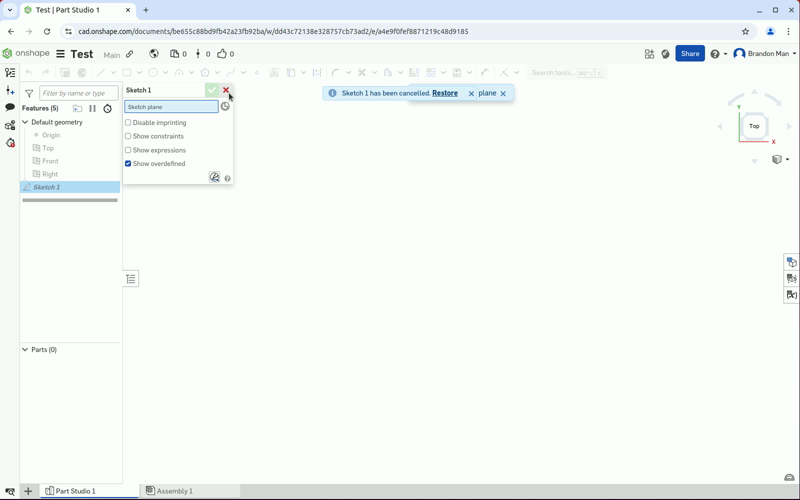
mouse_move(73, 150)
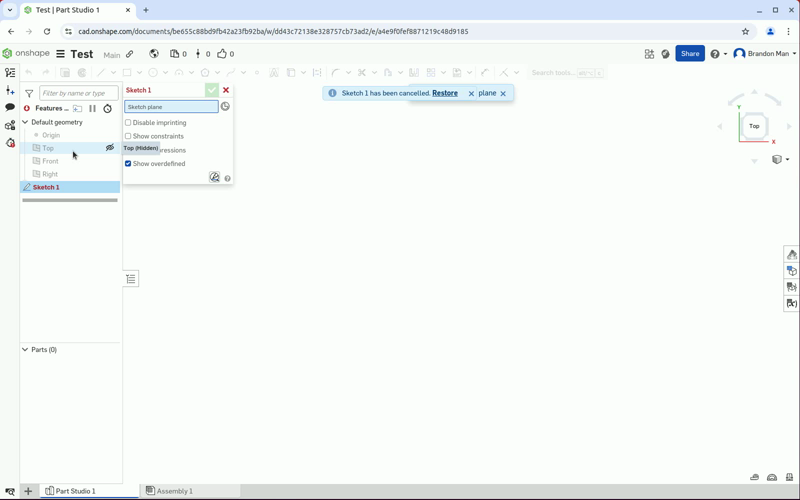
click(73, 150)
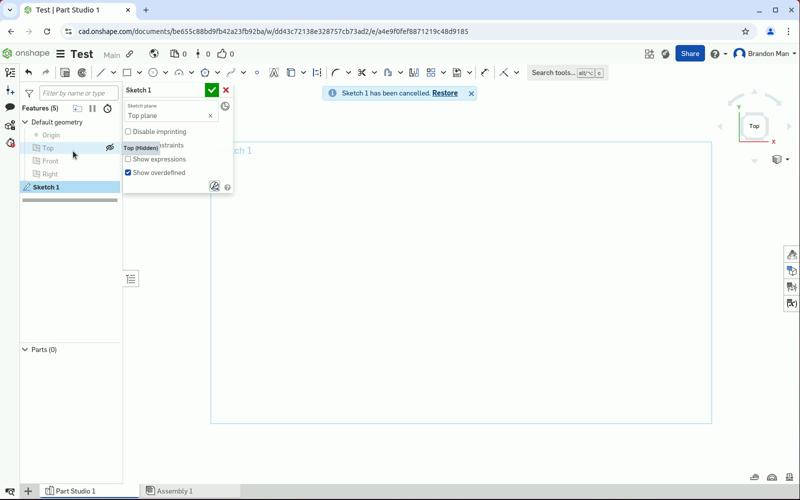
mouse_move(73, 352)
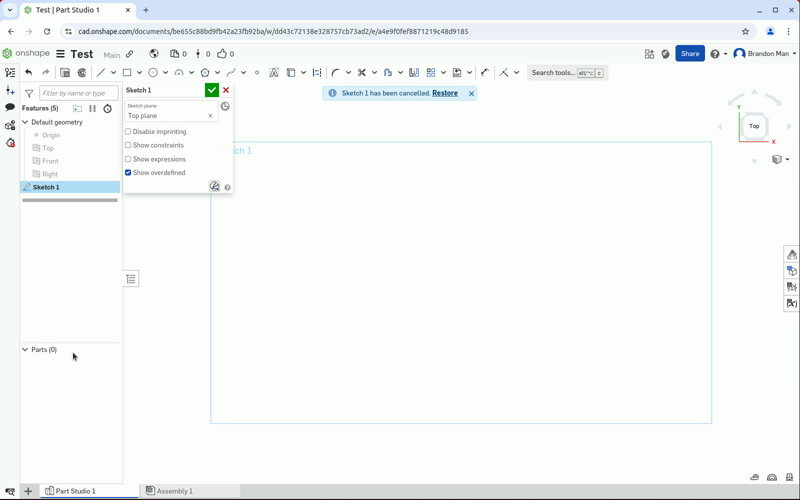
key(y)
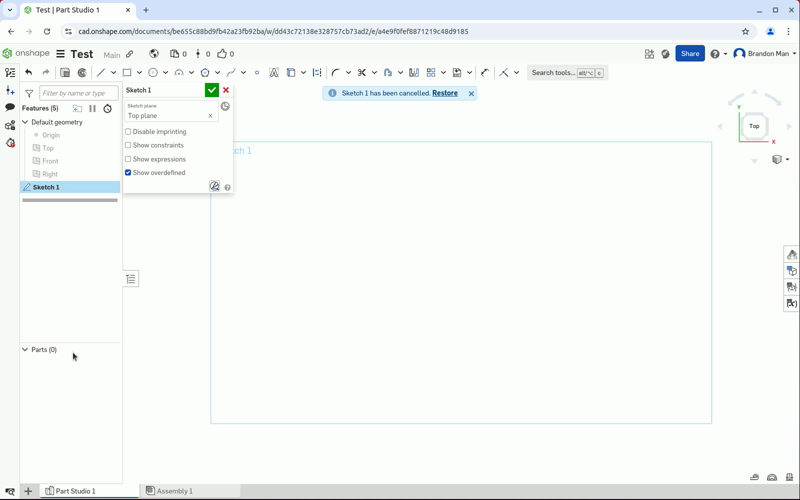
key(l)
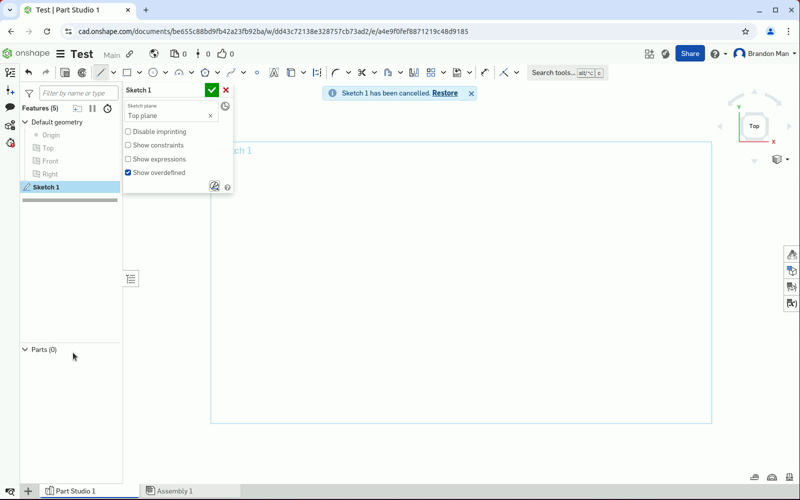
key_down(shift)
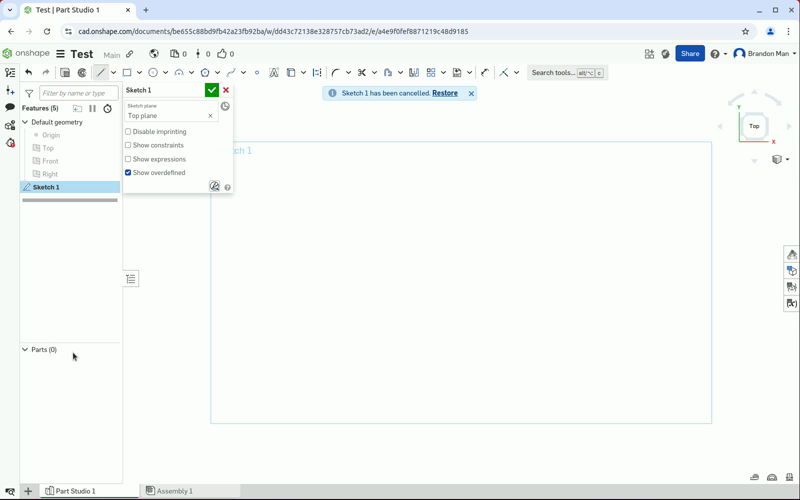
mouse_move(348, 320)
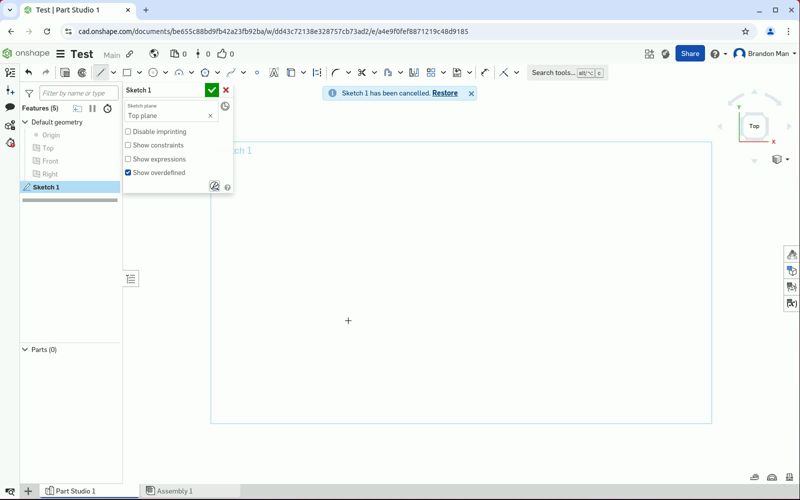
click(348, 320)
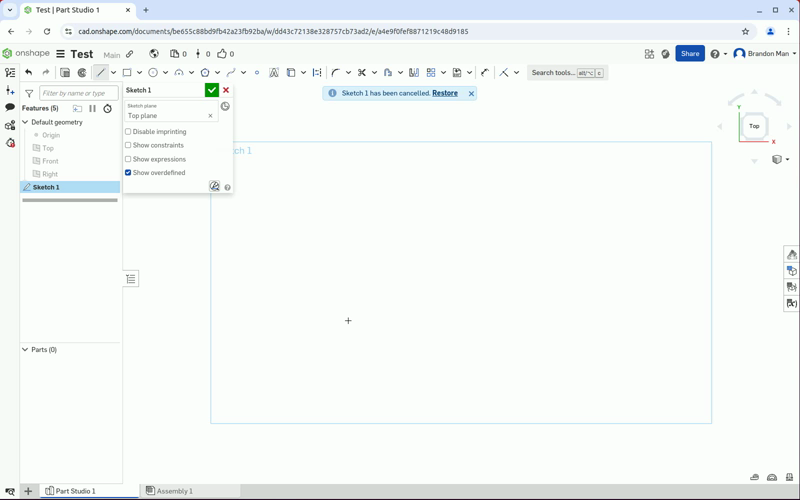
key_up(shift)
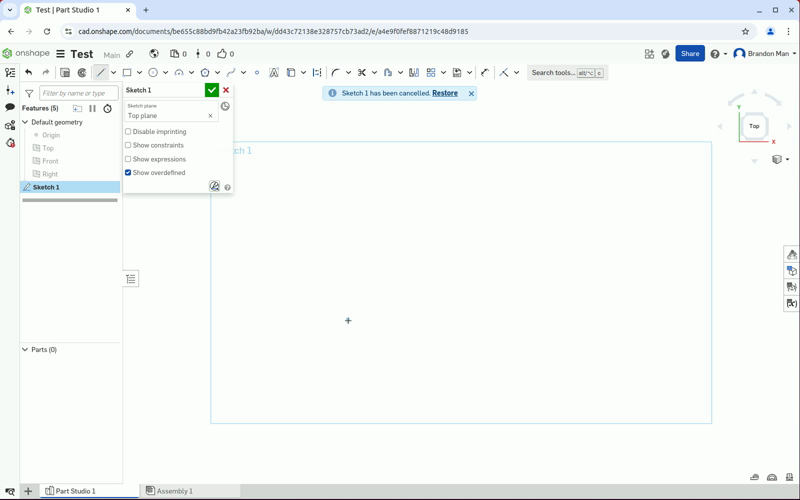
key_down(shift)
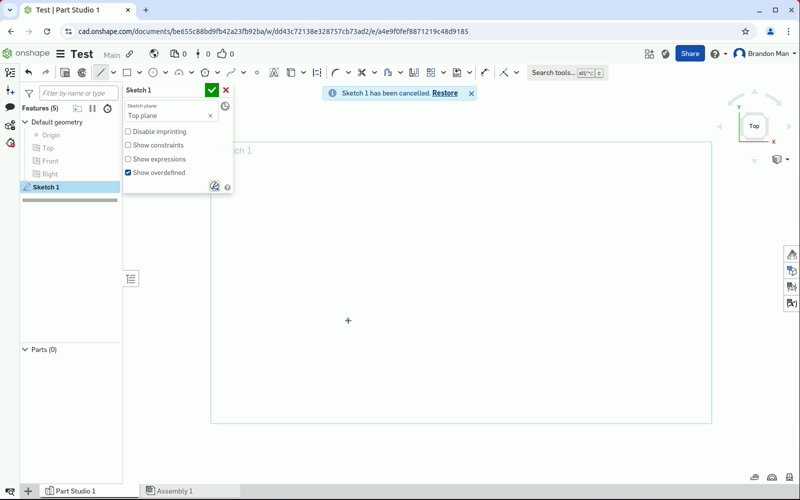
mouse_move(572, 320)
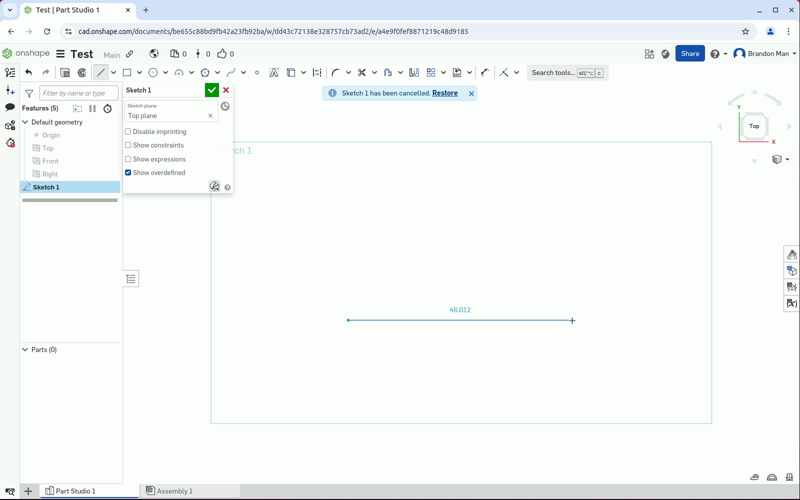
click(572, 320)
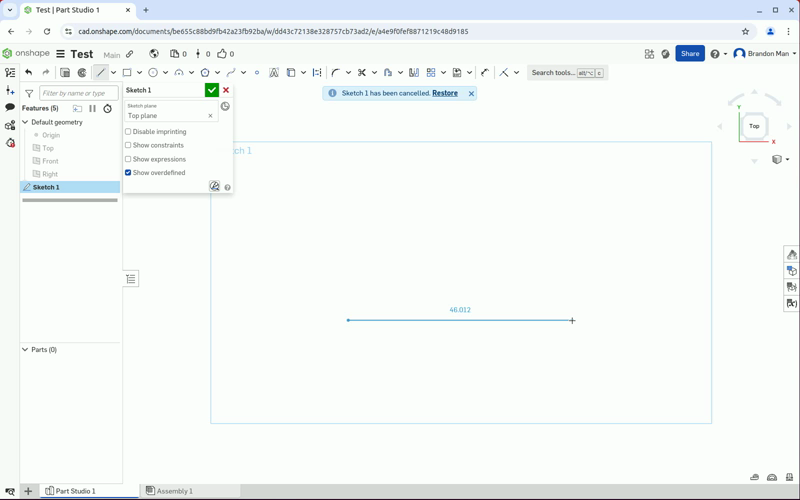
key_up(shift)
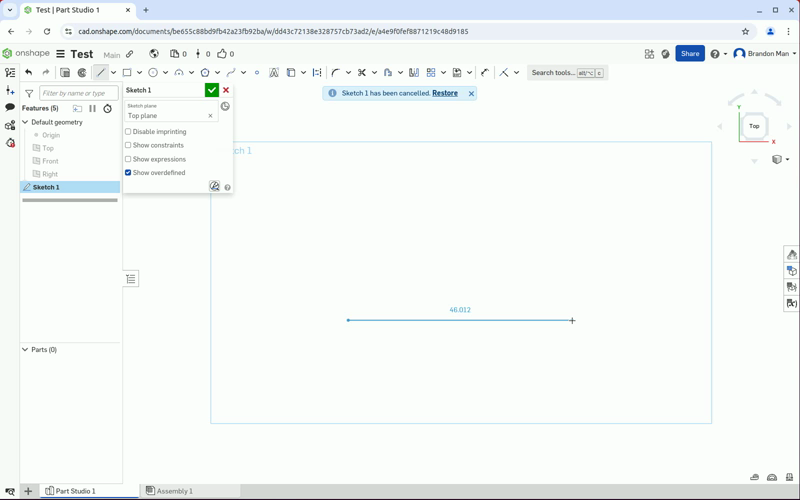
key_down(shift)
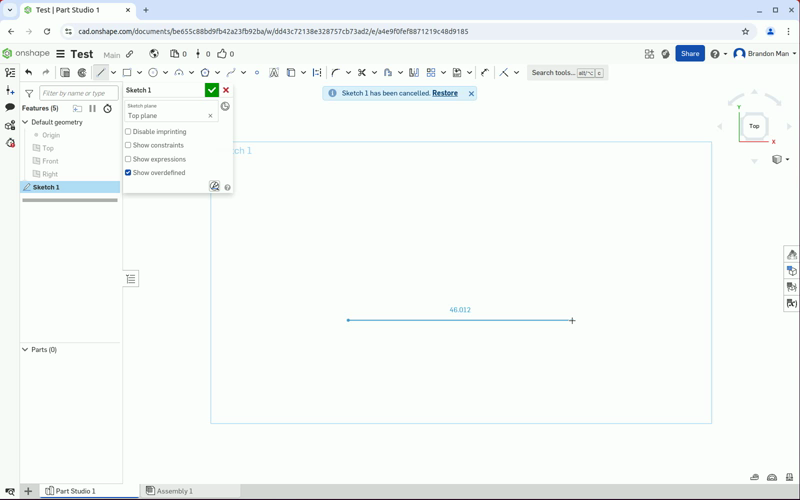
mouse_move(572, 245)
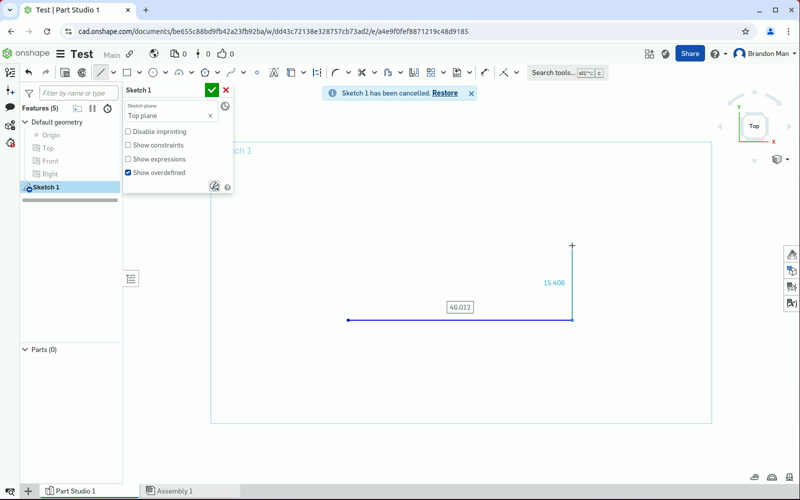
click(572, 245)
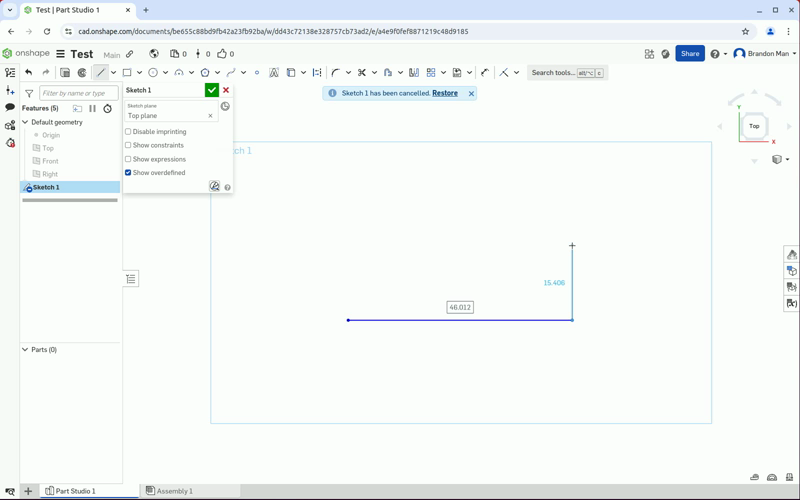
key_up(shift)
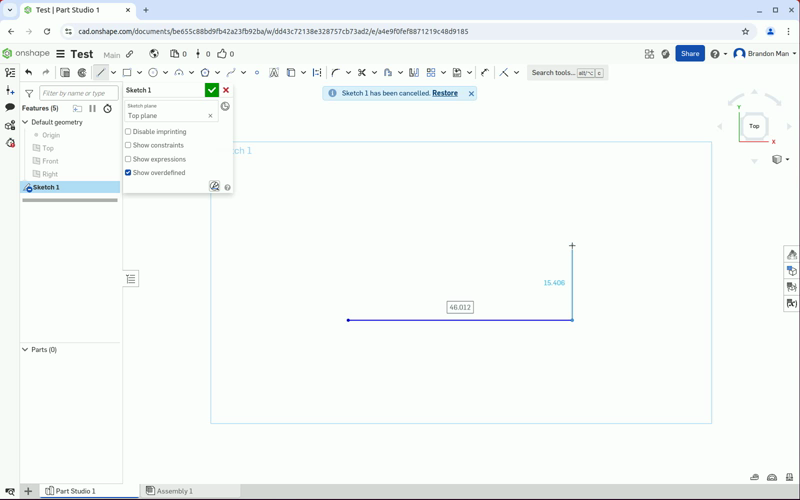
key_down(shift)
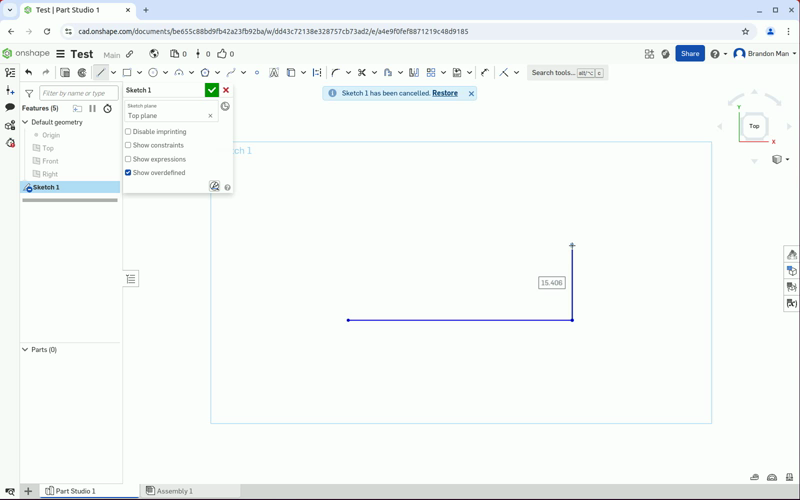
mouse_move(348, 245)
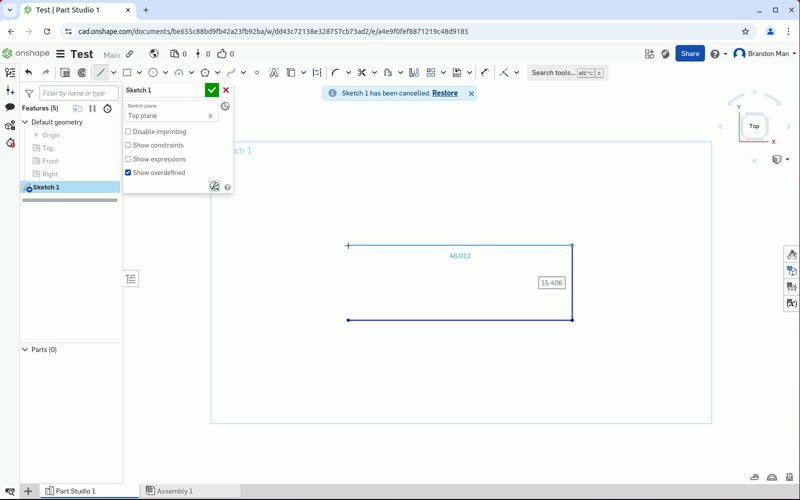
click(348, 245)
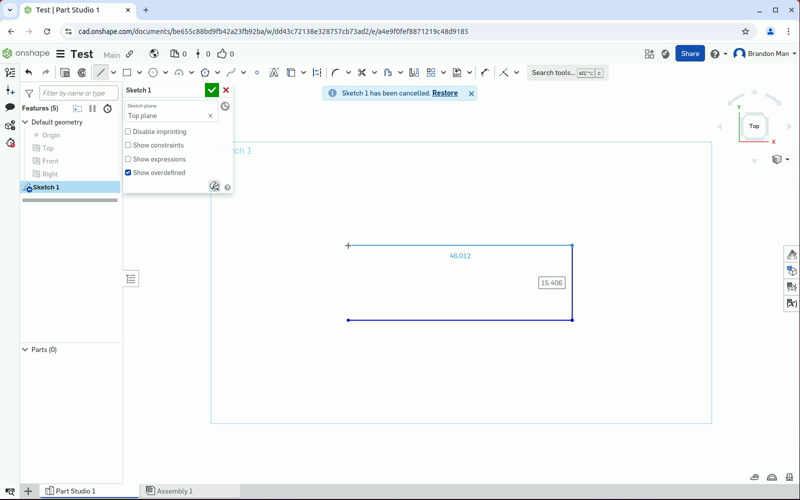
key_up(shift)
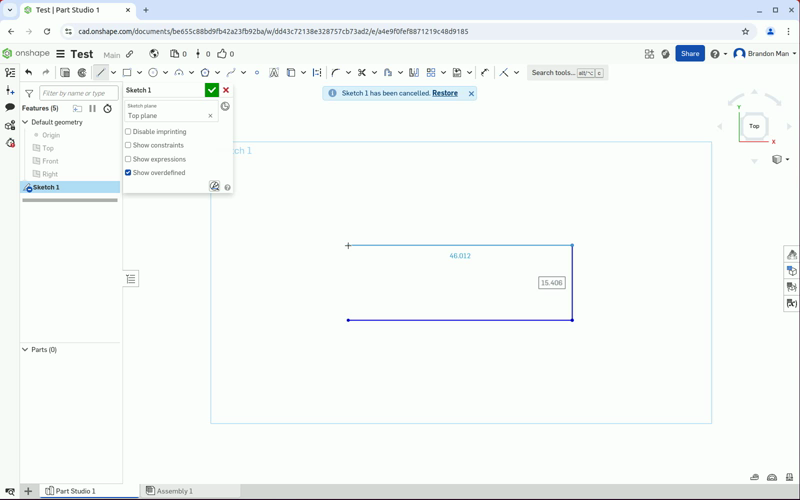
key_down(shift)
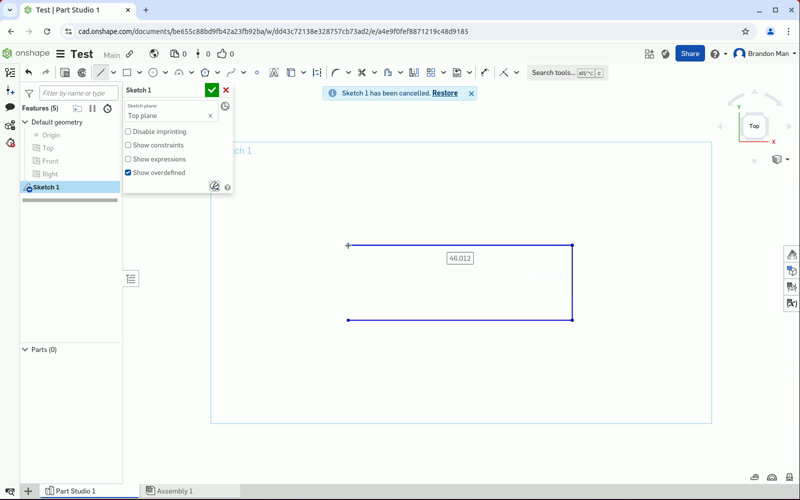
mouse_move(348, 320)
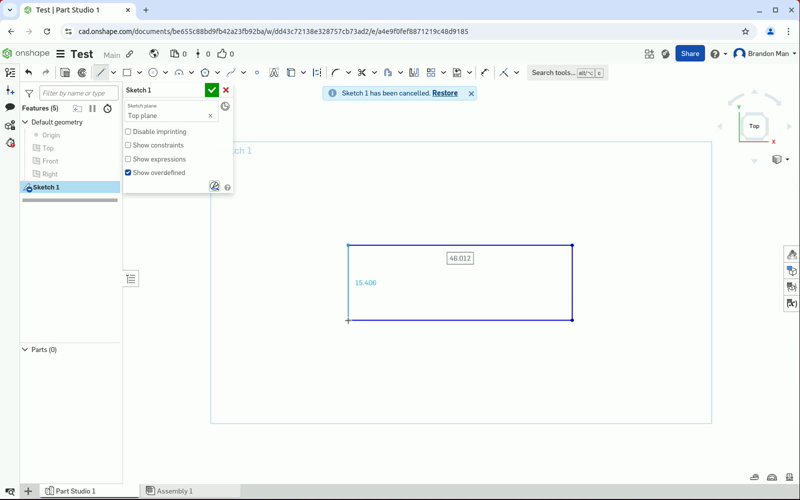
key_up(shift)
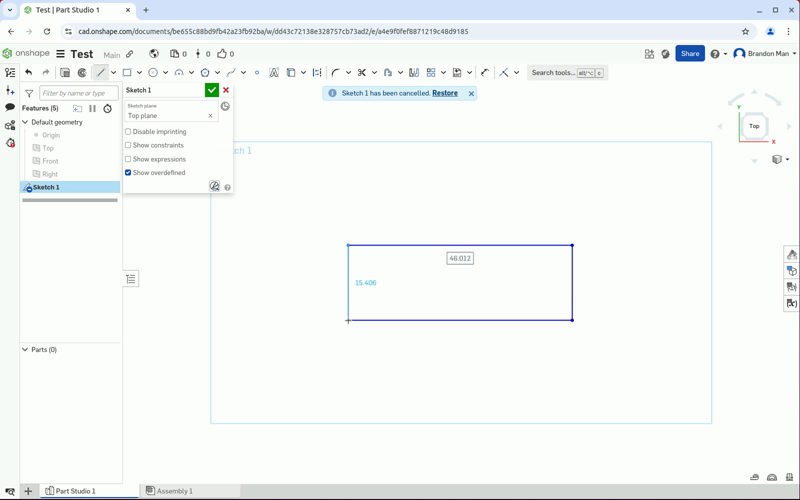
click(348, 320)
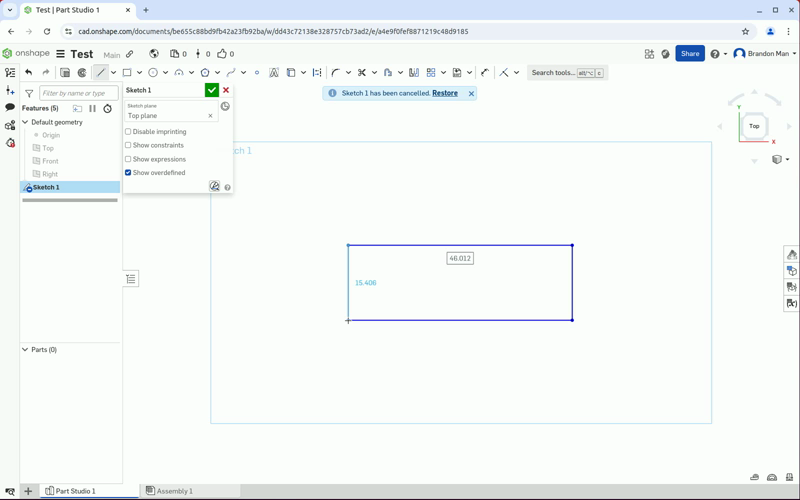
key(esc)
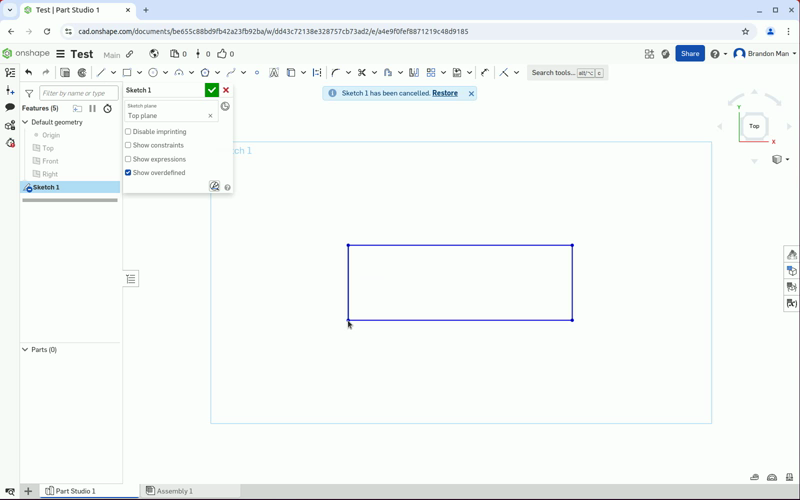
mouse_move(362, 257)
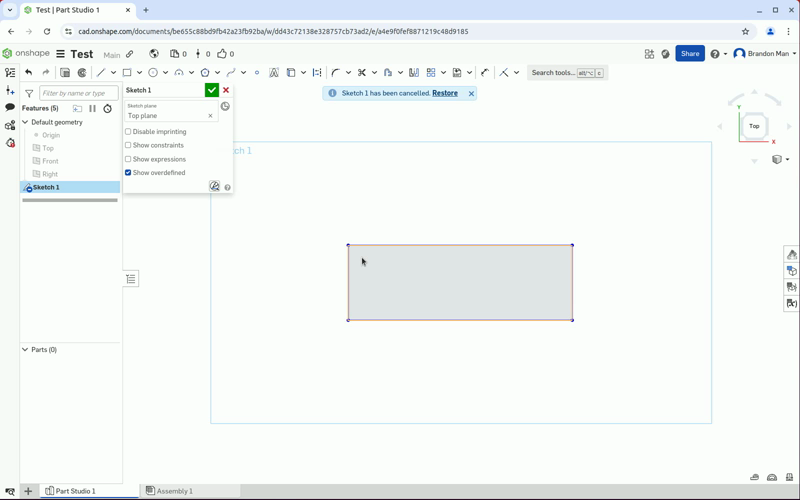
click(362, 257)
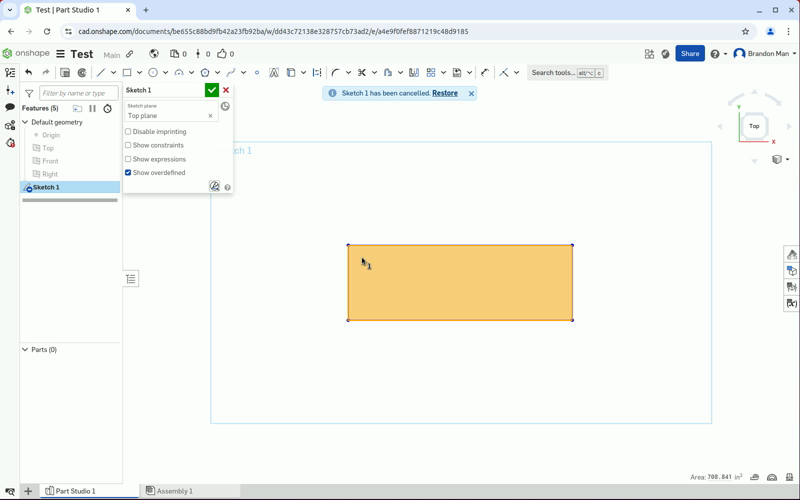
mouse_move(73, 352)
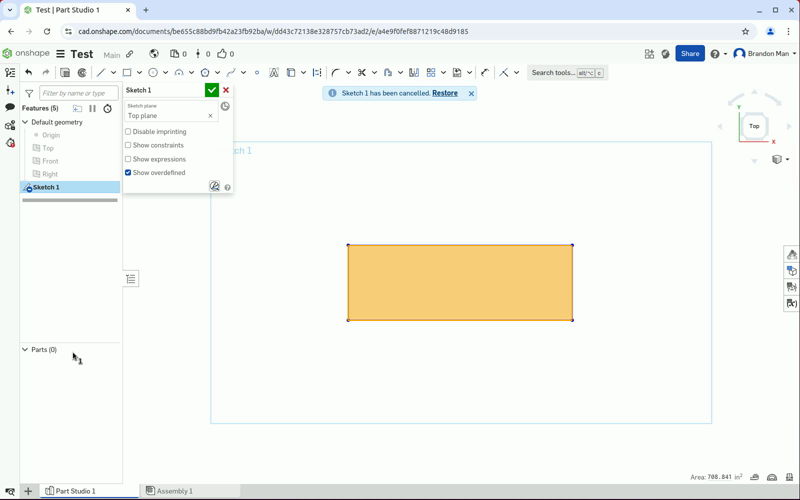
key(shift+y)
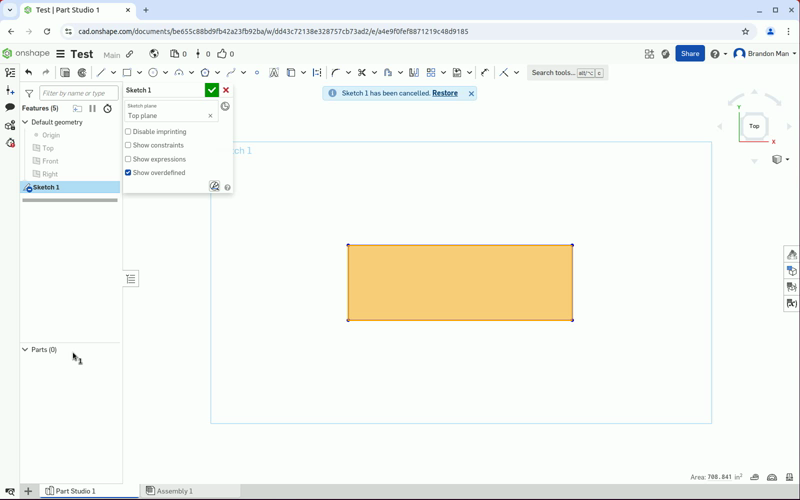
key(shift+e)
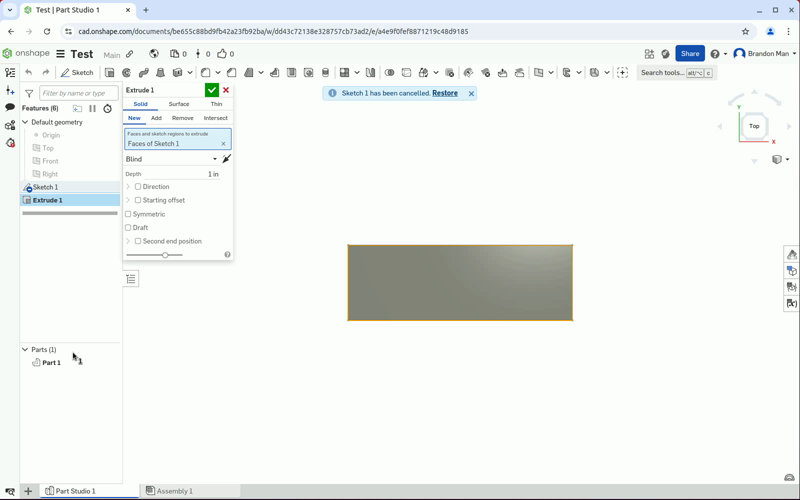
mouse_move(143, 106)
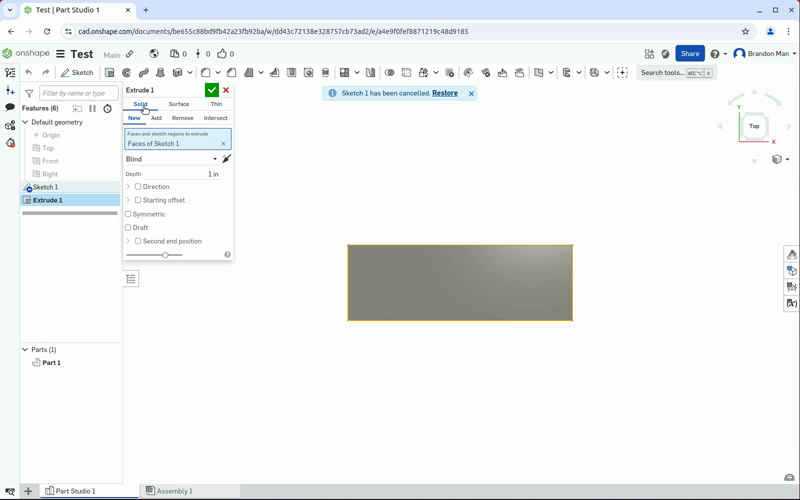
click(143, 106)
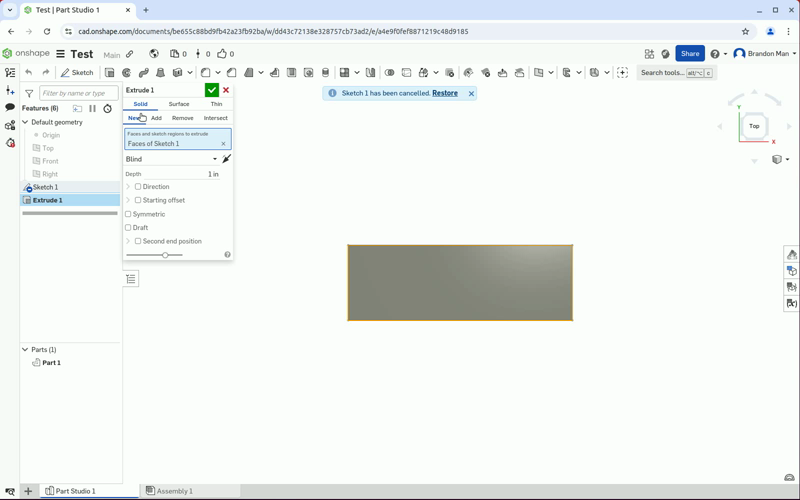
mouse_move(137, 120)
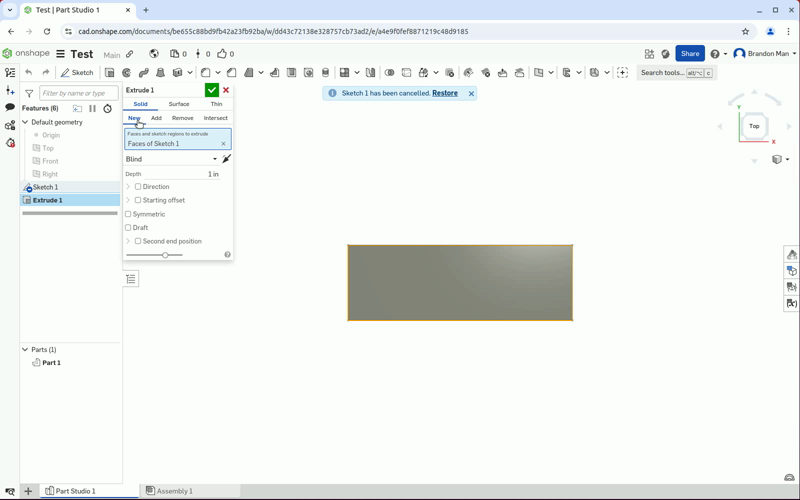
click(137, 120)
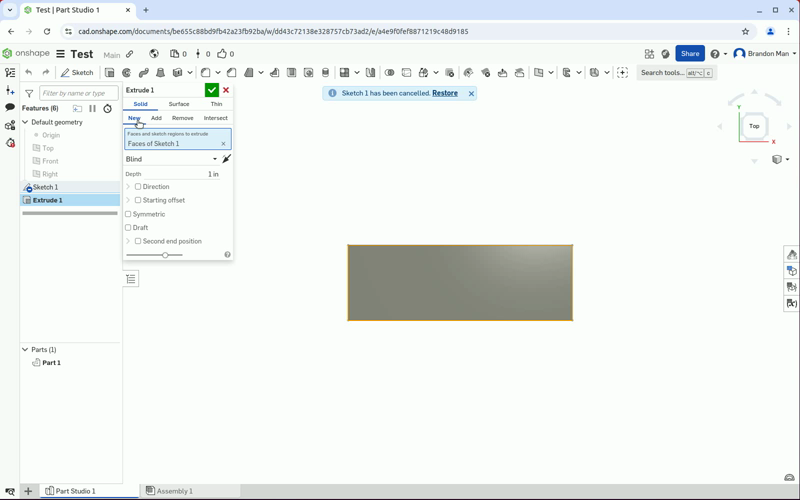
key(tab, 4)
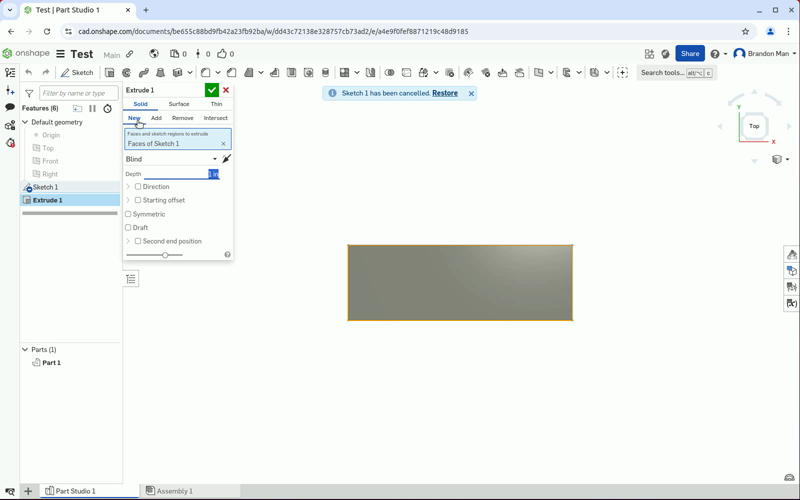
text(0.722)
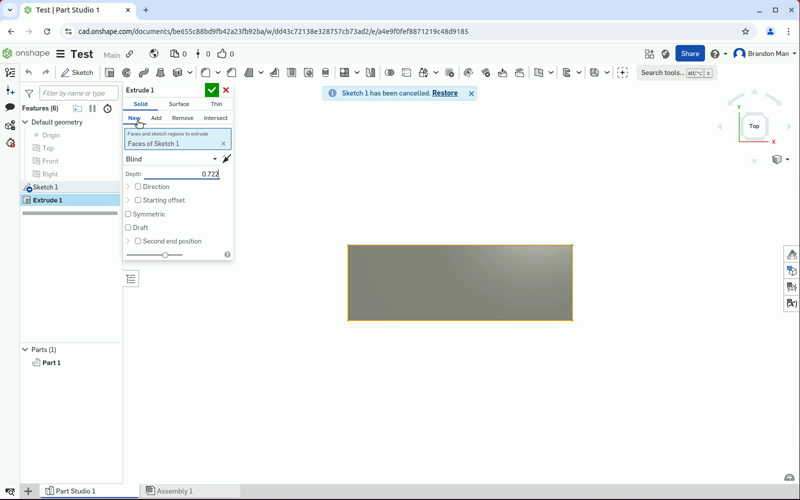
key(enter)
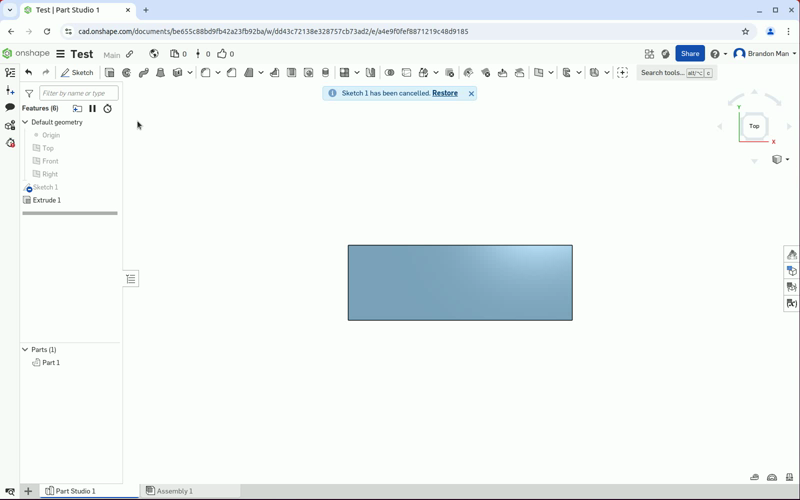
key(shift+h)
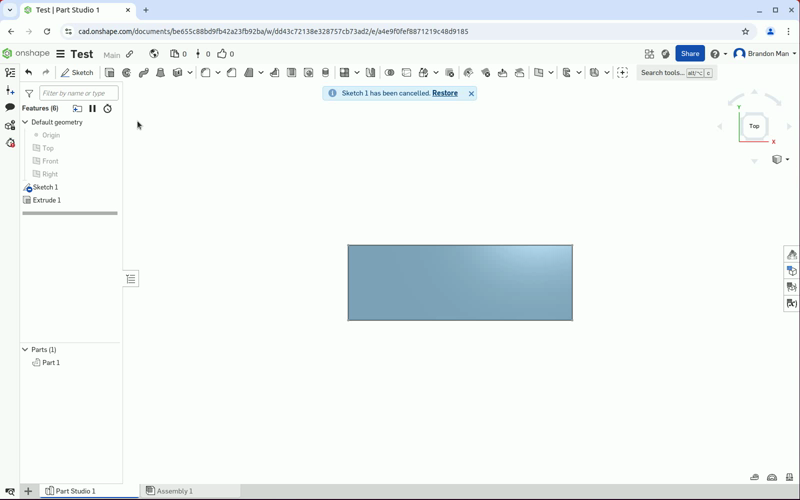
key(shift+h)
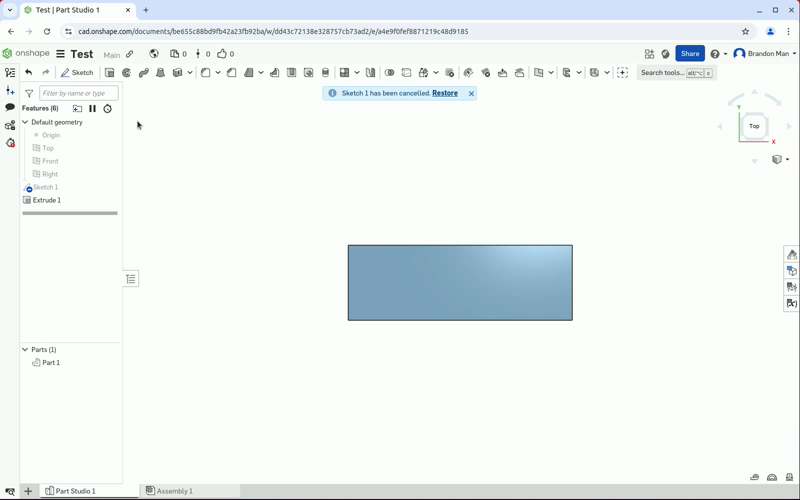
mouse_move(73, 189)
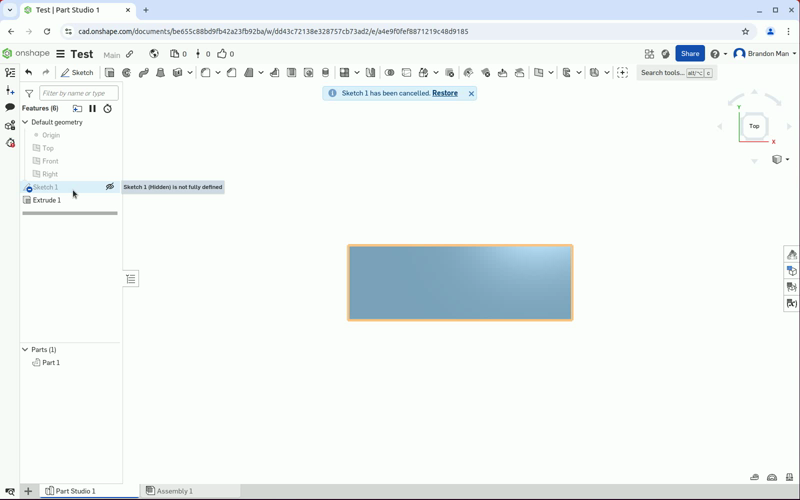
click(73, 189)
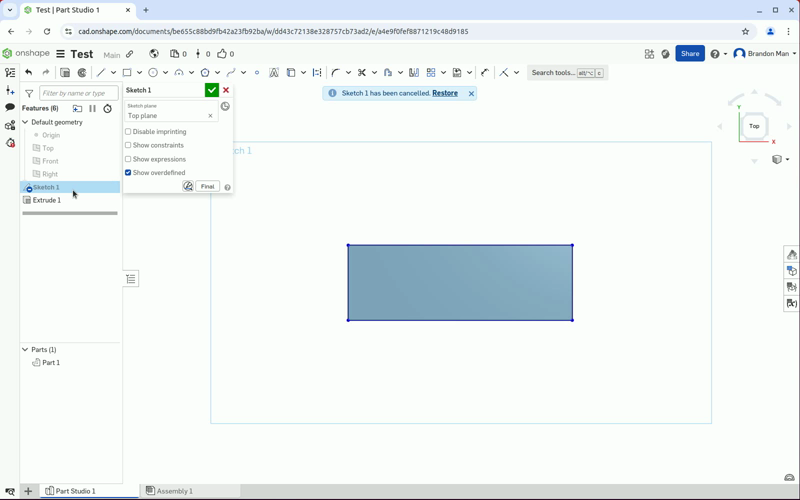
mouse_move(229, 92)
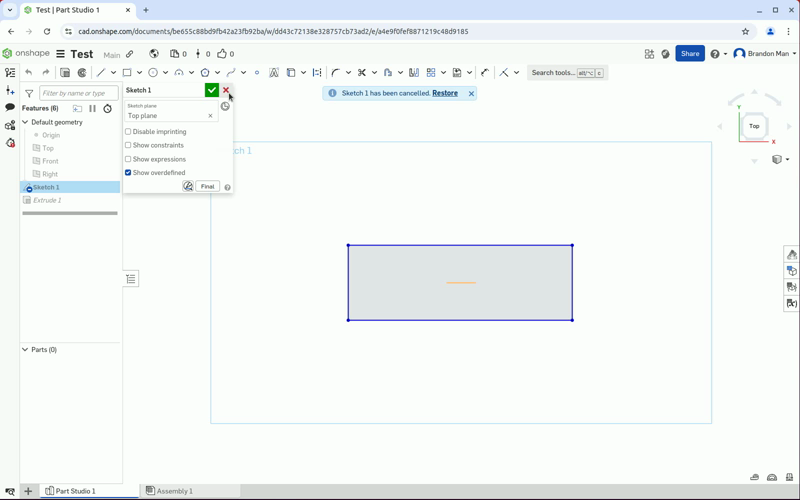
click(229, 92)
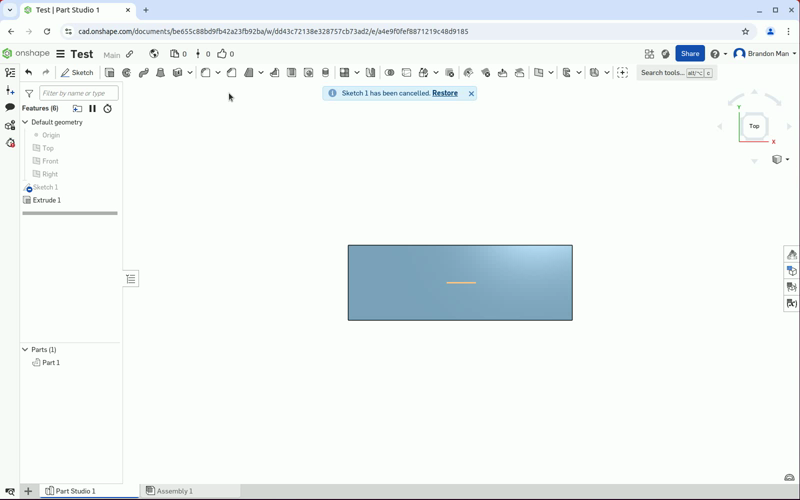
mouse_move(541, 75)
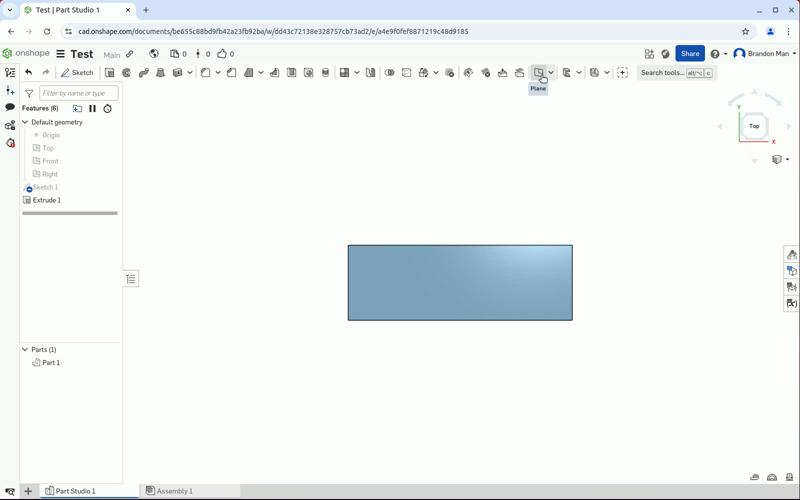
click(541, 75)
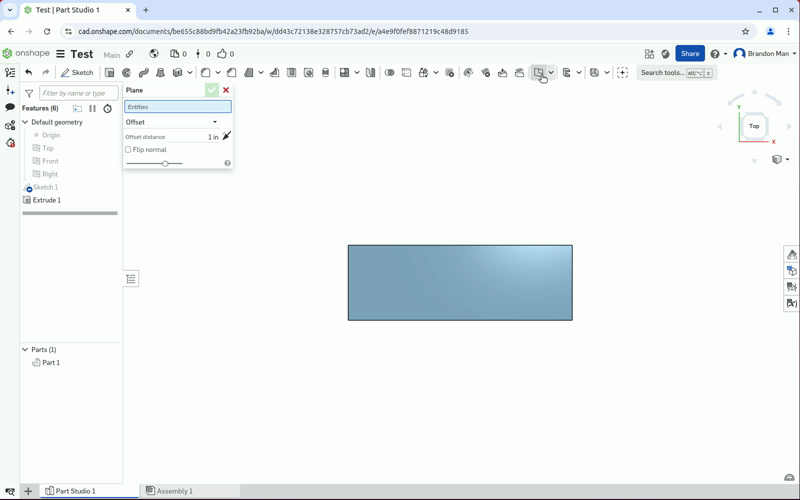
mouse_move(73, 150)
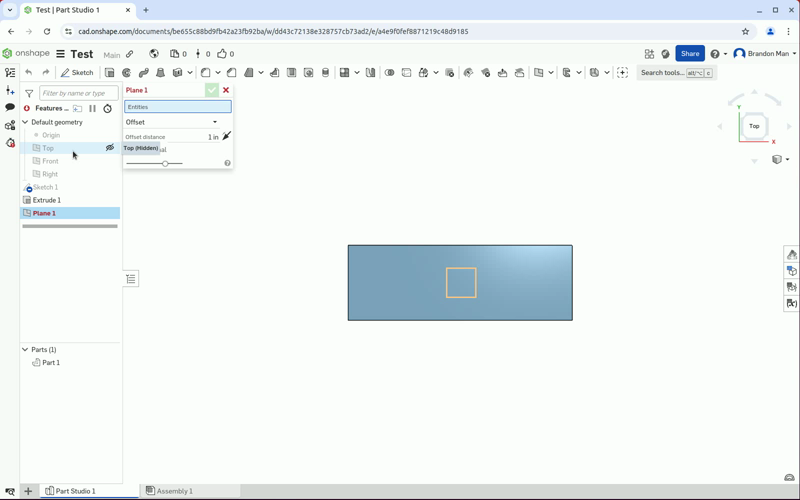
click(73, 150)
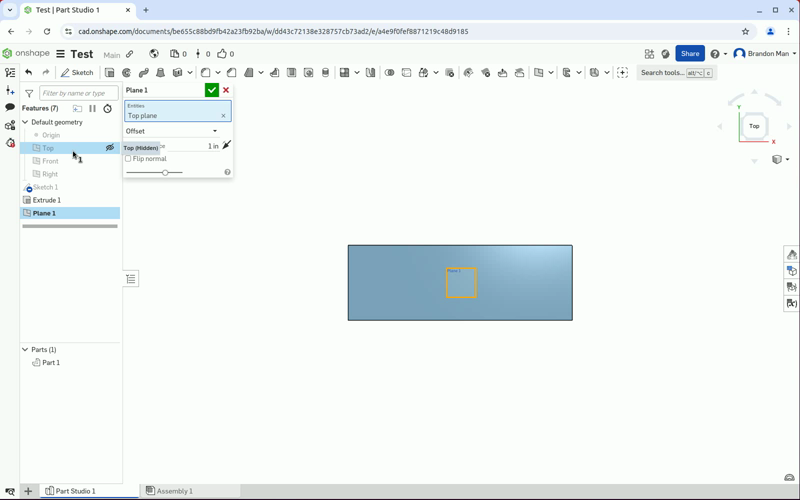
key(tab, 2)
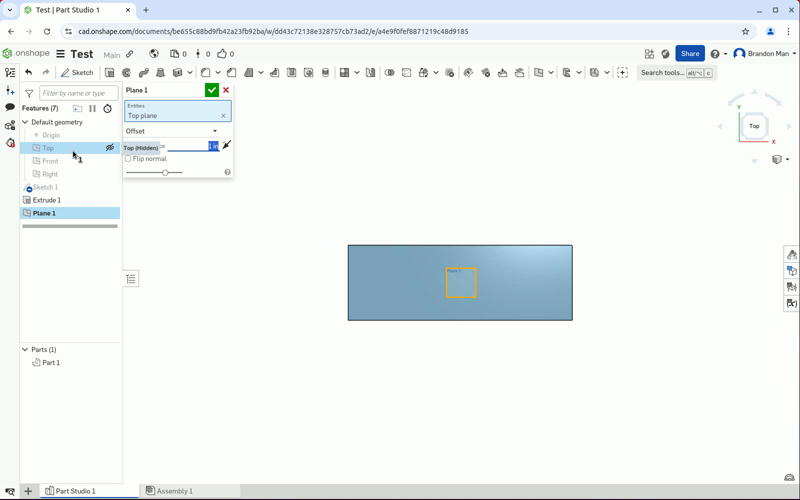
text(0.709)
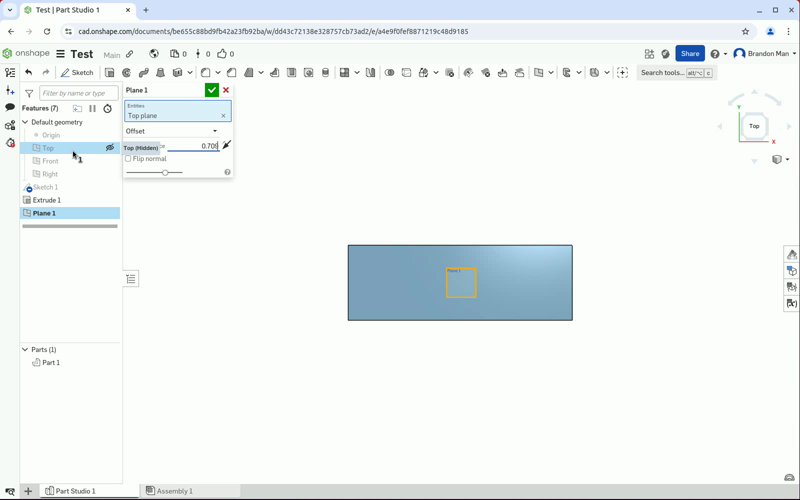
key(enter, 2)
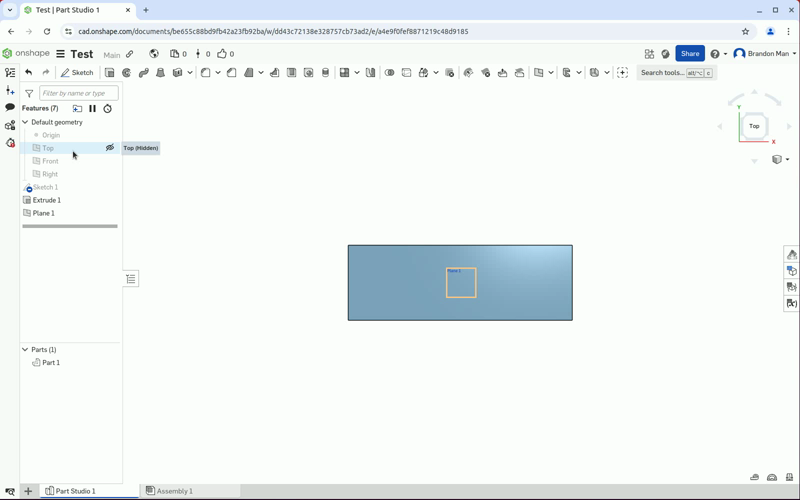
key(shift+s)
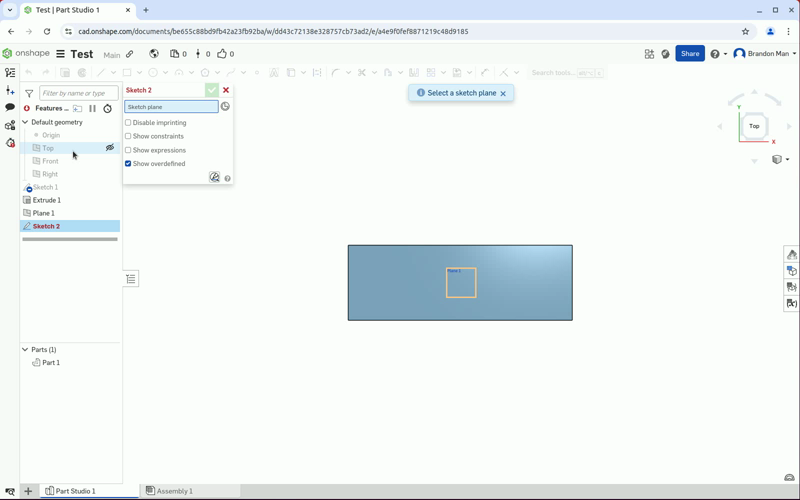
mouse_move(73, 215)
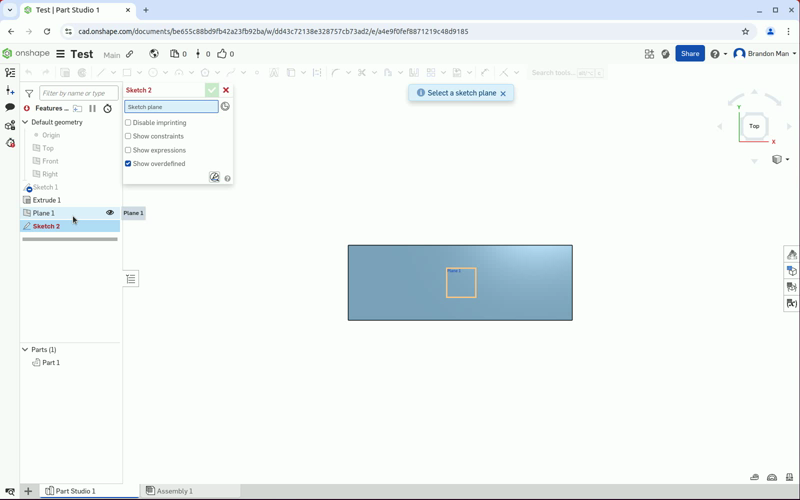
click(73, 215)
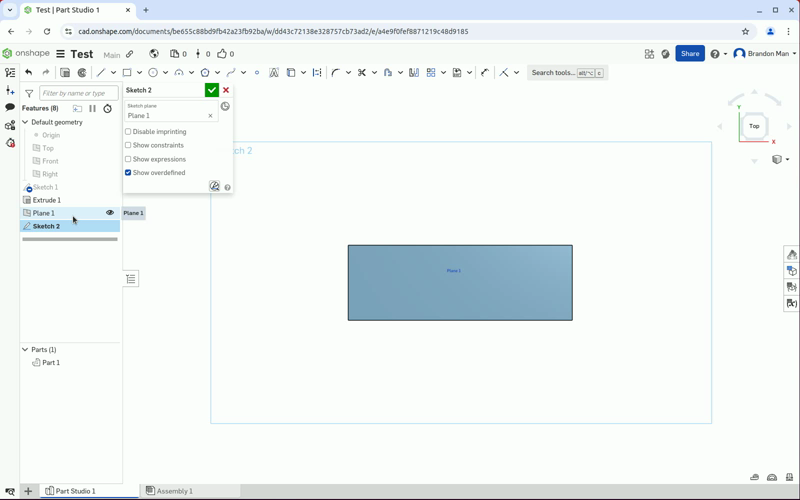
mouse_move(73, 352)
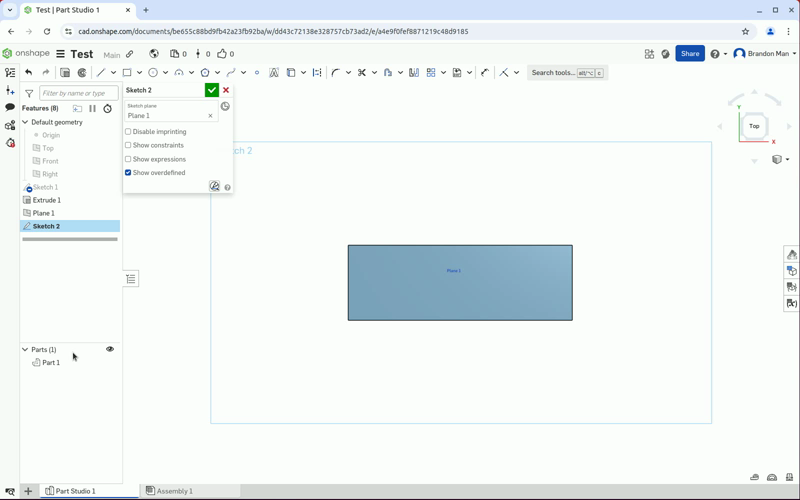
key(y)
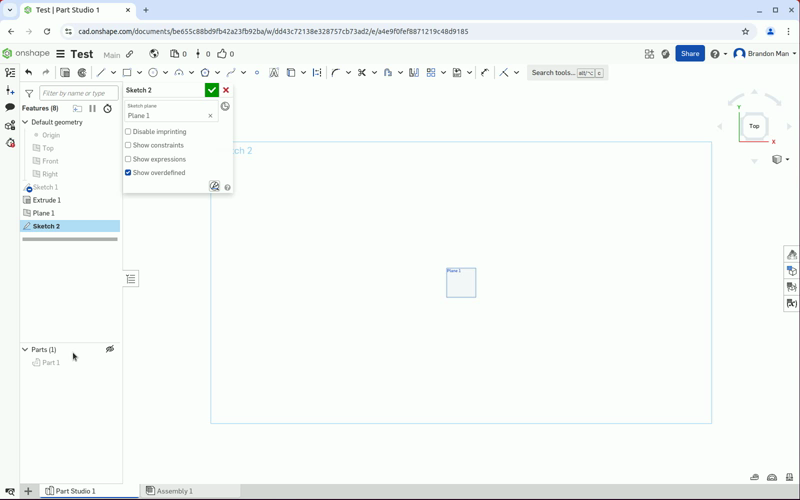
key(l)
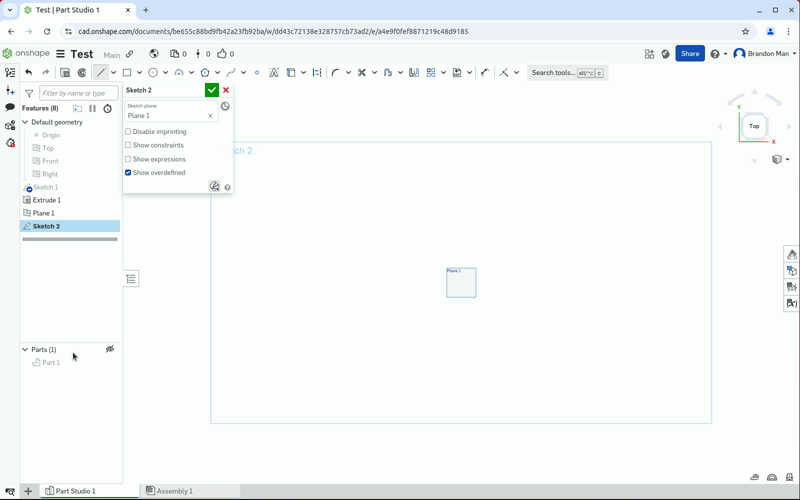
key_down(shift)
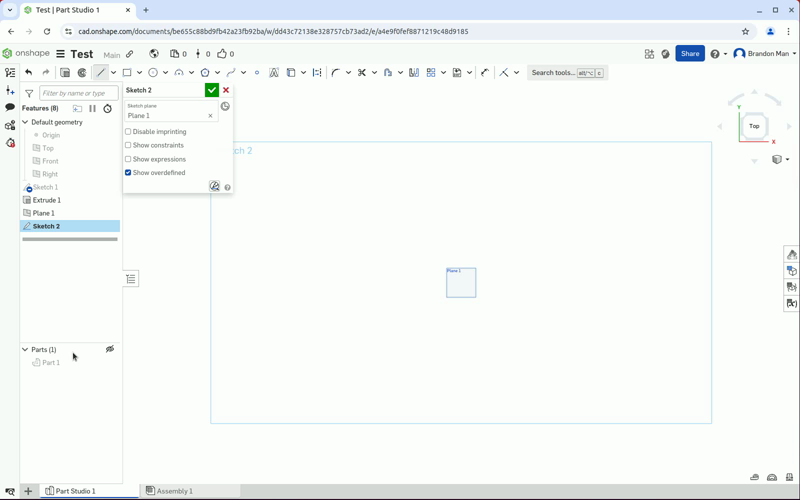
mouse_move(399, 268)
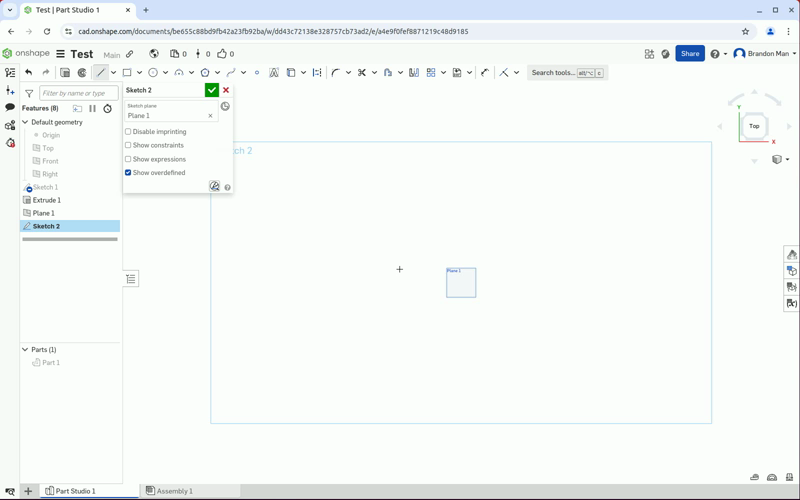
click(399, 268)
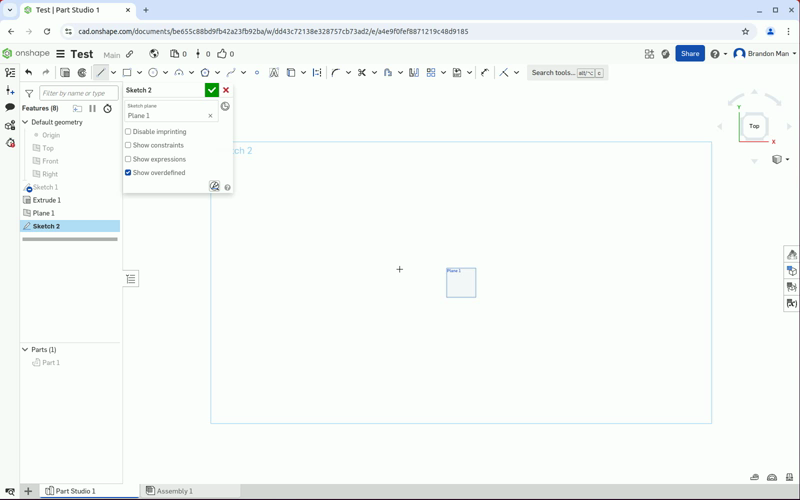
key_up(shift)
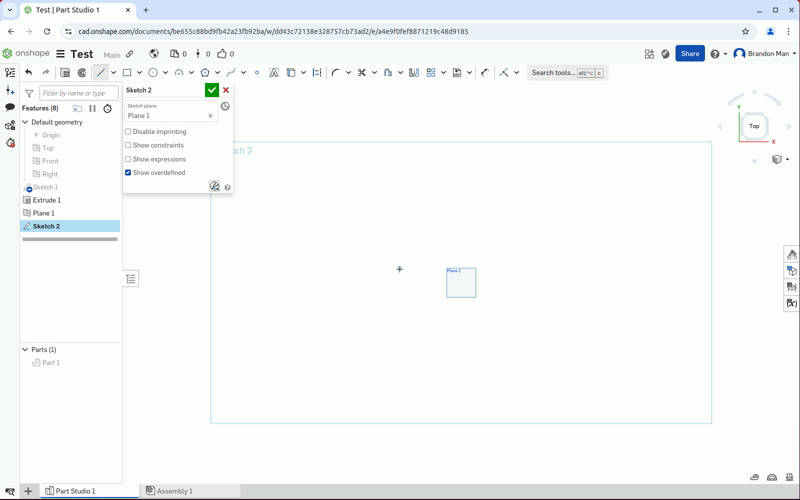
key_down(shift)
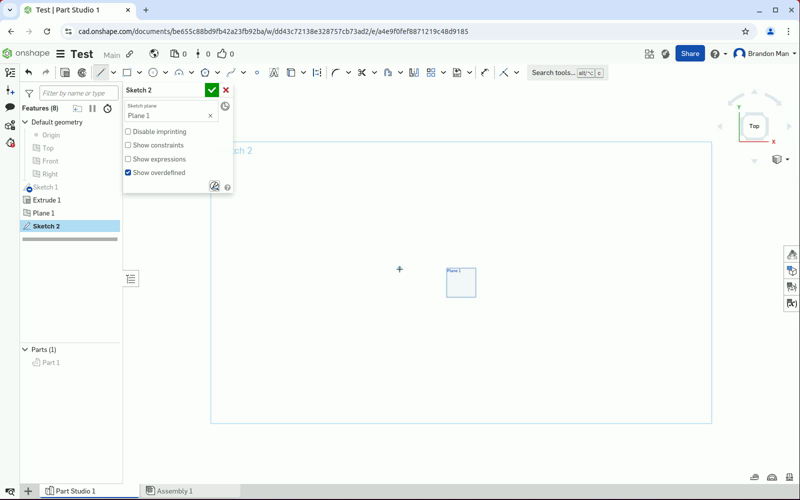
mouse_move(429, 268)
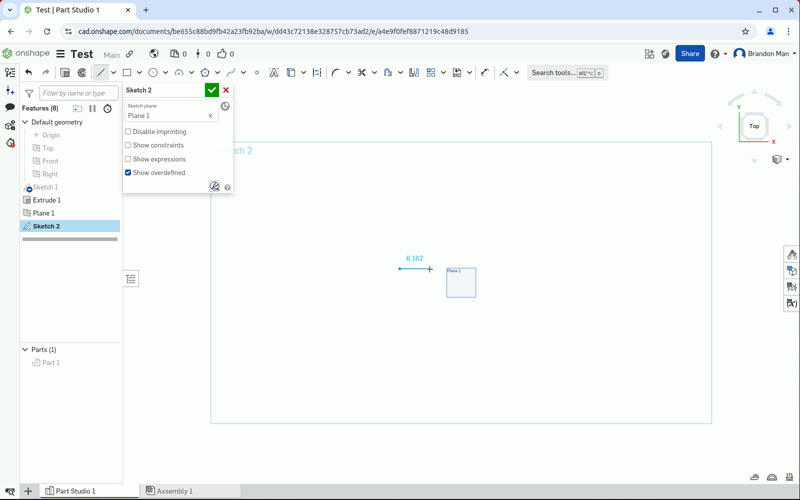
mouse_move(407, 268)
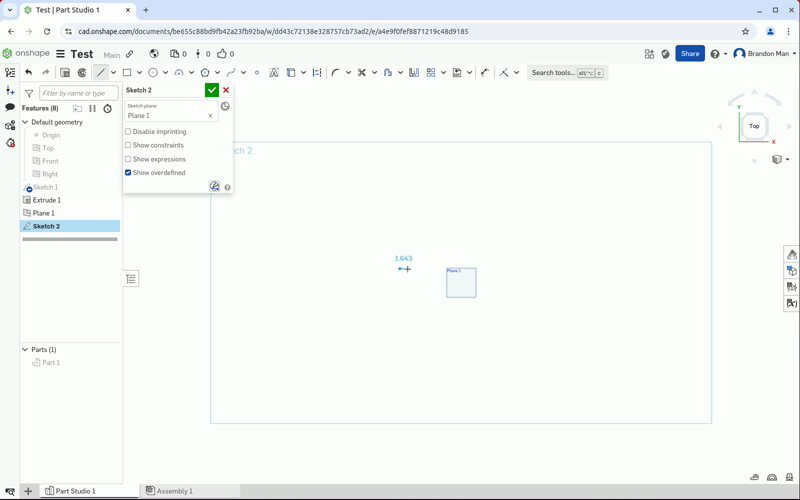
click(407, 268)
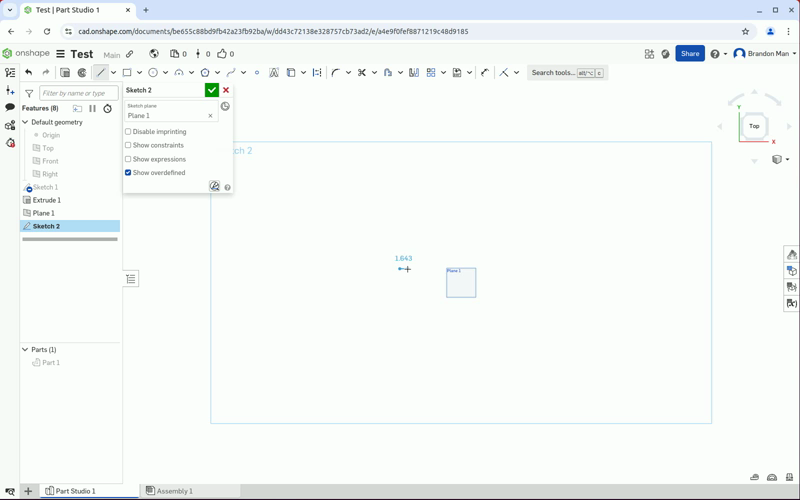
key_up(shift)
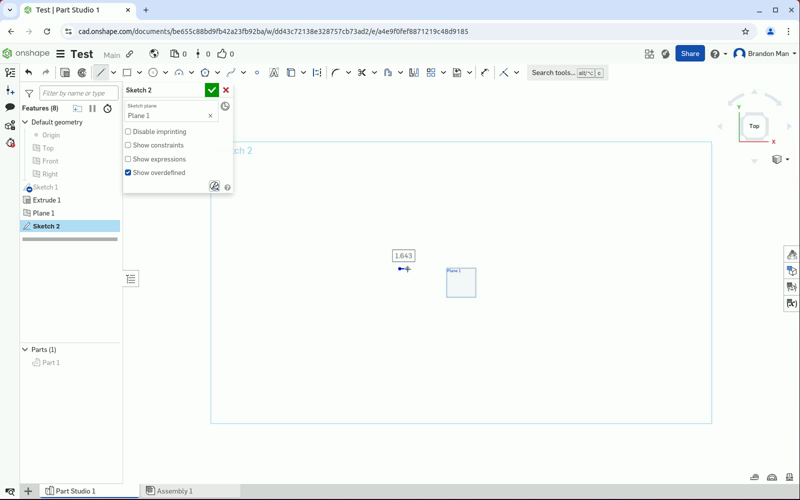
key_down(shift)
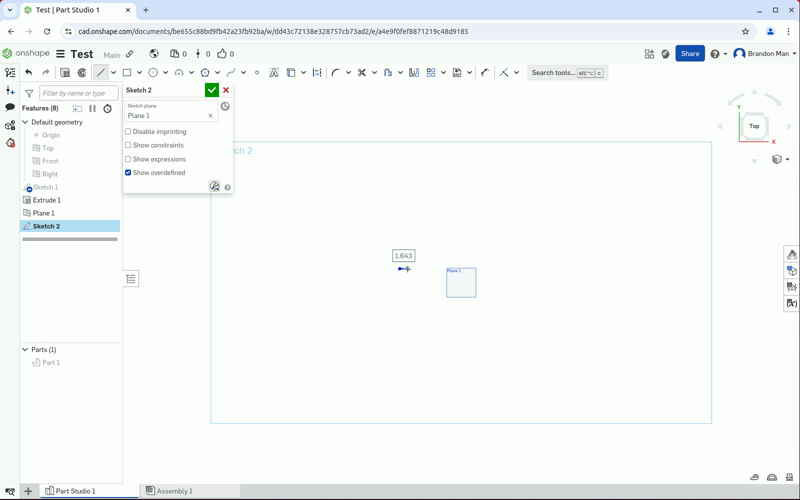
mouse_move(437, 268)
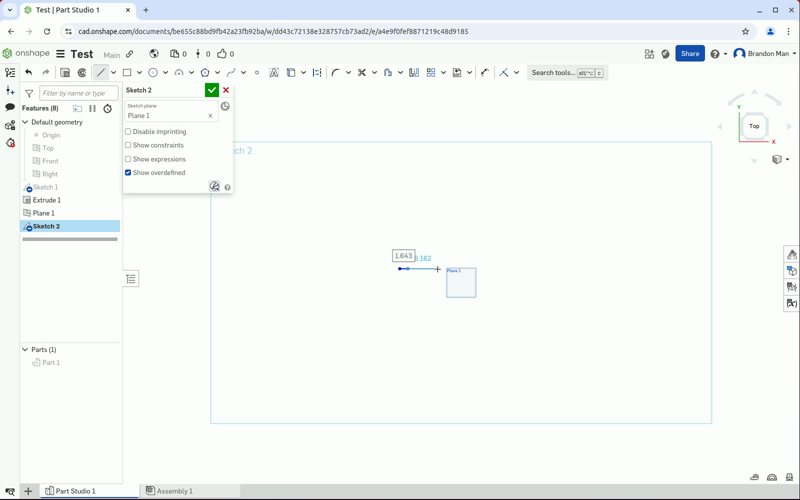
mouse_move(407, 253)
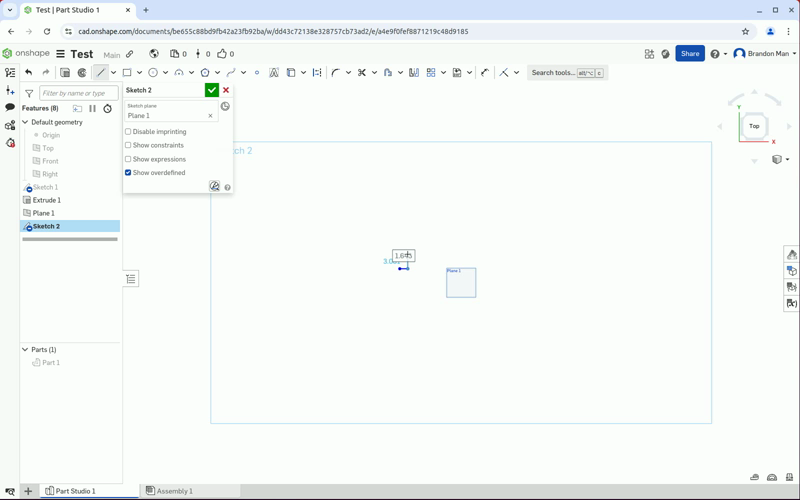
click(407, 253)
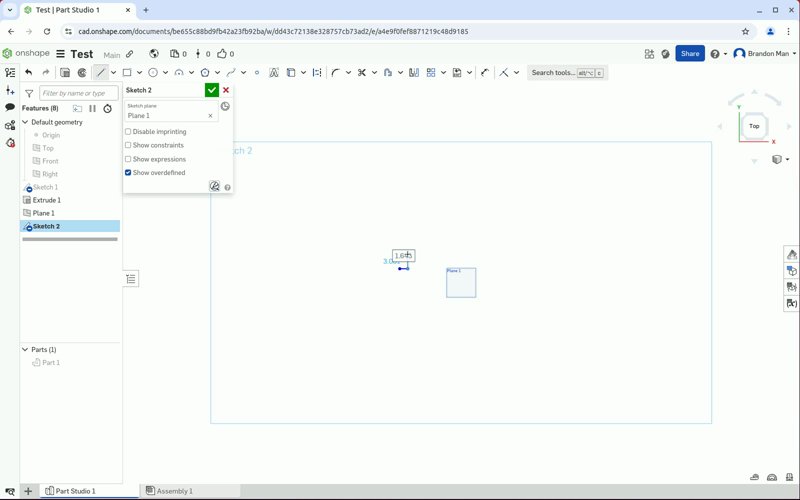
key_up(shift)
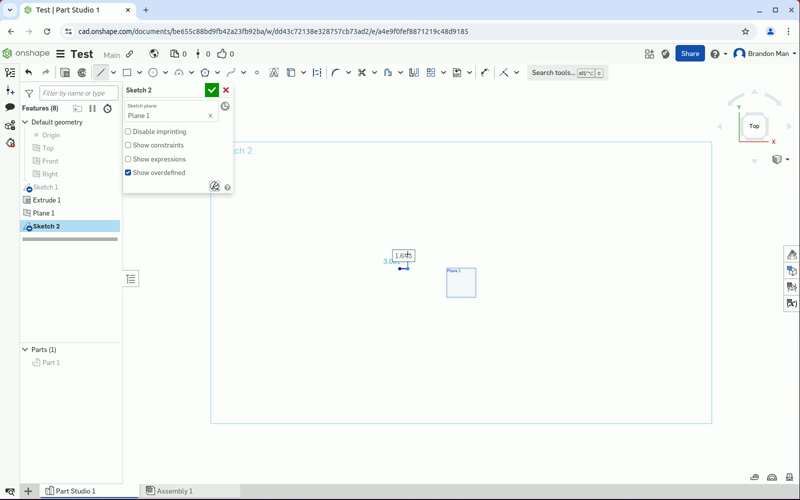
key_down(shift)
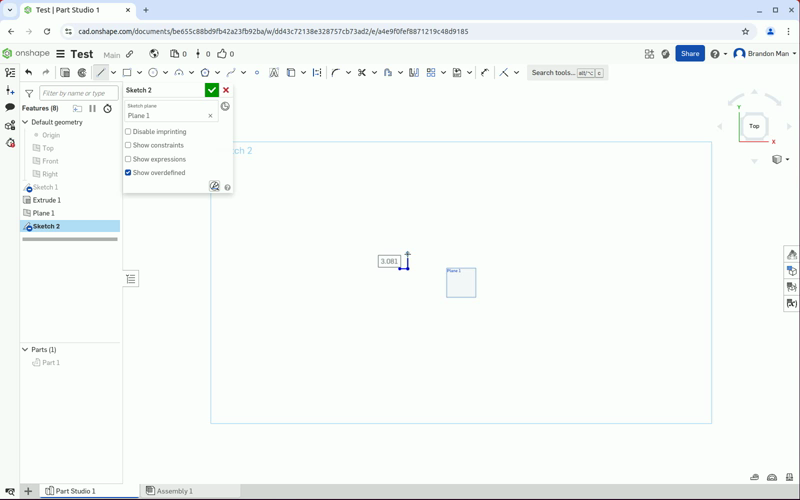
mouse_move(437, 253)
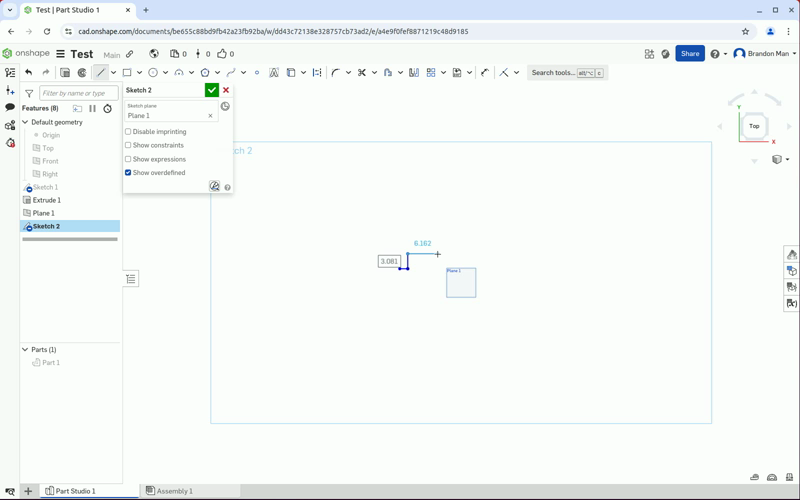
mouse_move(399, 253)
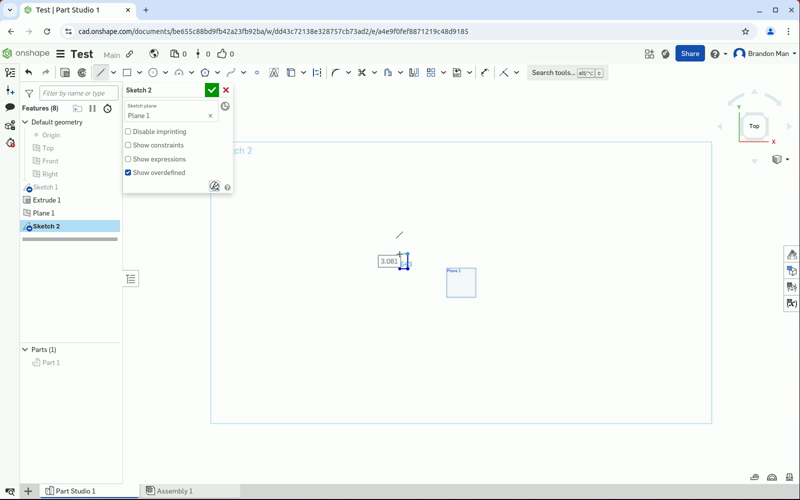
click(399, 253)
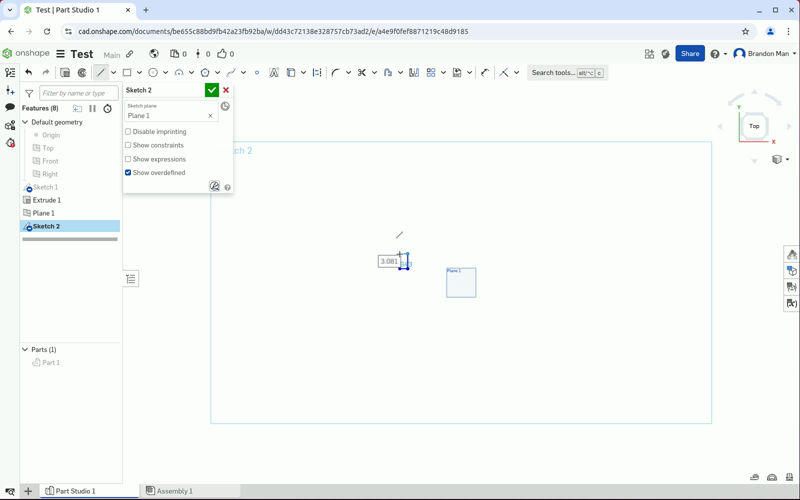
key_up(shift)
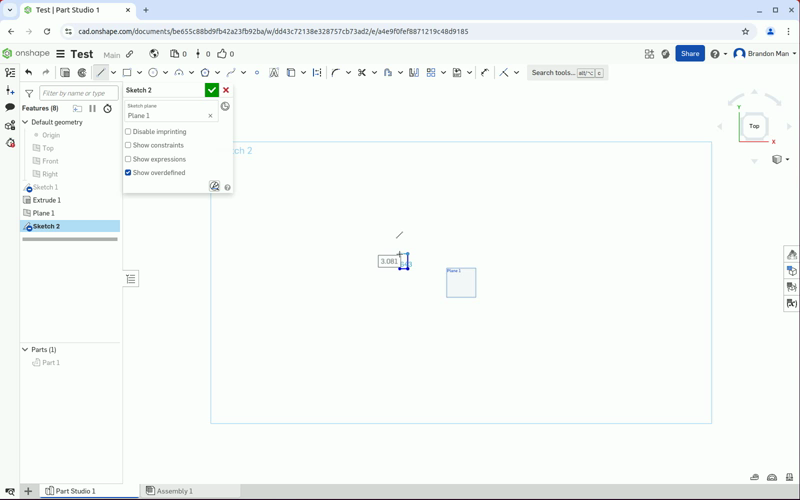
mouse_move(429, 253)
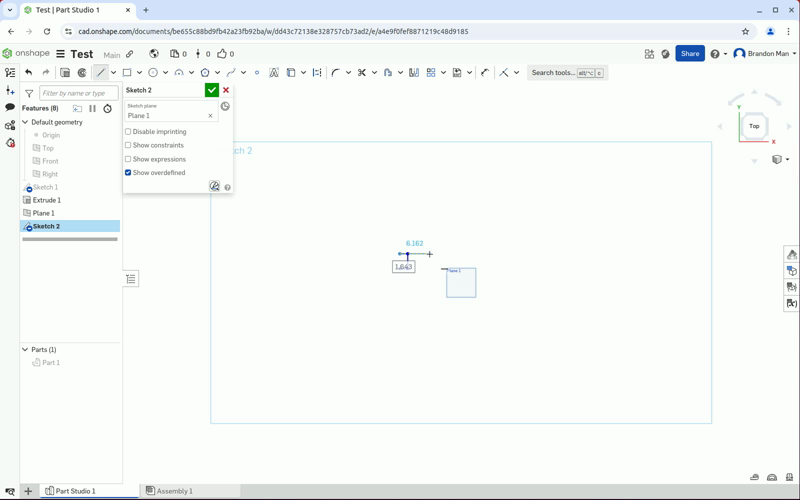
key_down(shift)
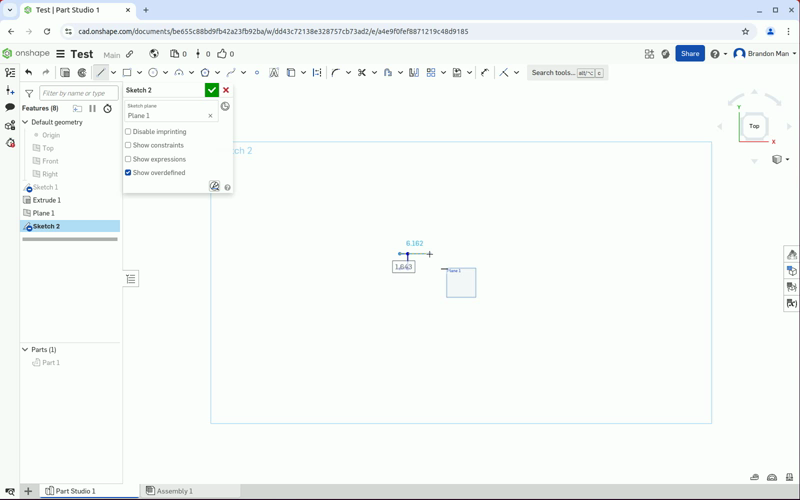
mouse_move(399, 268)
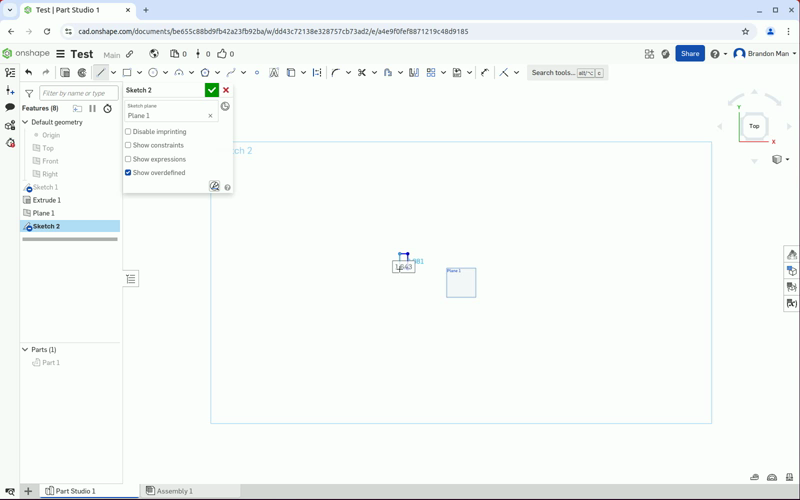
key_up(shift)
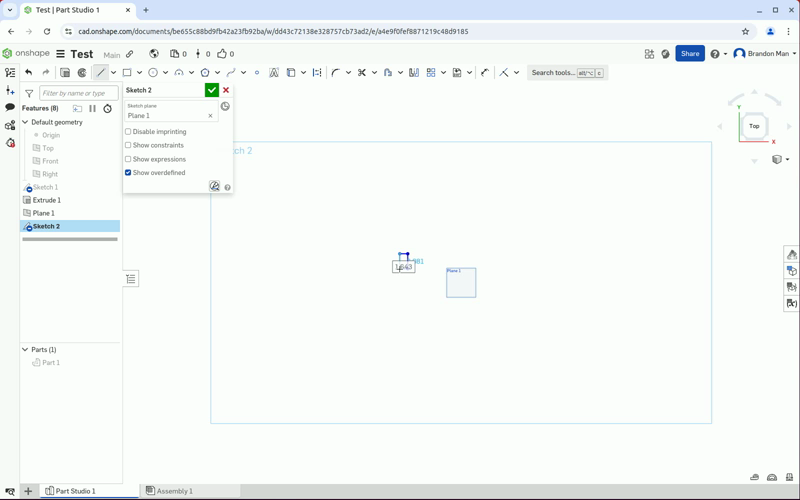
click(399, 268)
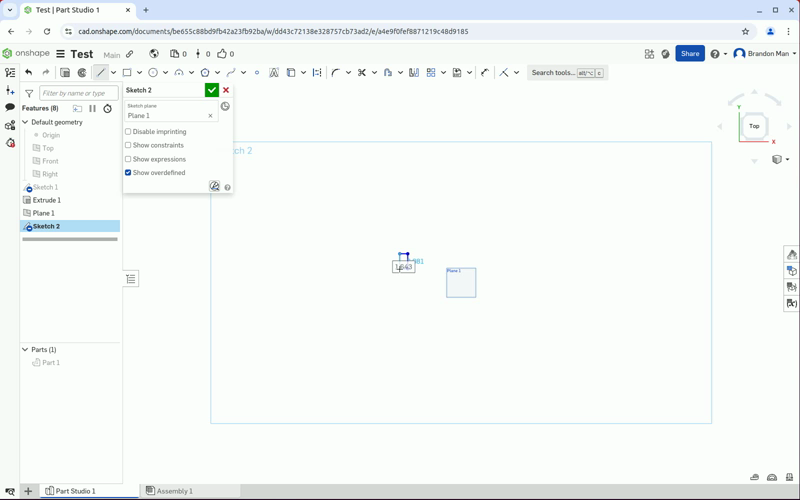
key(esc)
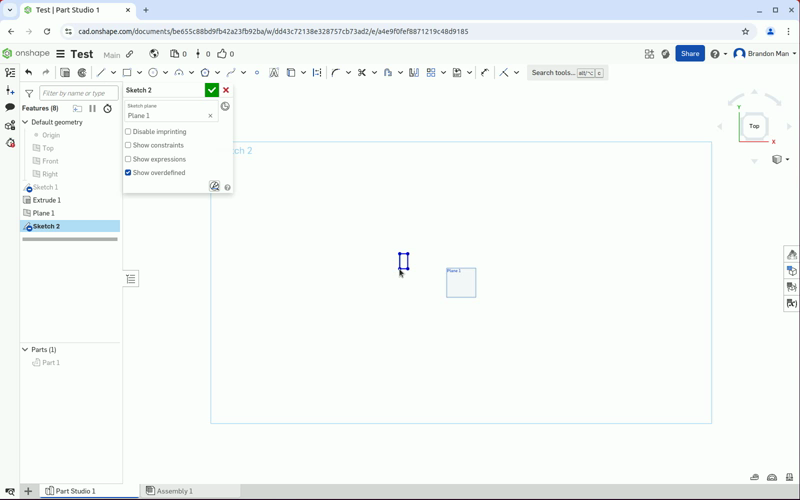
mouse_move(402, 258)
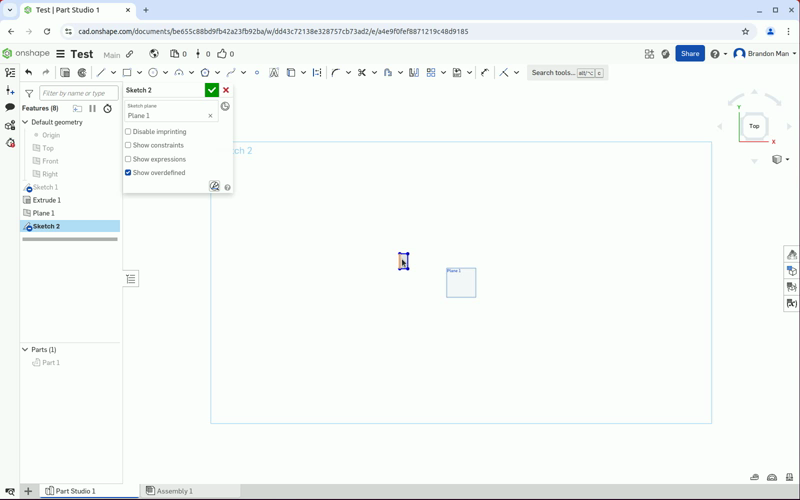
scroll(6)
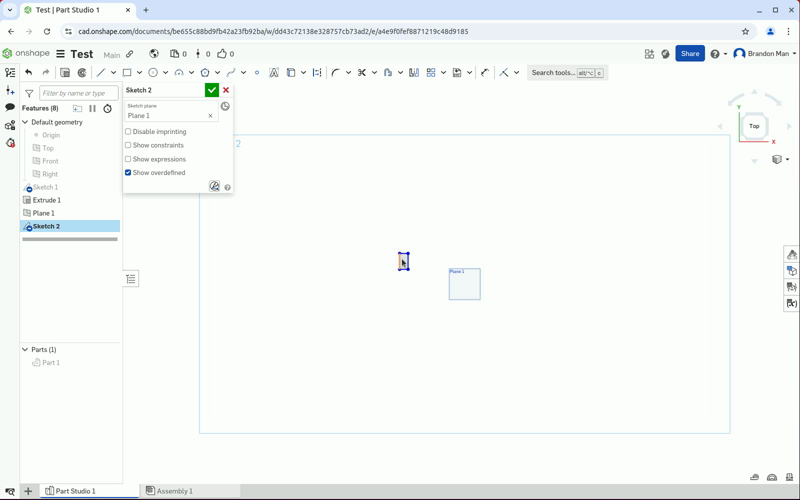
scroll(6)
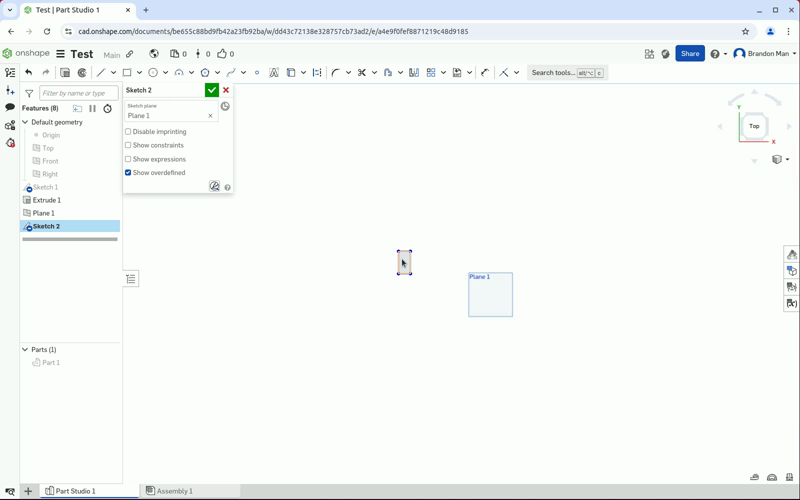
scroll(6)
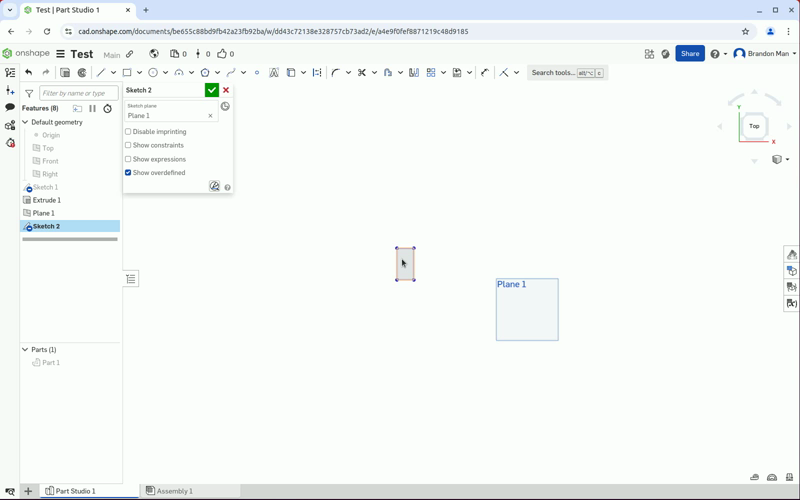
scroll(6)
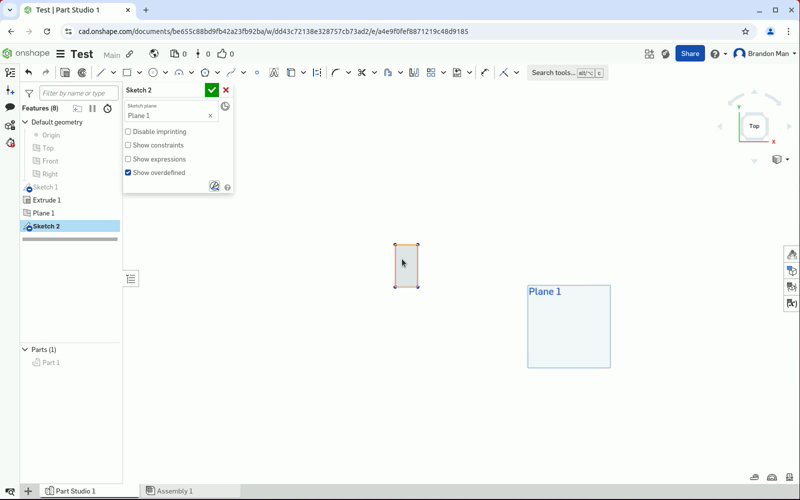
scroll(6)
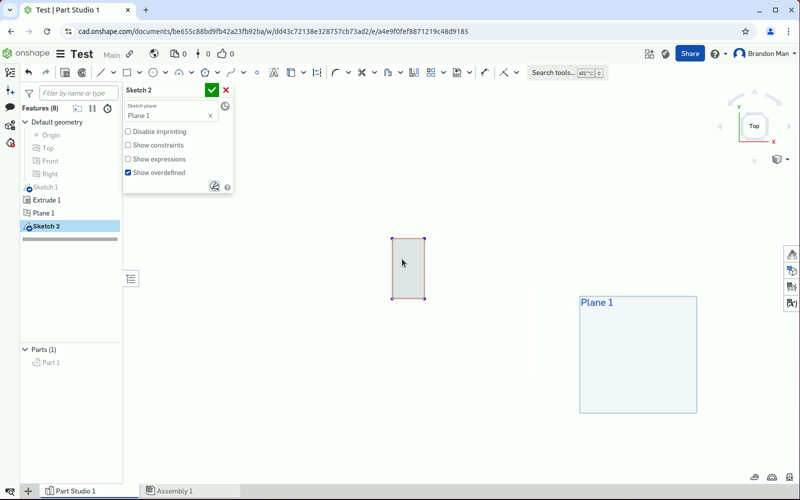
scroll(6)
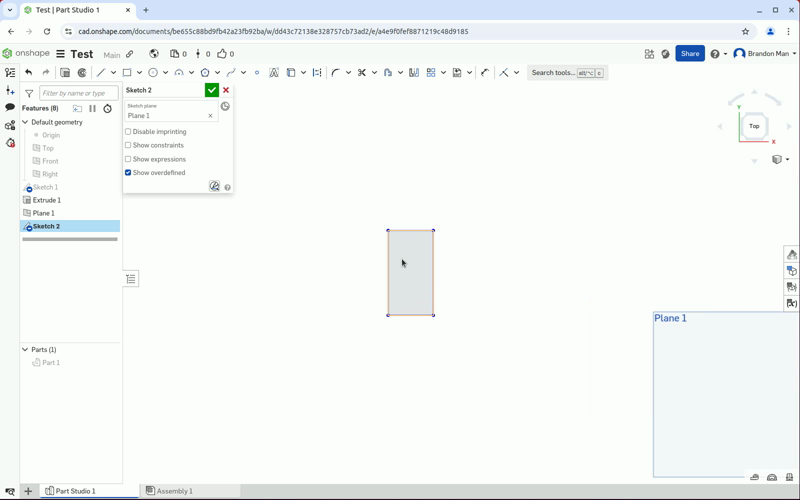
scroll(6)
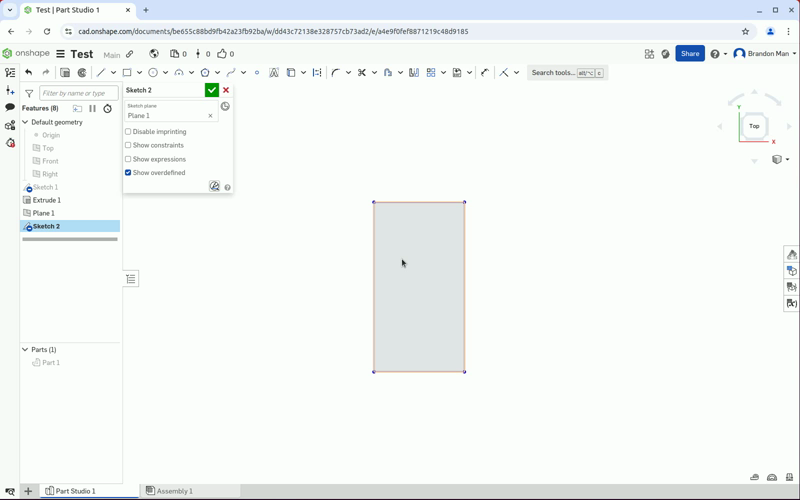
click(402, 258)
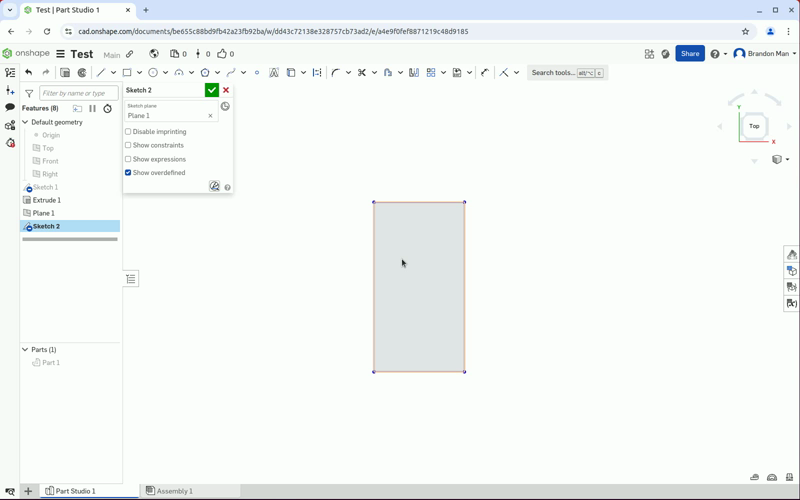
scroll(-6)
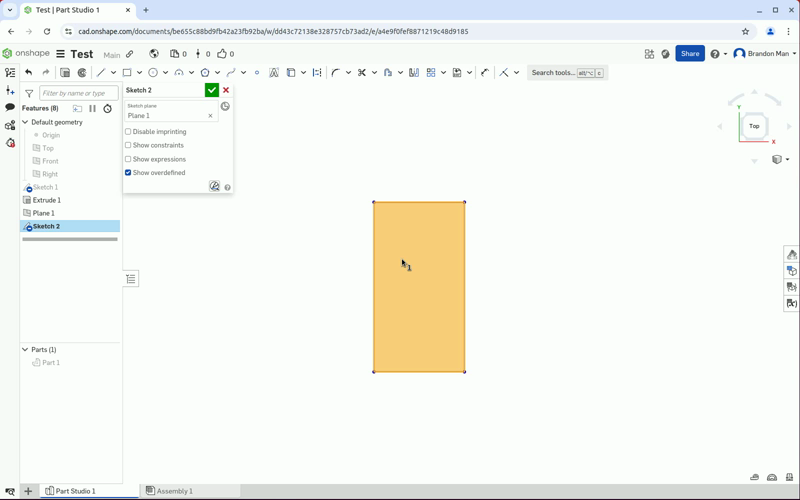
scroll(-6)
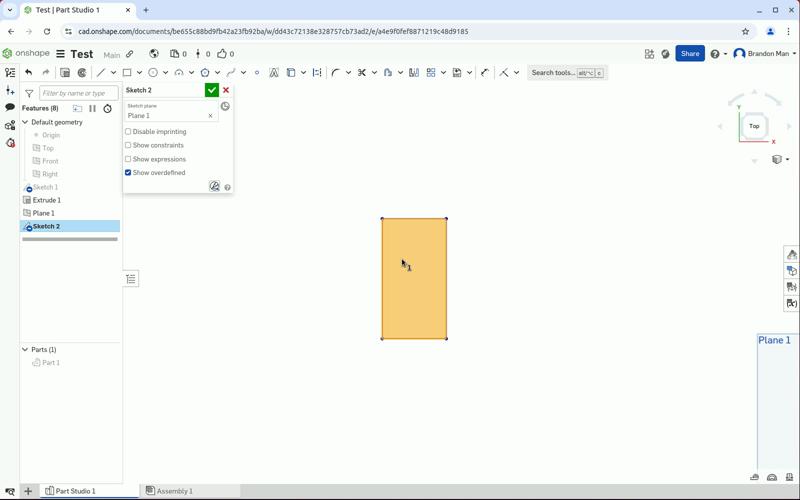
scroll(-6)
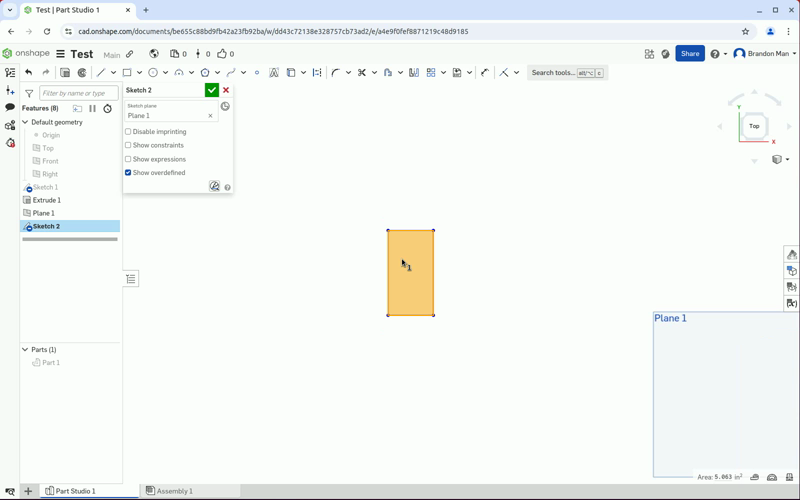
scroll(-6)
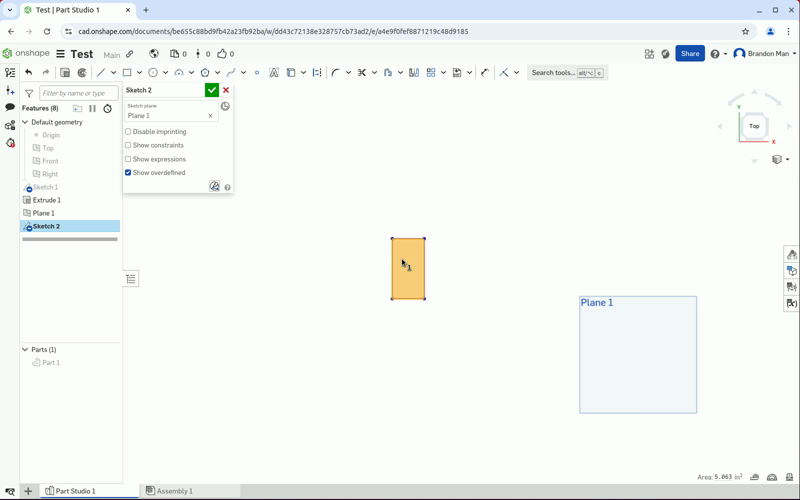
scroll(-6)
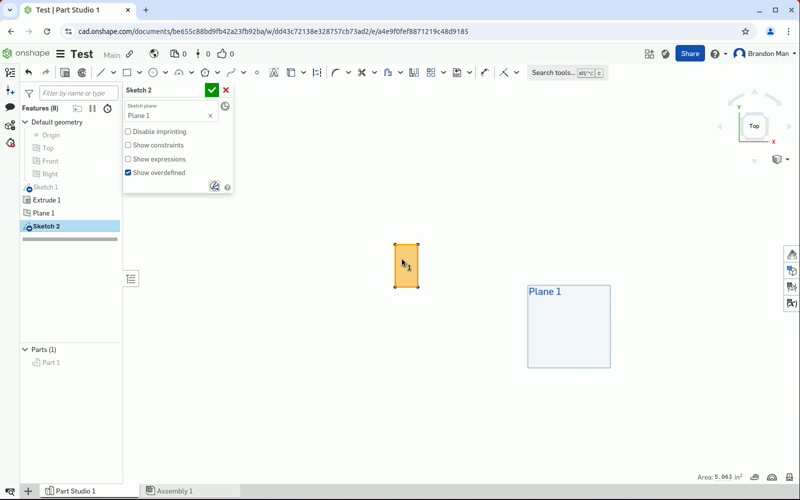
scroll(-6)
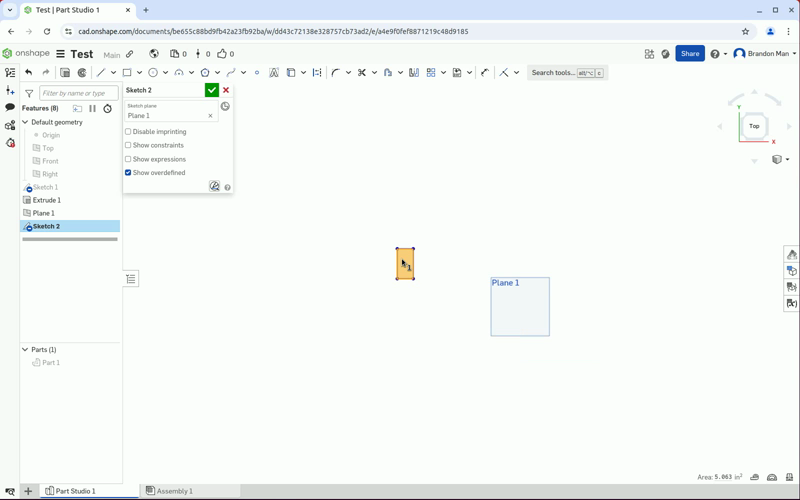
scroll(-6)
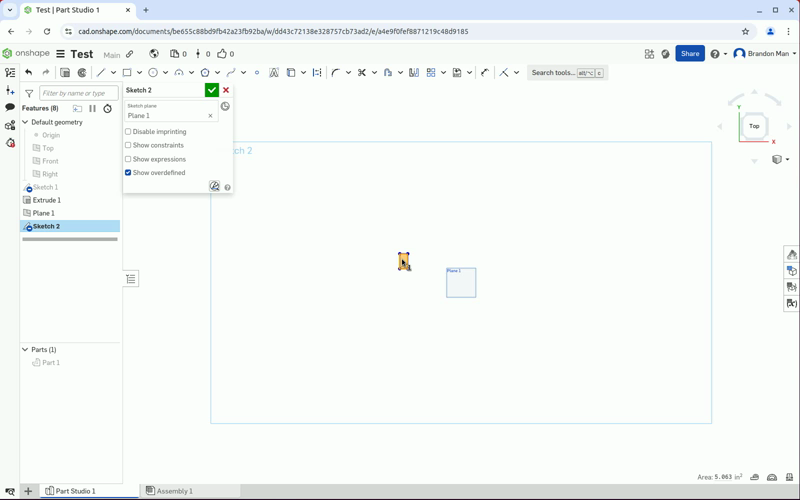
mouse_move(73, 352)
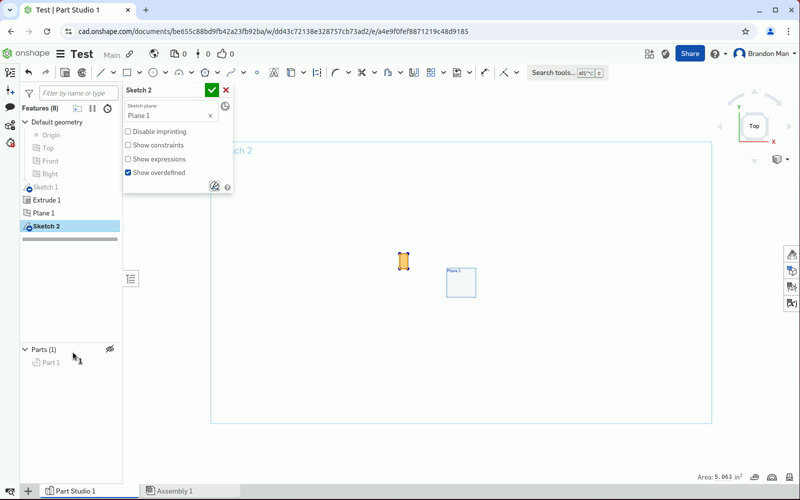
key(shift+y)
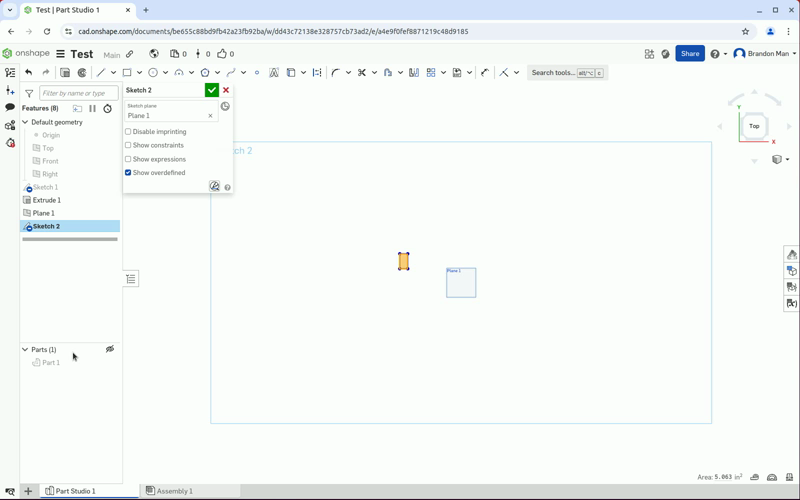
key(shift+e)
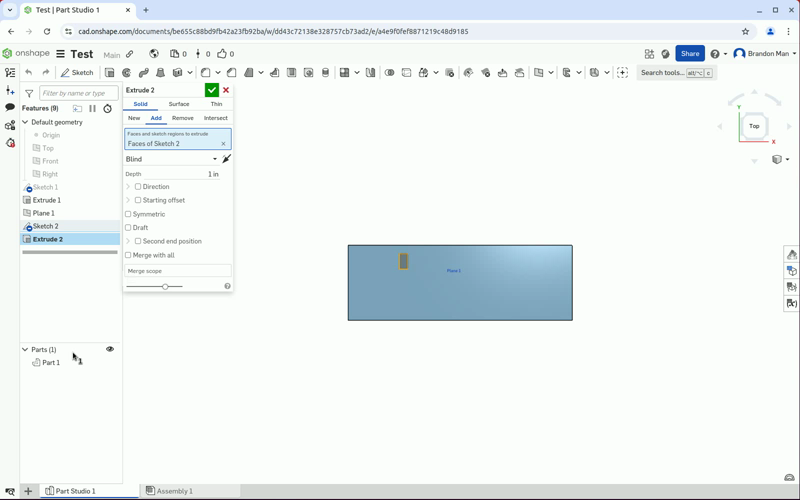
mouse_move(143, 106)
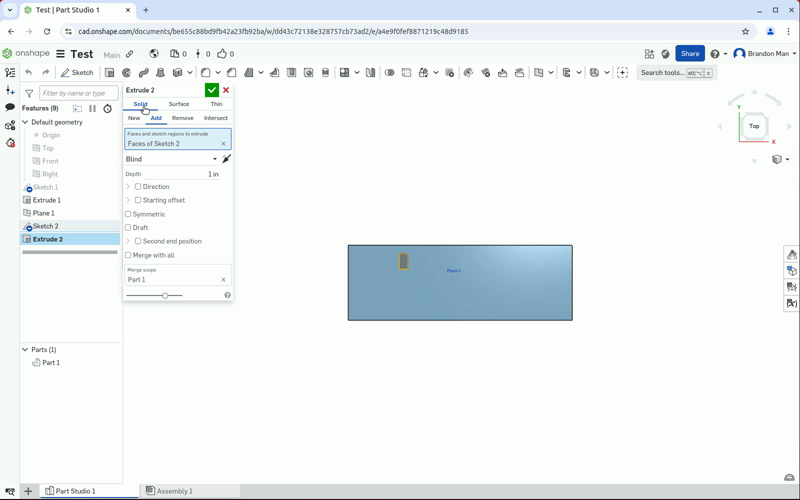
click(143, 106)
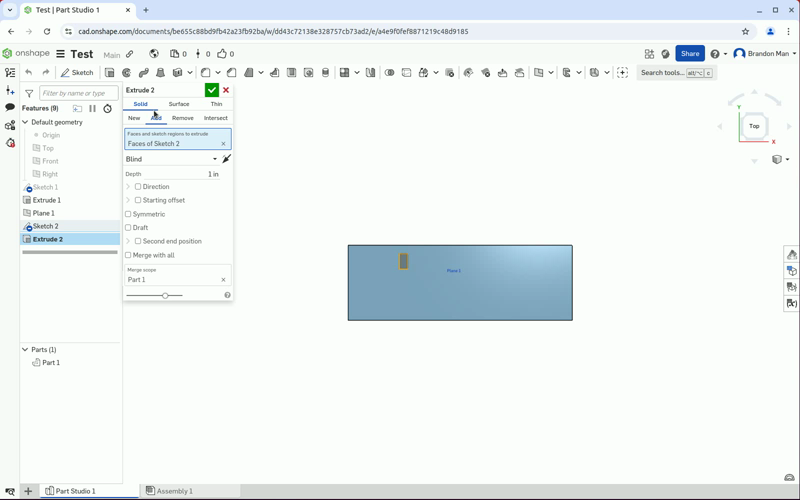
mouse_move(186, 120)
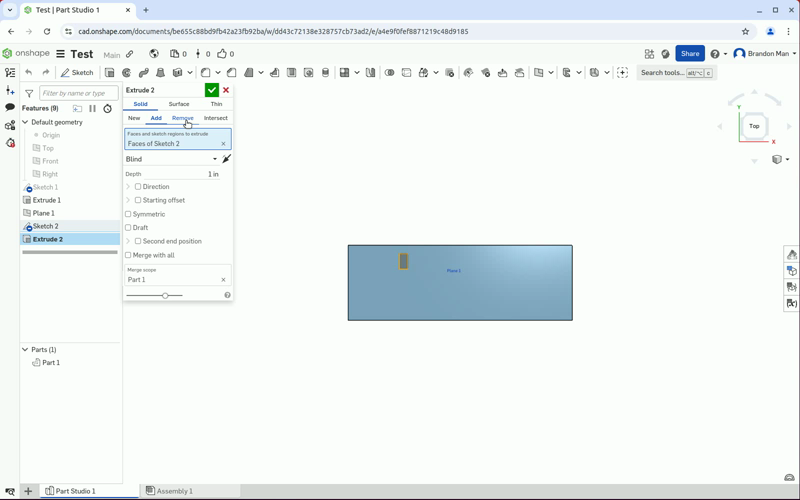
click(186, 120)
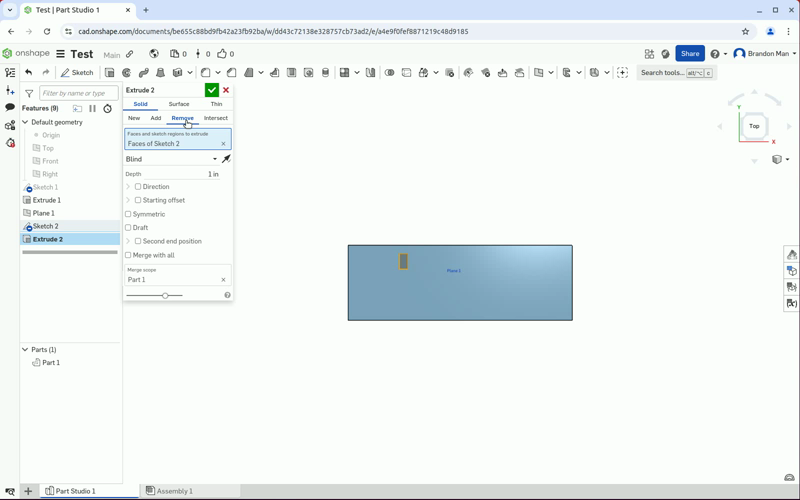
key(tab, 4)
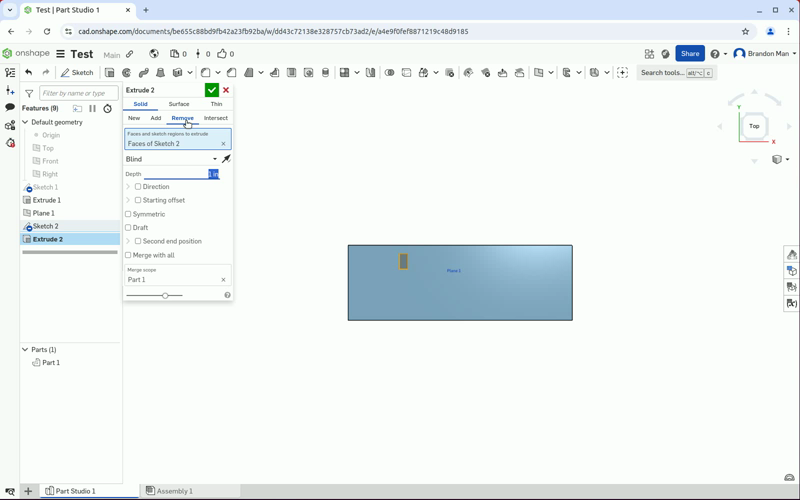
text(15.646)
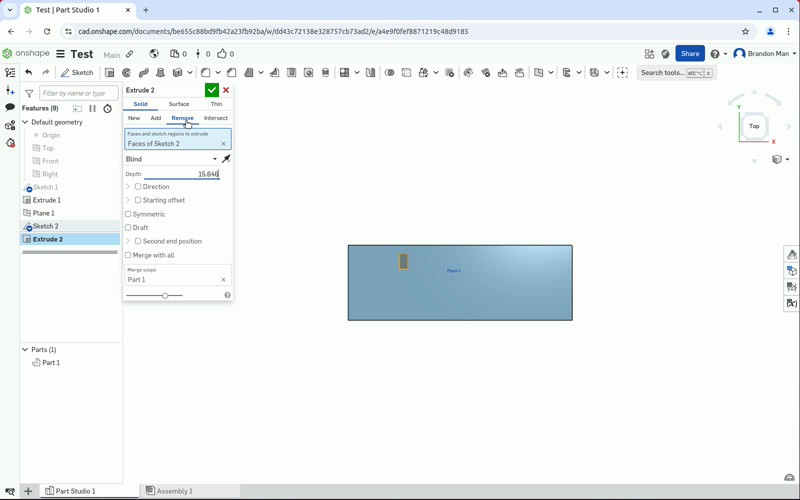
key(tab, 6)
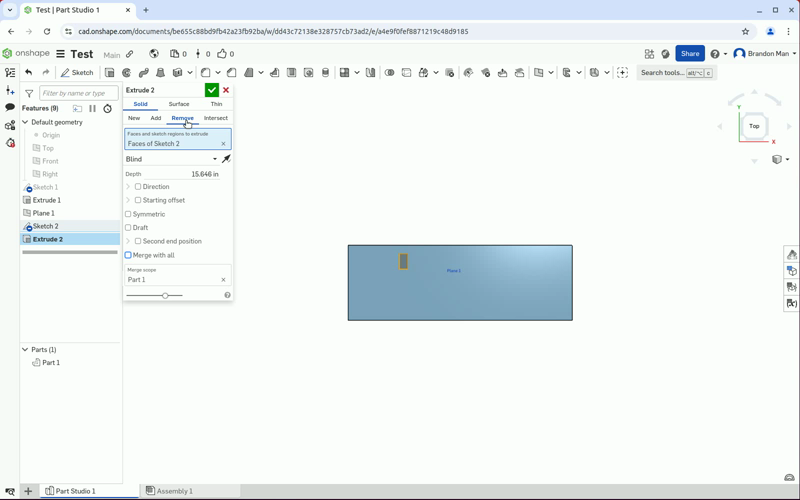
key(space)
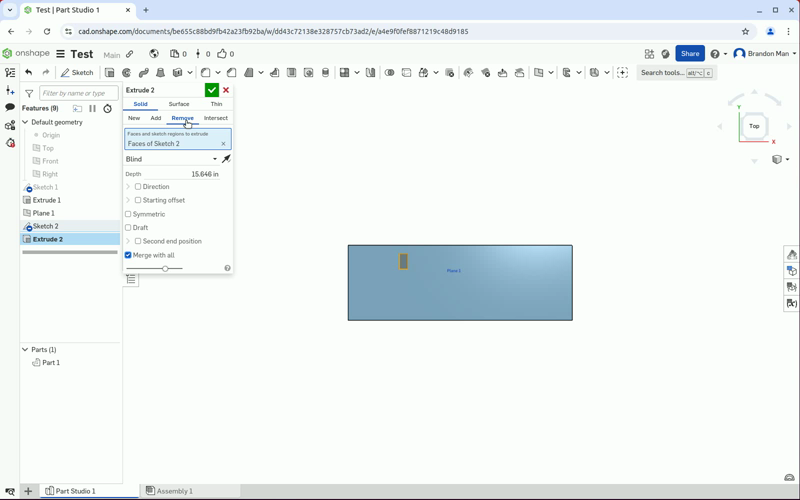
key(enter)
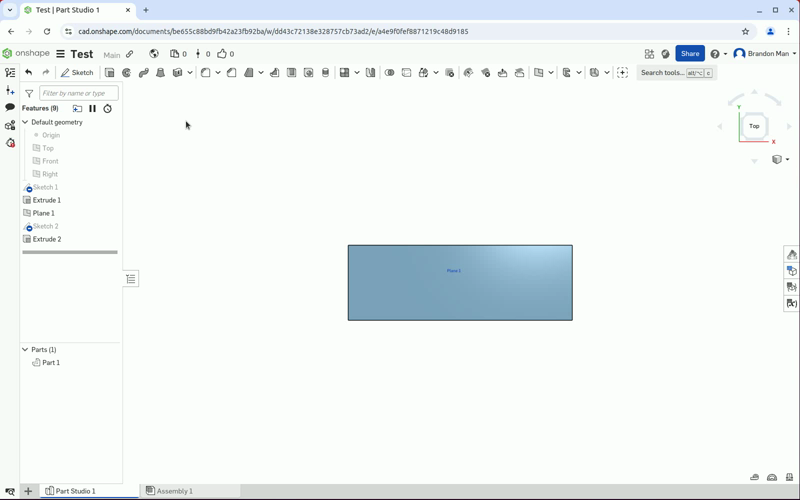
key(shift+h)
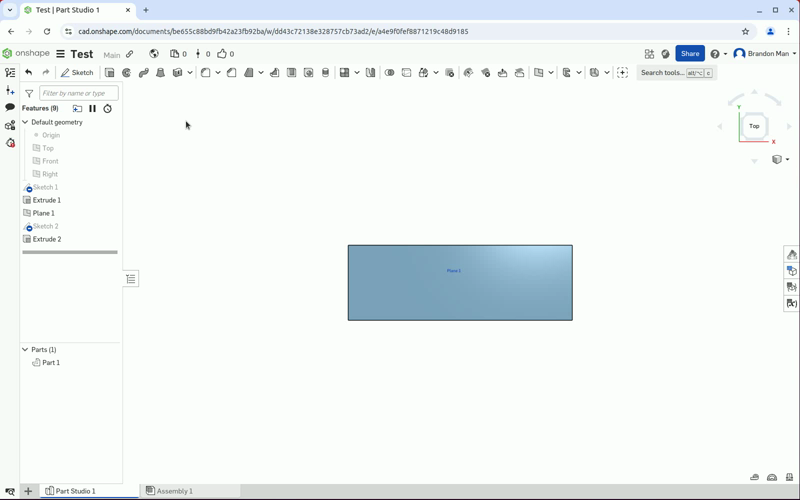
key(shift+h)
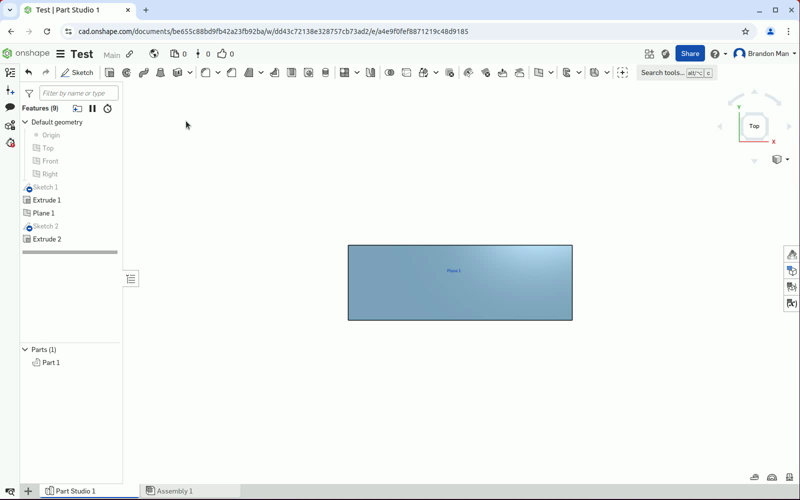
mouse_move(73, 189)
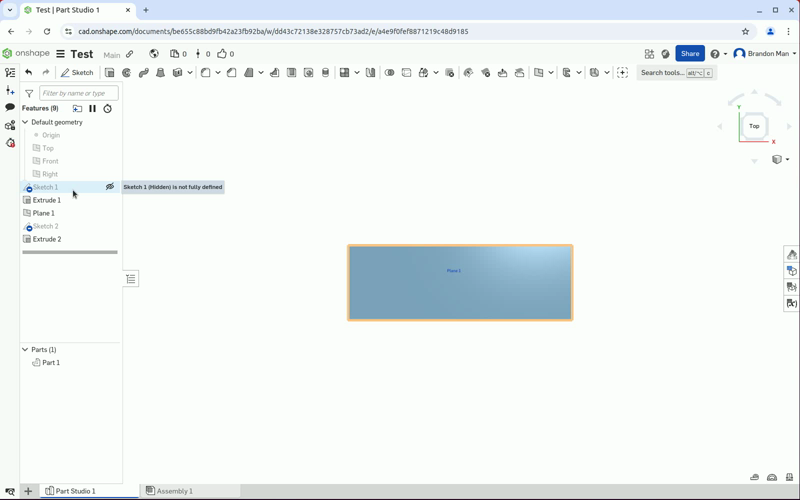
click(73, 189)
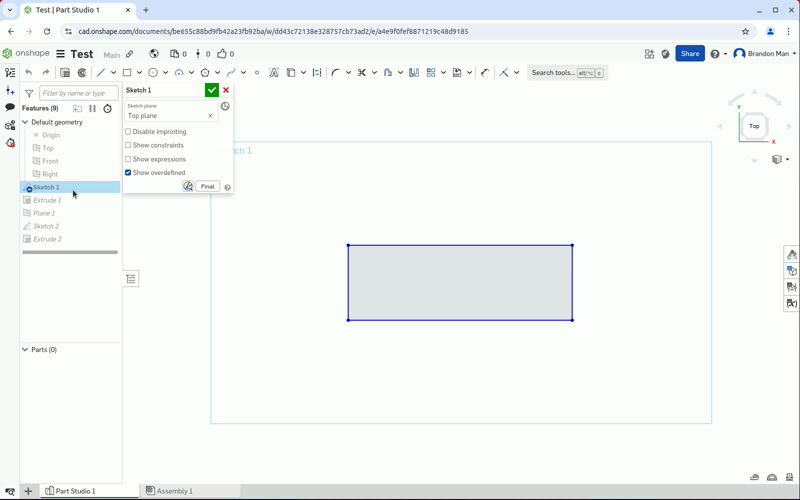
mouse_move(229, 92)
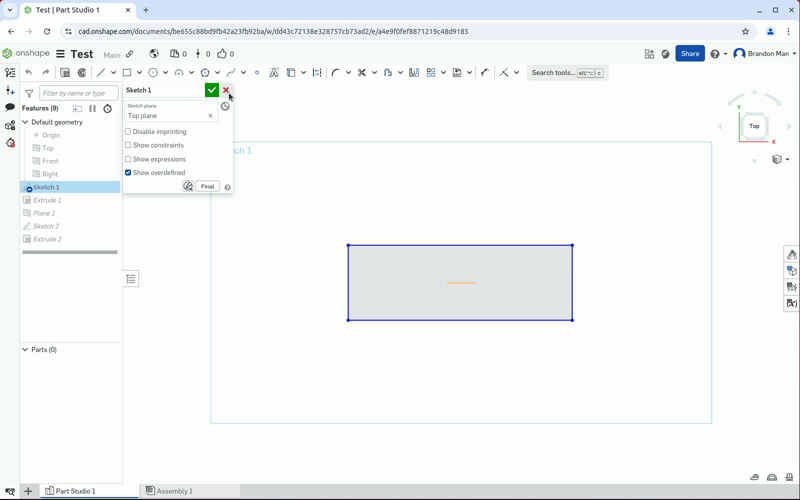
click(229, 92)
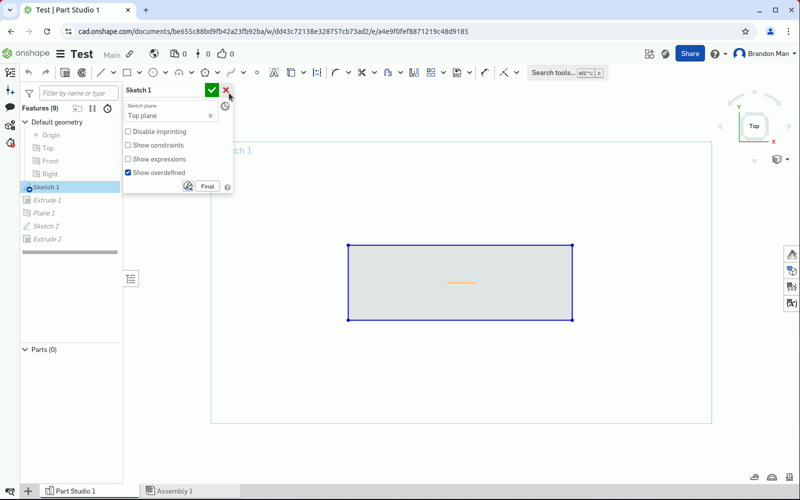
key(shift+s)
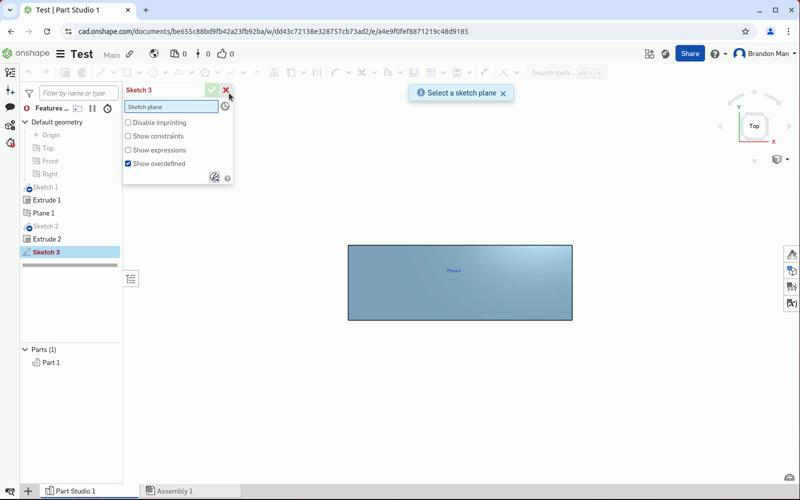
mouse_move(73, 215)
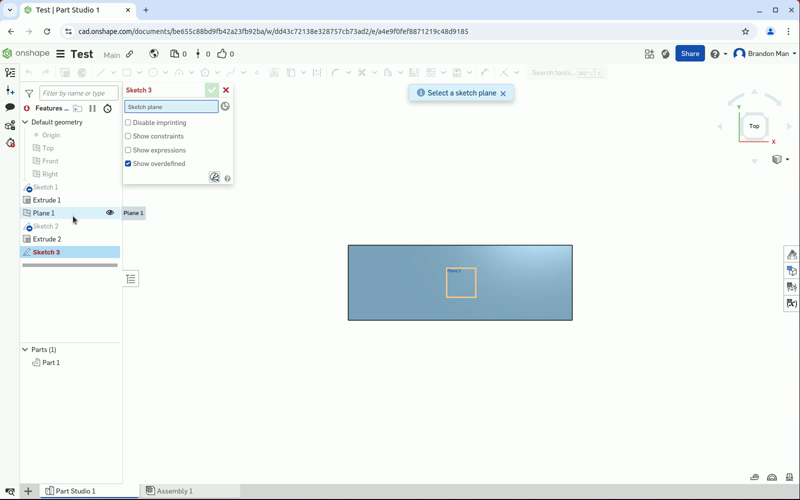
click(73, 215)
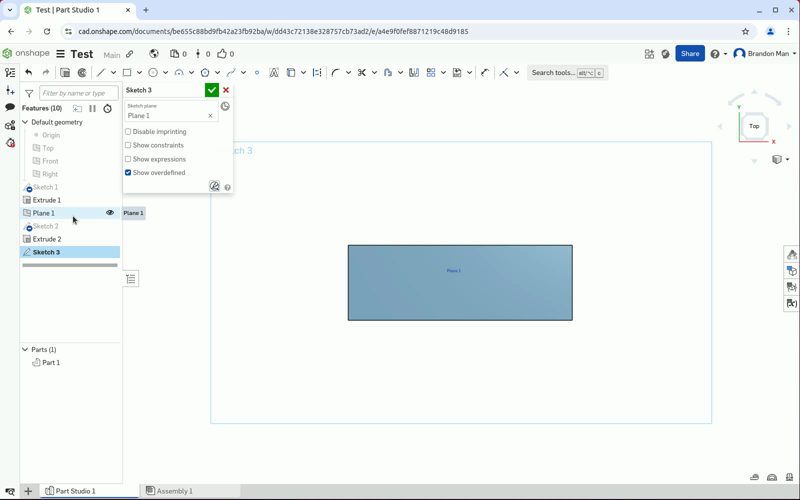
mouse_move(73, 352)
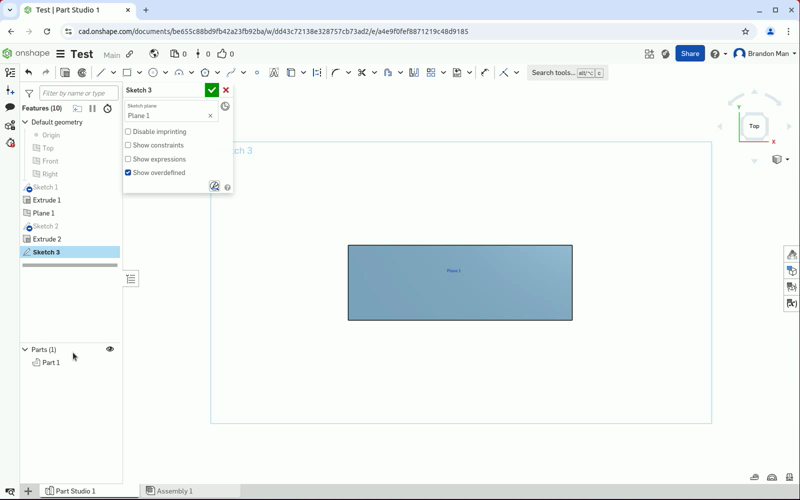
key(y)
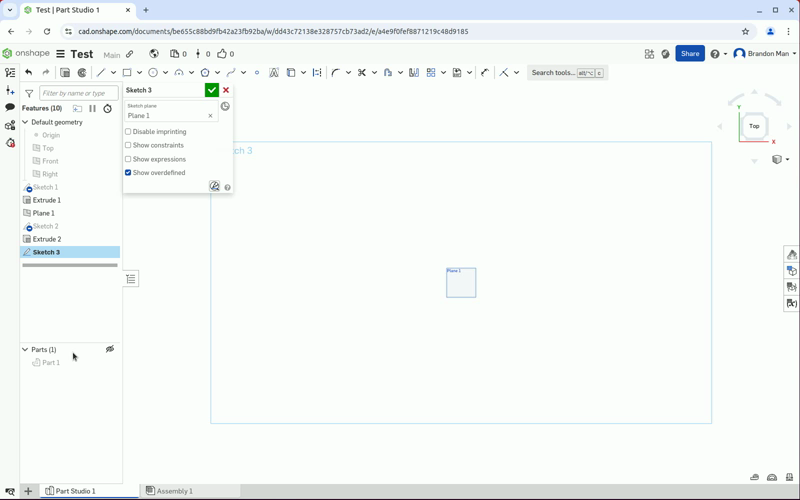
key(l)
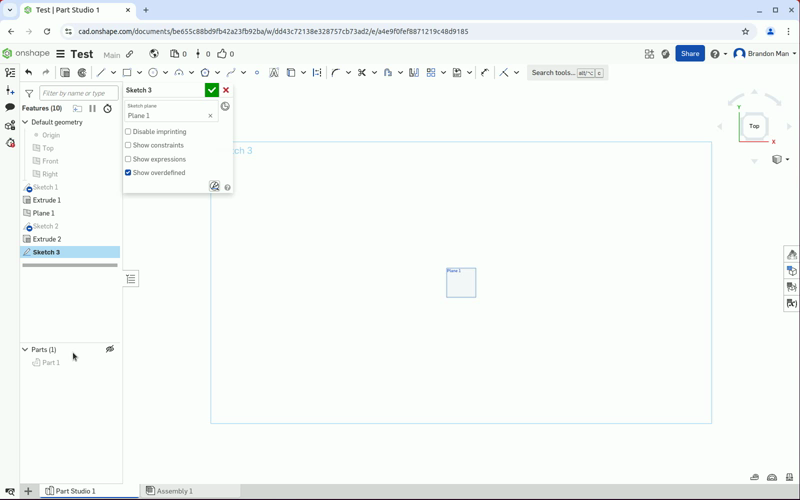
key_down(shift)
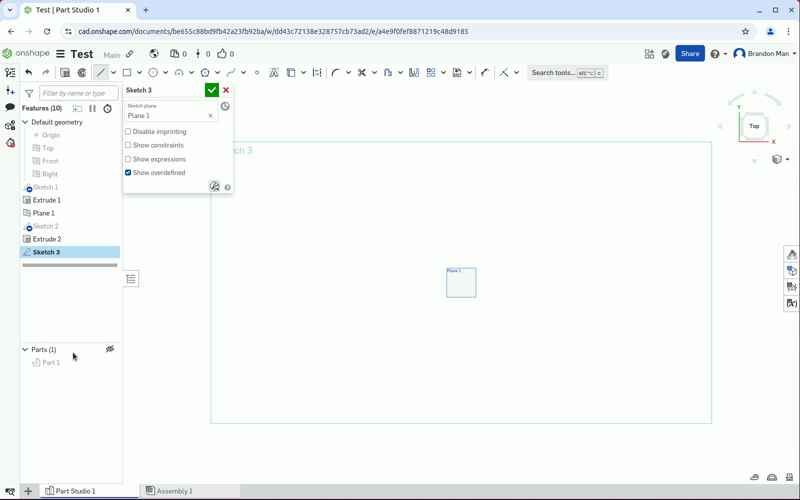
mouse_move(498, 312)
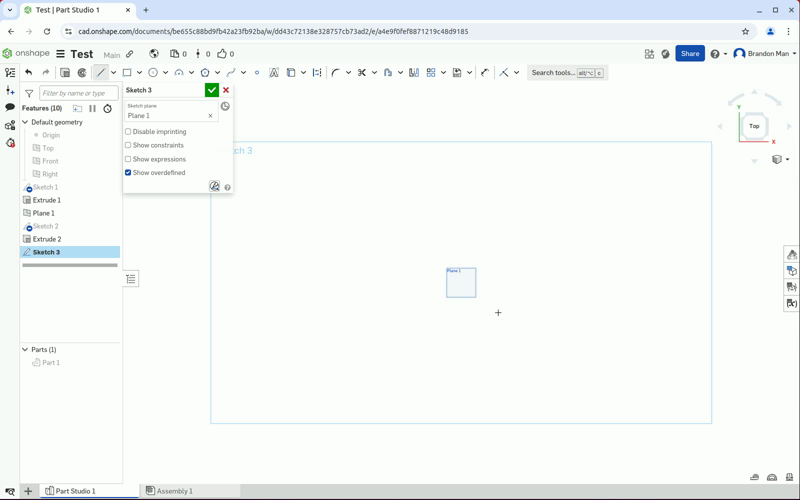
click(498, 312)
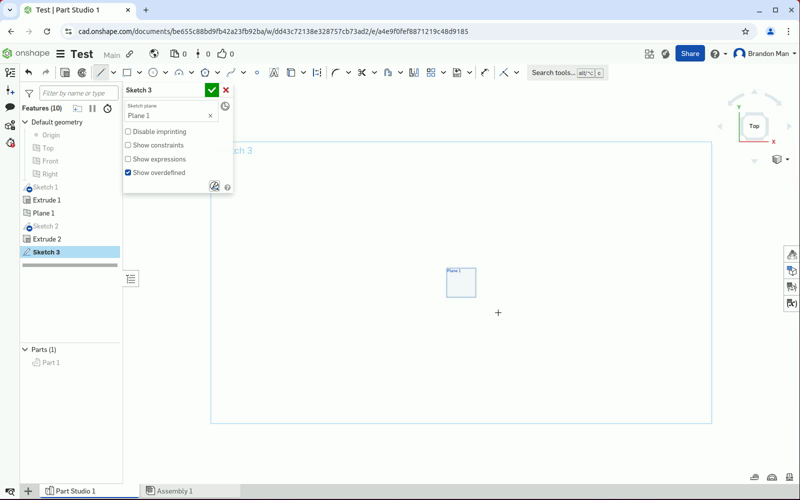
key_up(shift)
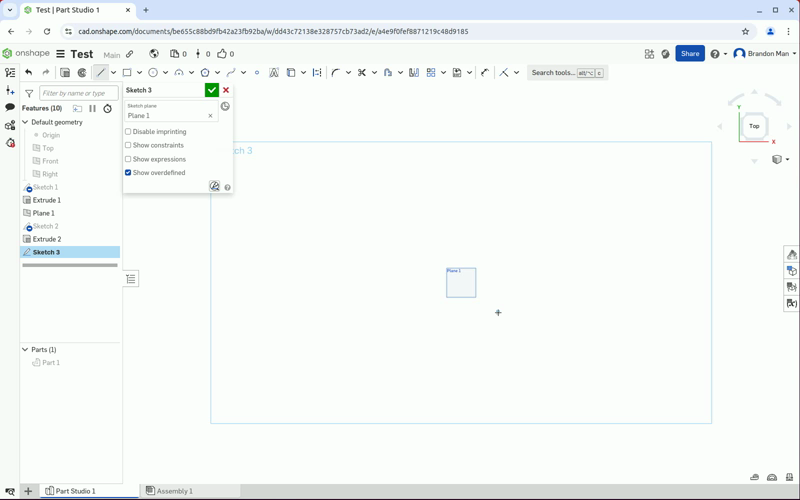
key_down(shift)
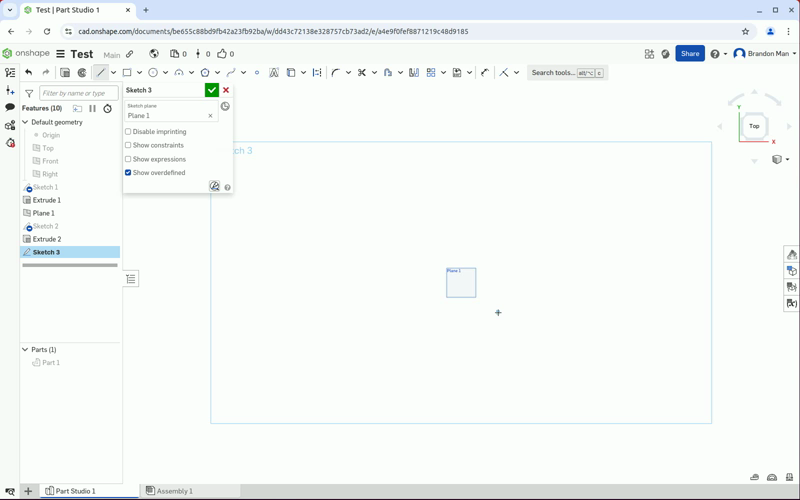
mouse_move(528, 312)
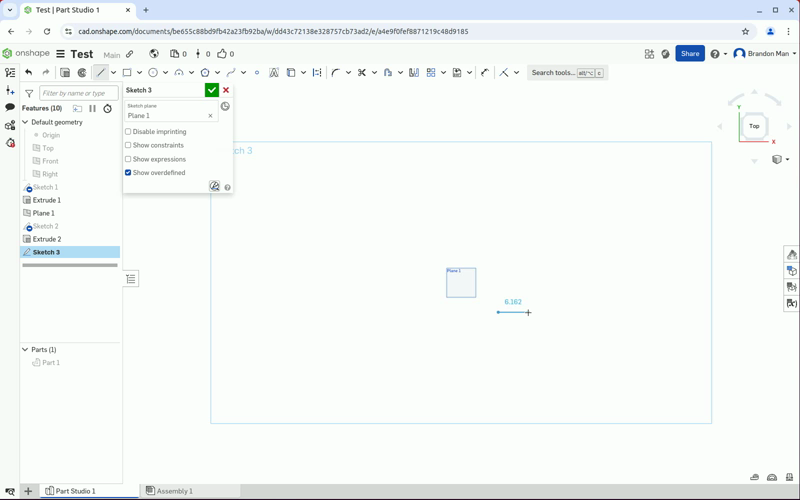
mouse_move(506, 312)
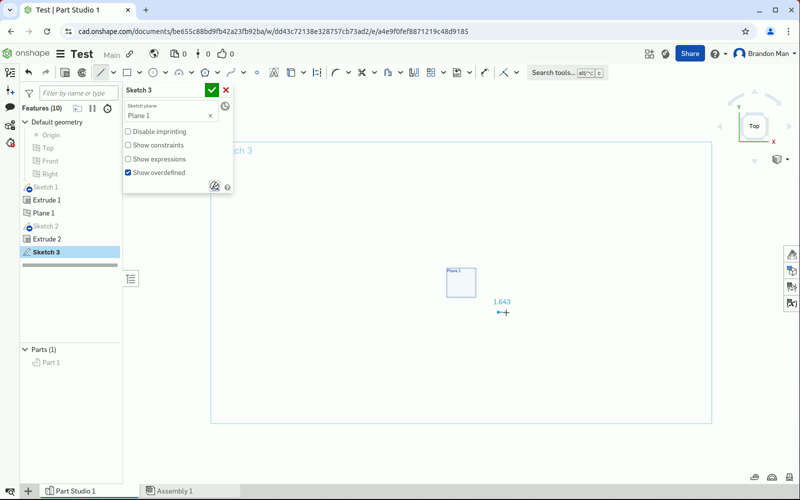
click(506, 312)
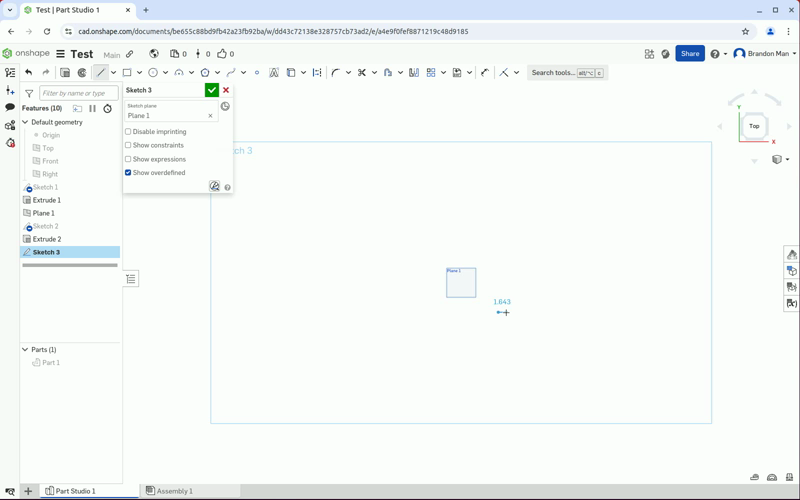
key_up(shift)
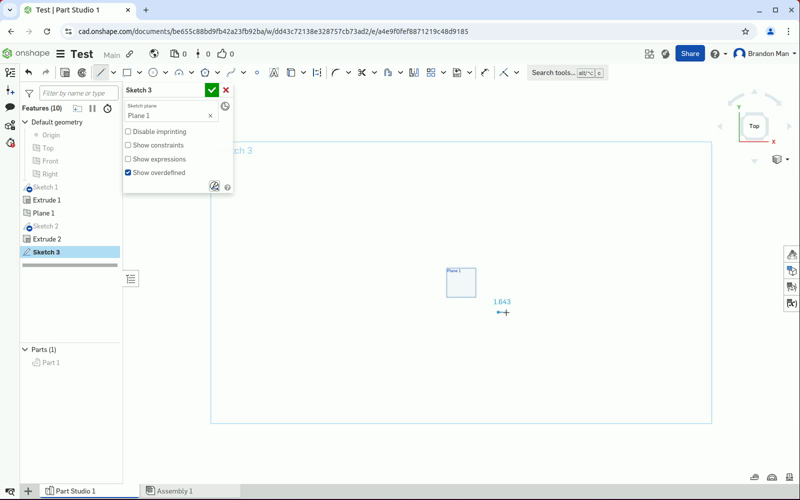
key_down(shift)
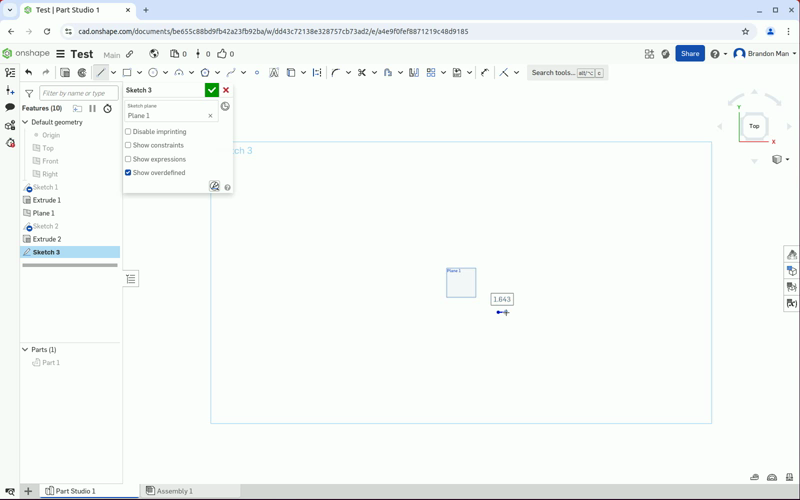
mouse_move(536, 312)
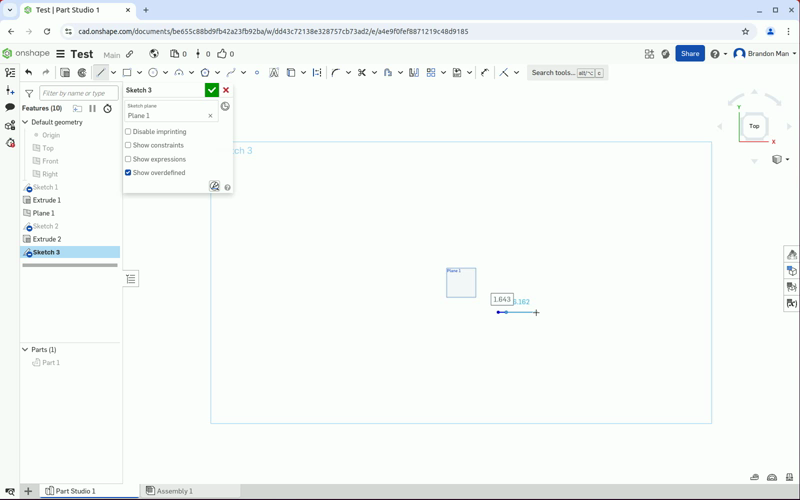
mouse_move(506, 297)
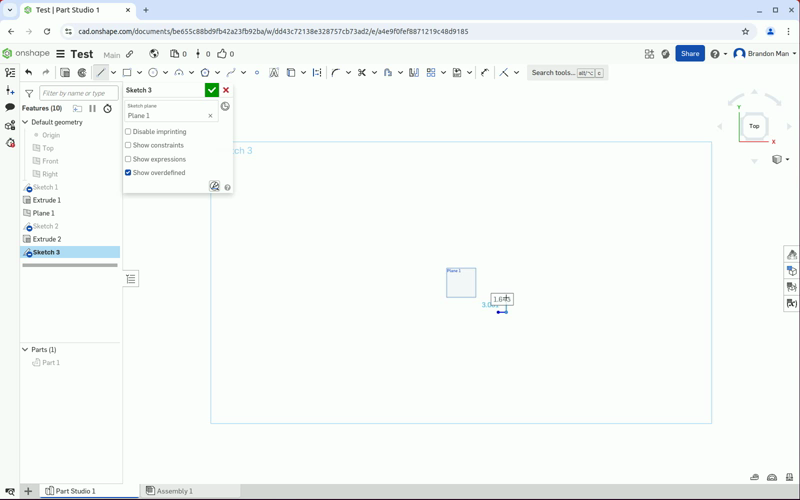
click(506, 297)
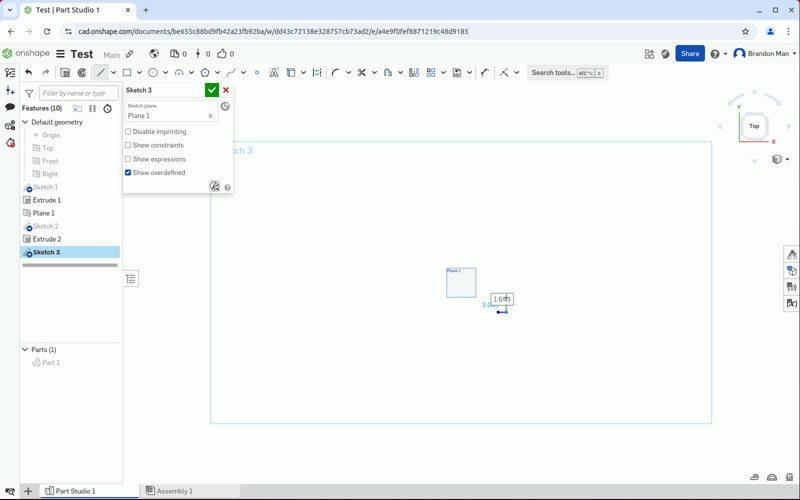
key_up(shift)
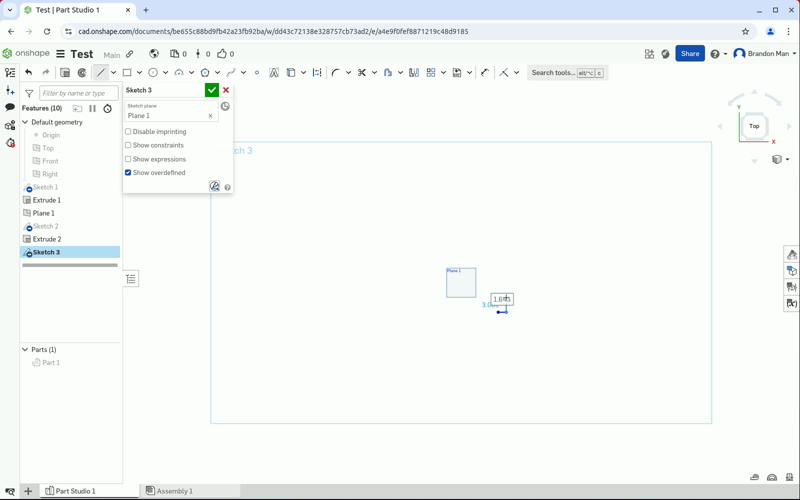
key_down(shift)
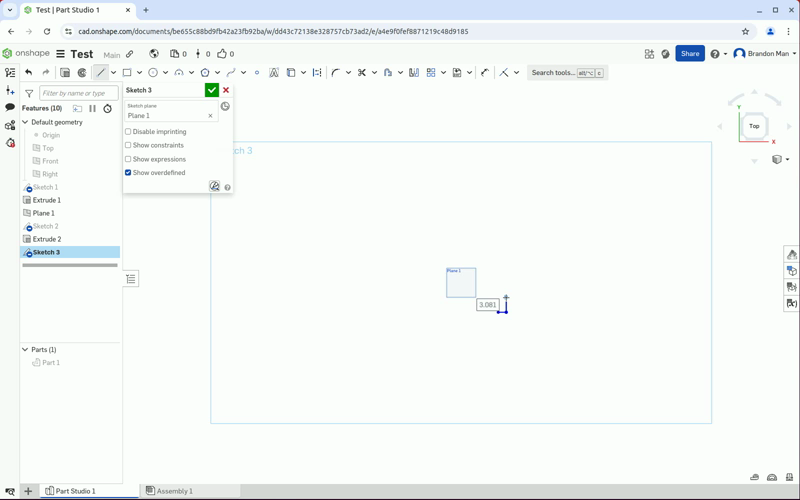
mouse_move(536, 297)
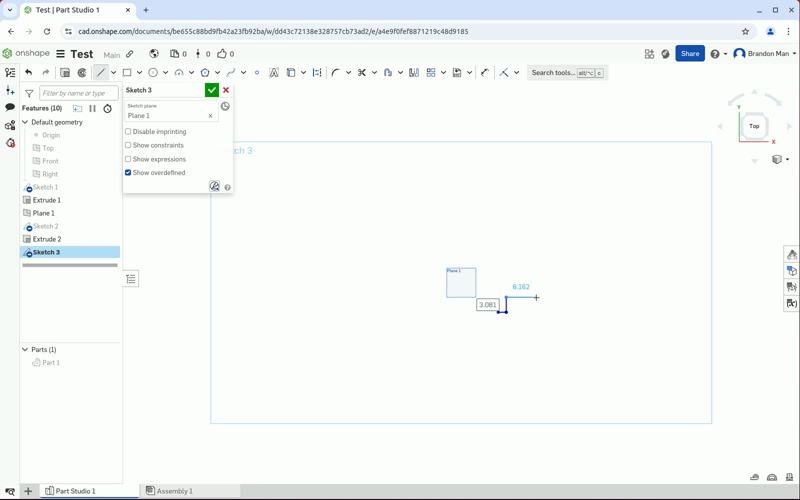
mouse_move(498, 297)
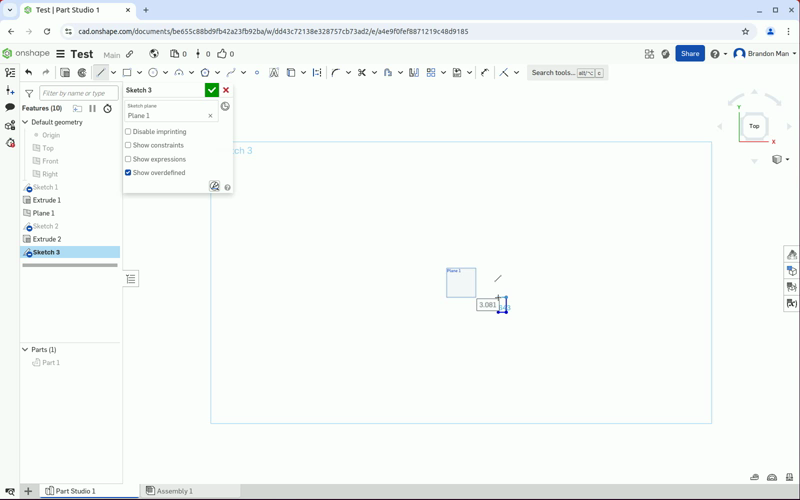
click(498, 297)
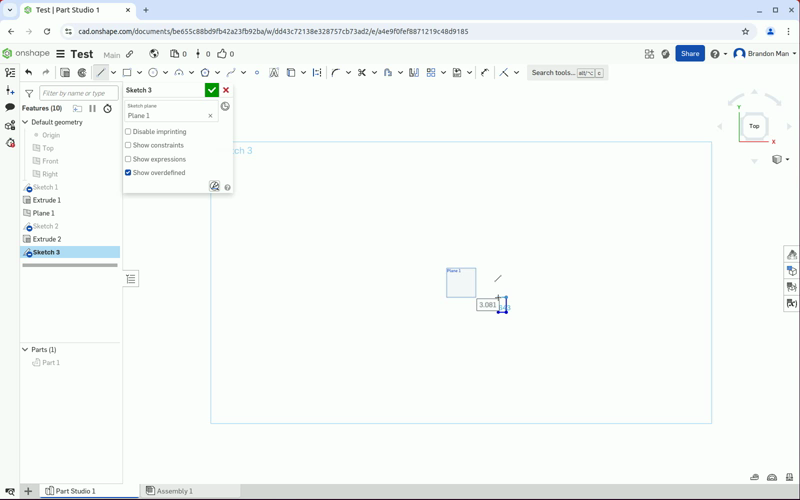
key_up(shift)
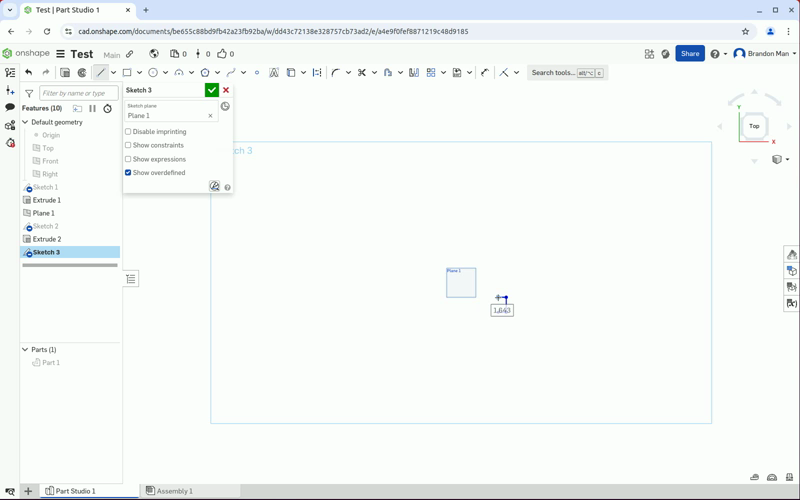
mouse_move(528, 297)
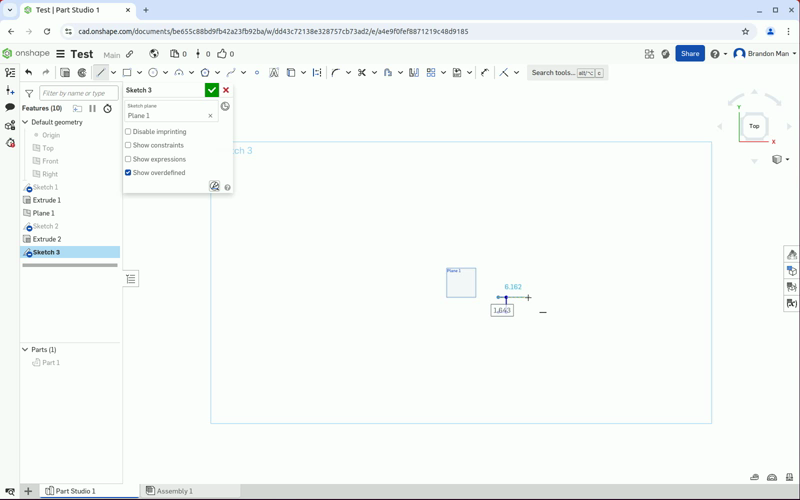
key_down(shift)
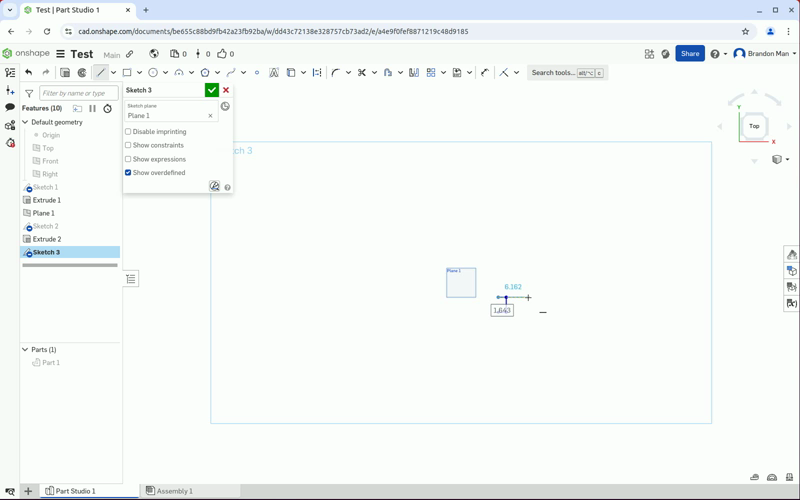
mouse_move(498, 312)
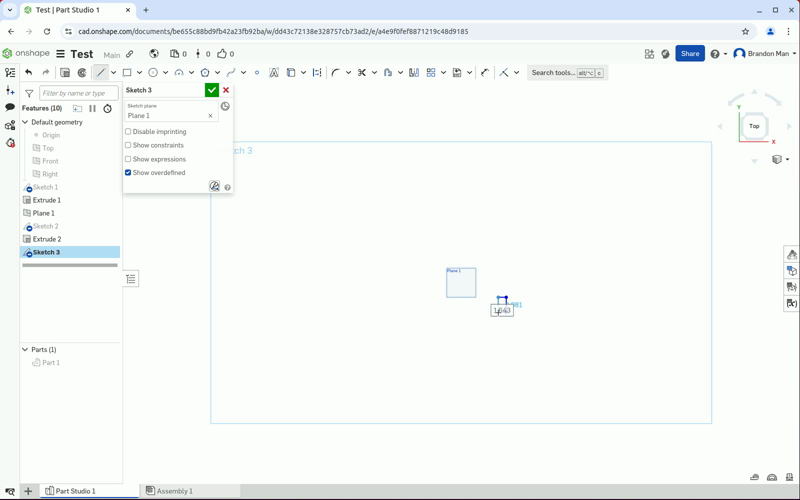
key_up(shift)
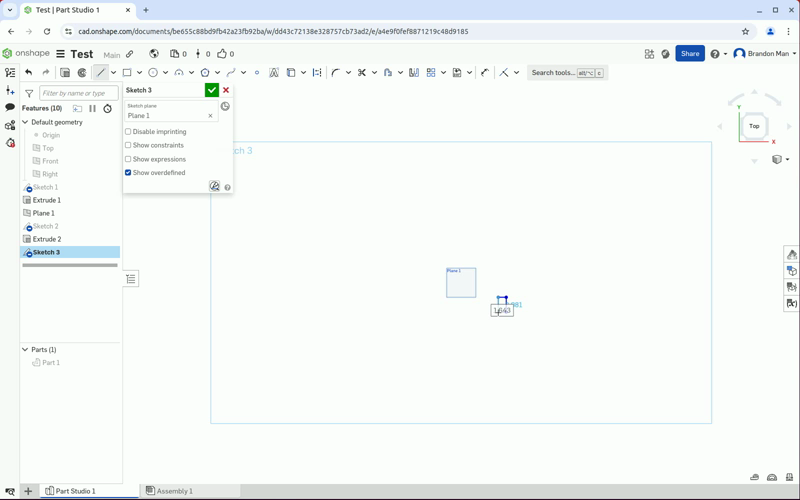
click(498, 312)
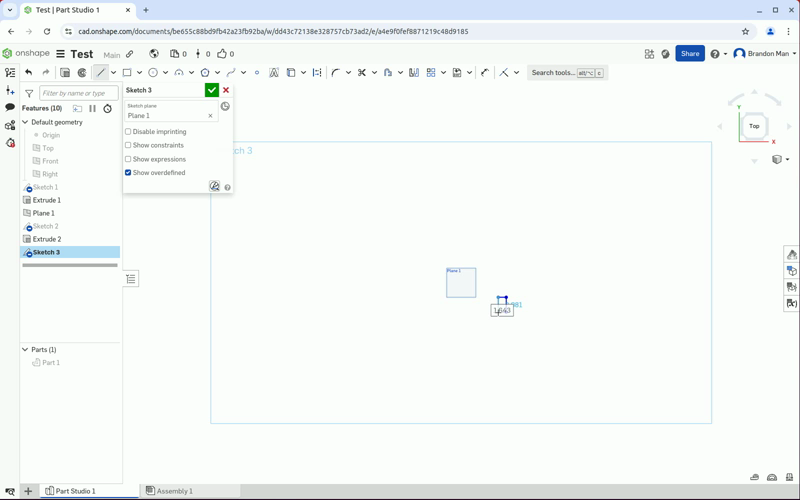
key(esc)
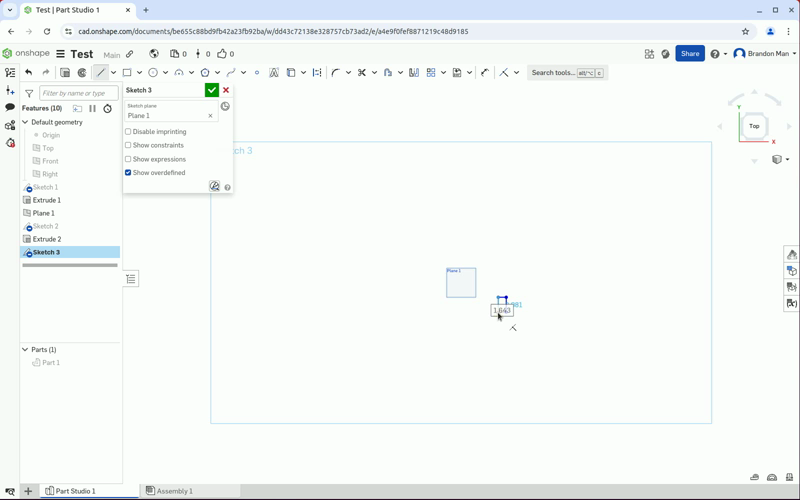
mouse_move(499, 305)
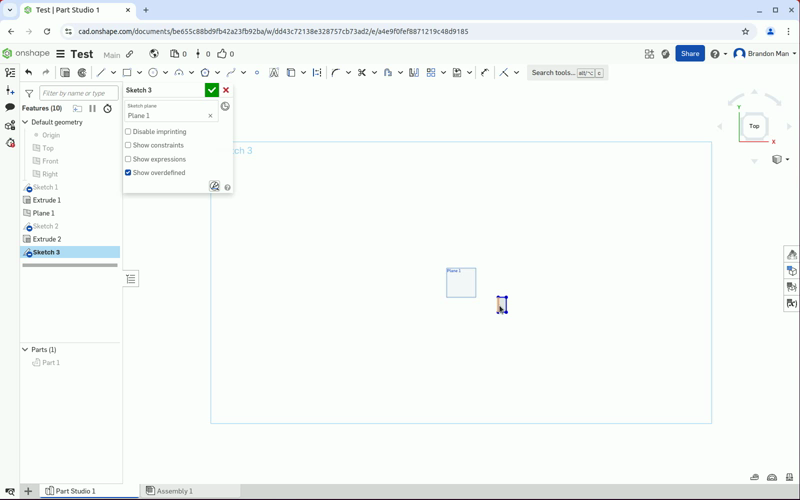
scroll(6)
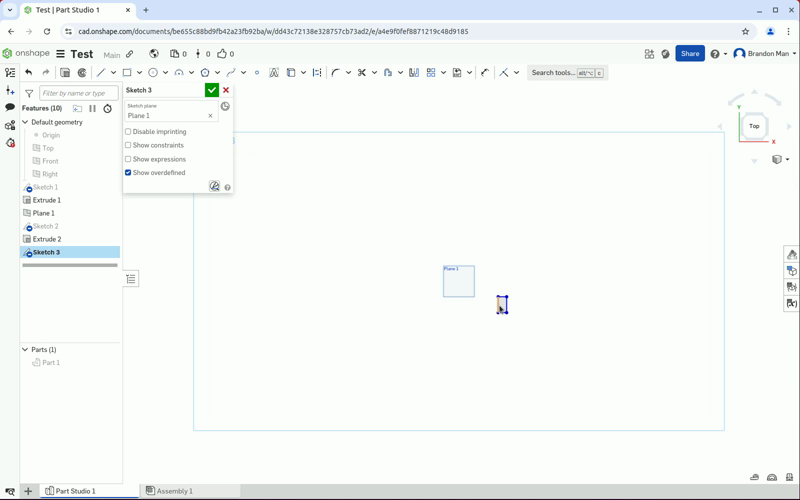
scroll(6)
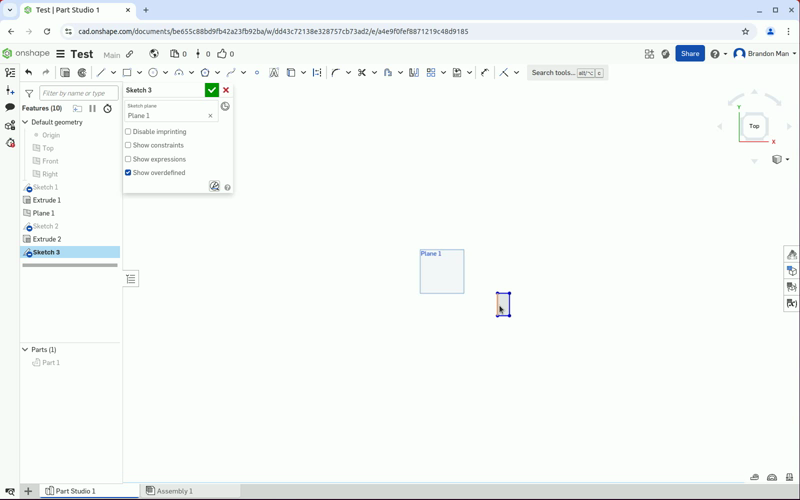
scroll(6)
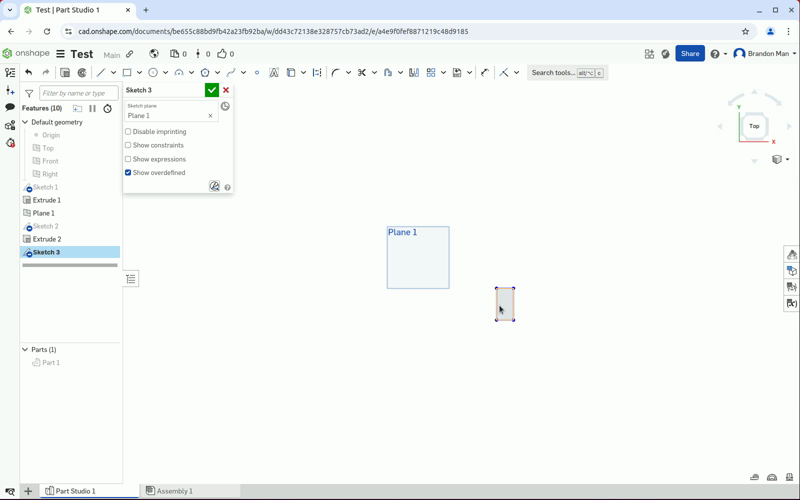
scroll(6)
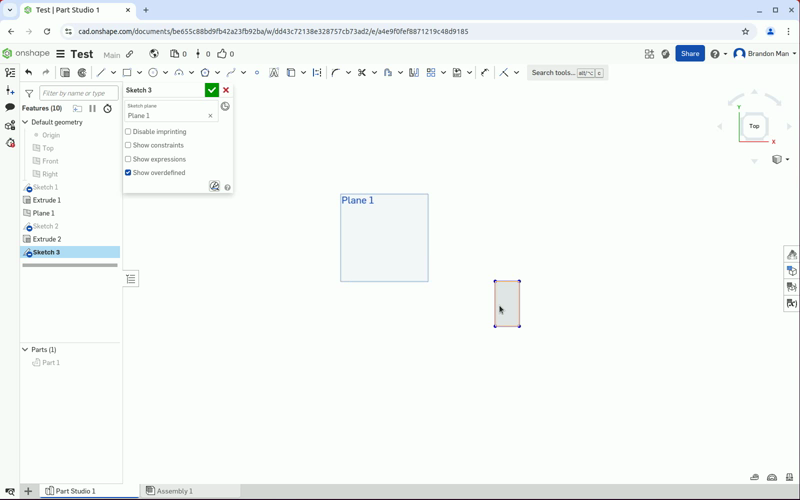
scroll(6)
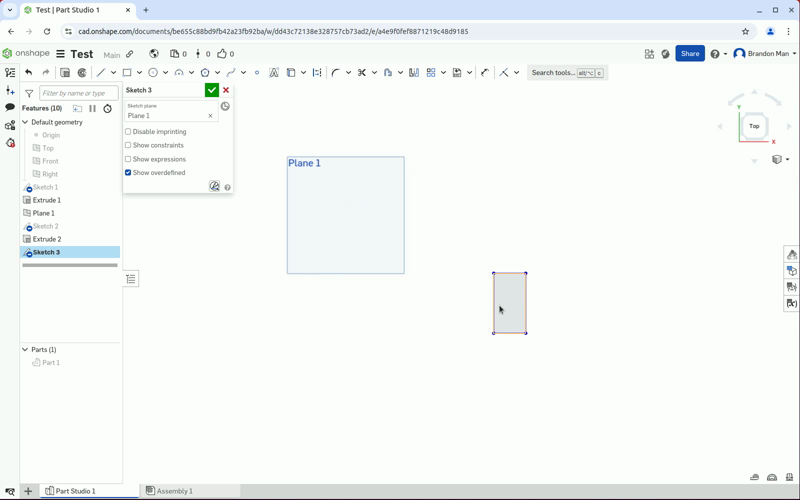
scroll(6)
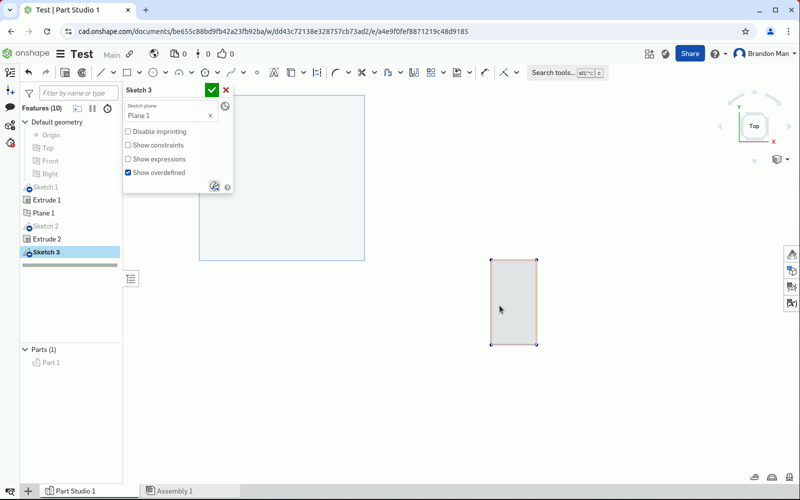
scroll(6)
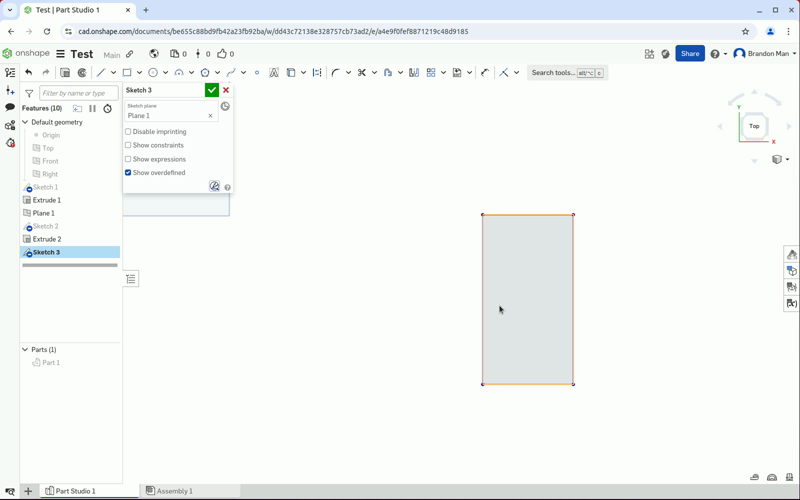
click(499, 305)
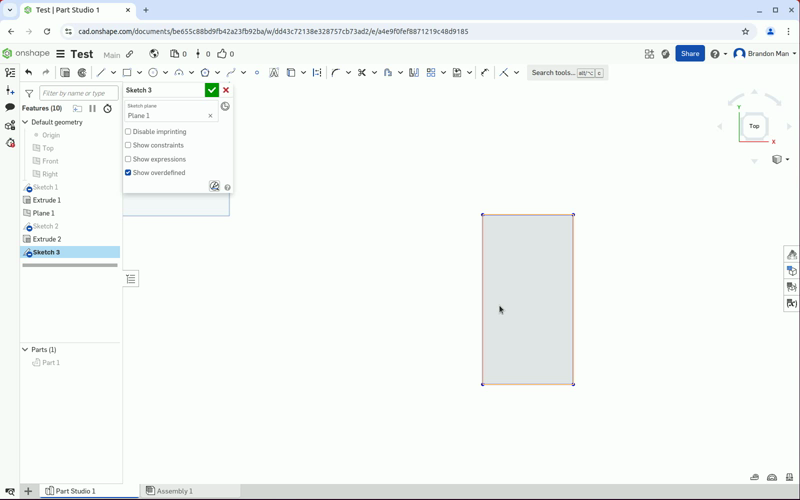
scroll(-6)
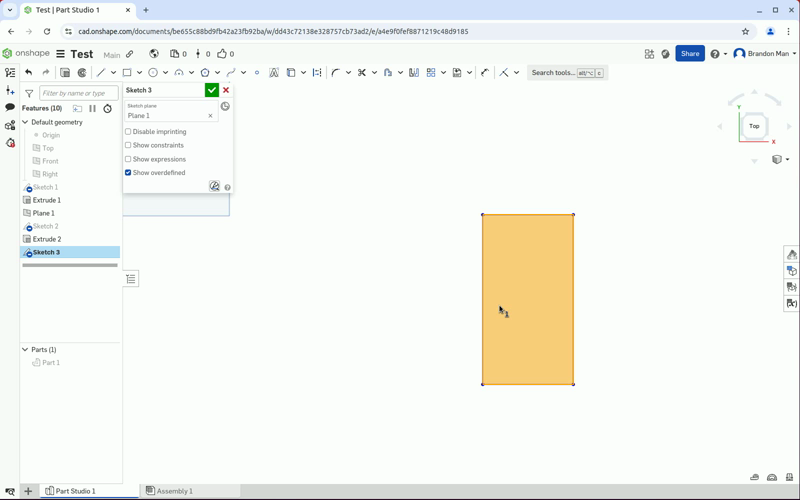
scroll(-6)
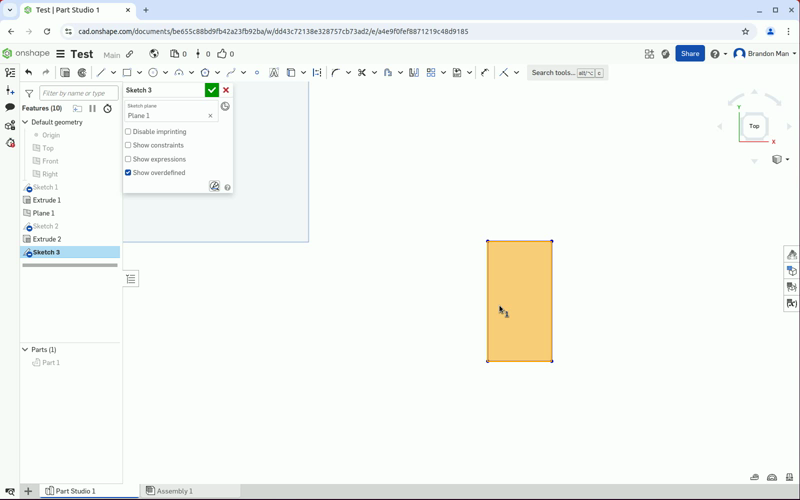
scroll(-6)
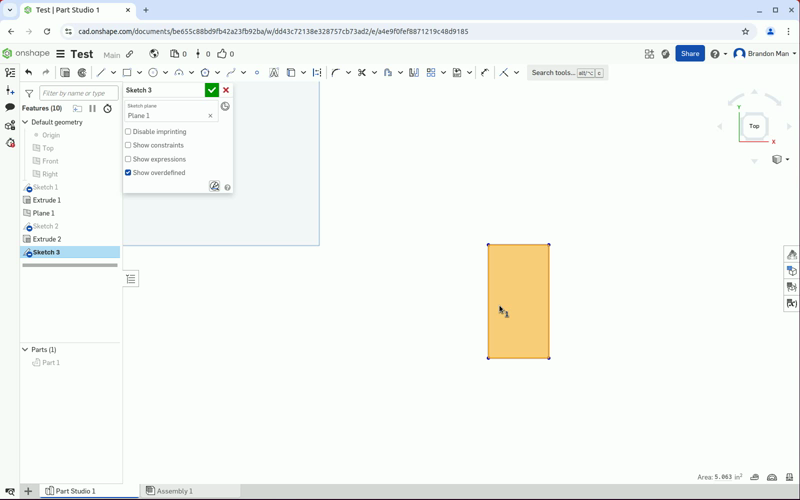
scroll(-6)
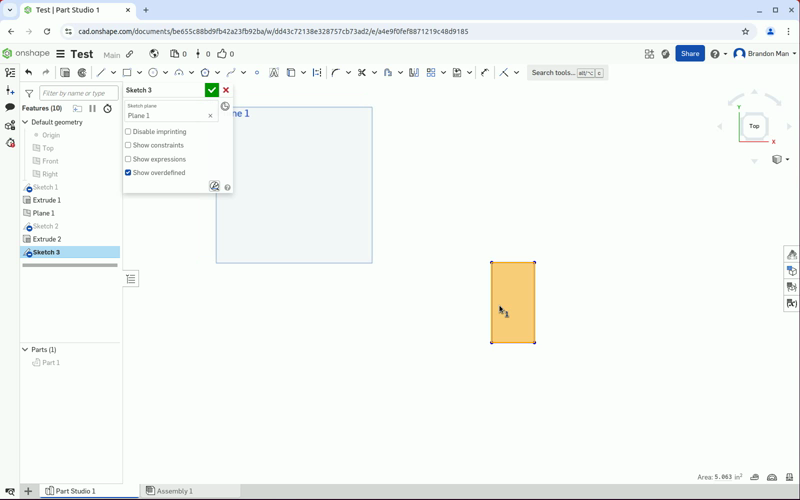
scroll(-6)
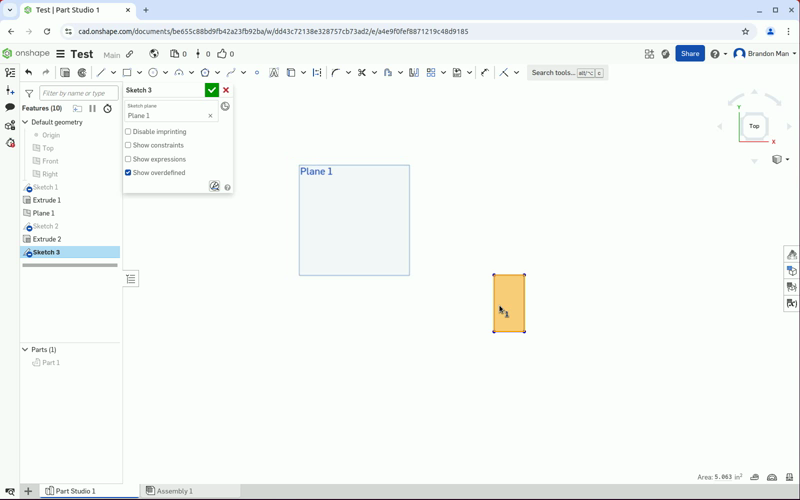
scroll(-6)
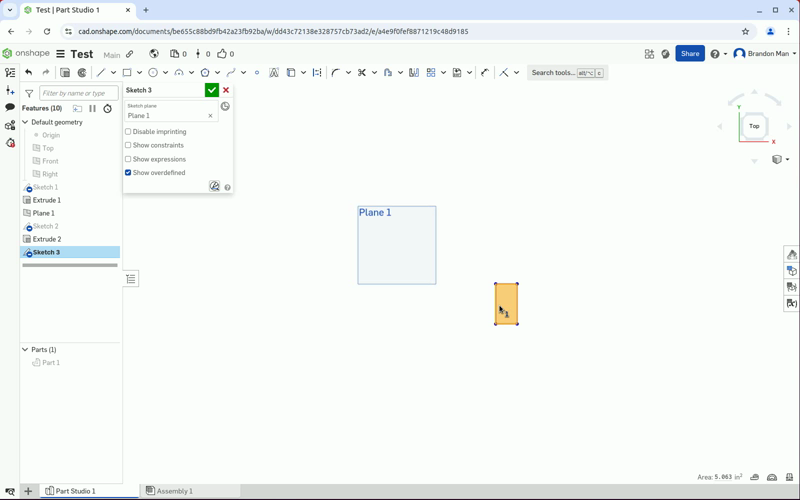
scroll(-6)
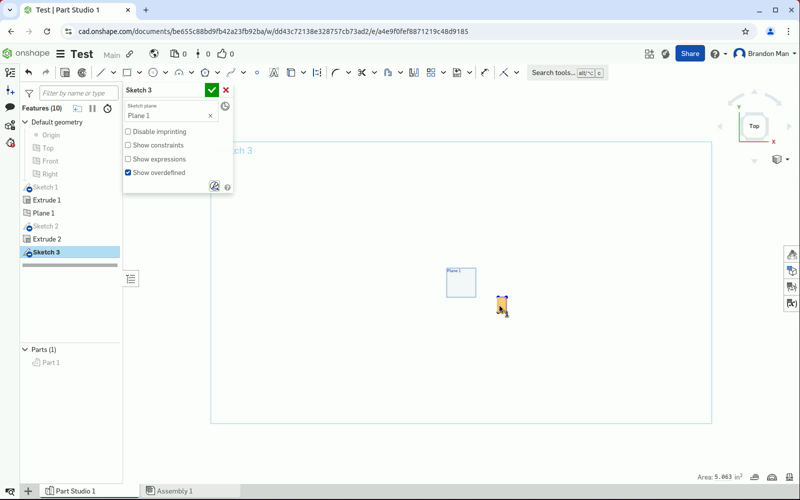
mouse_move(73, 352)
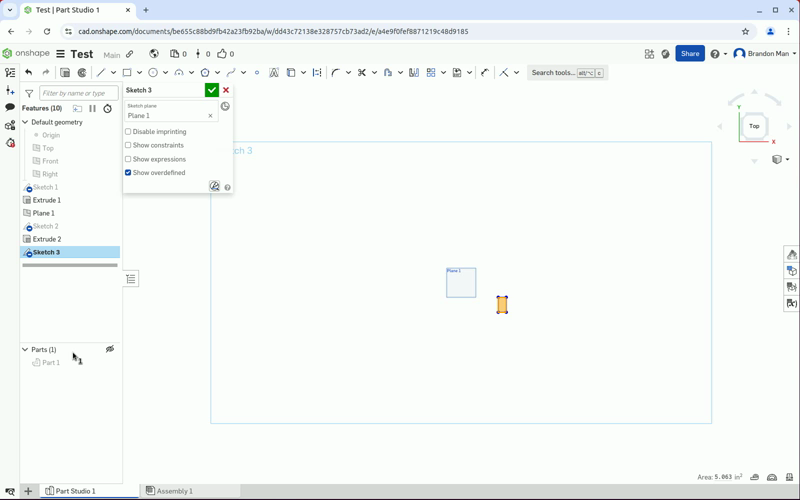
key(shift+y)
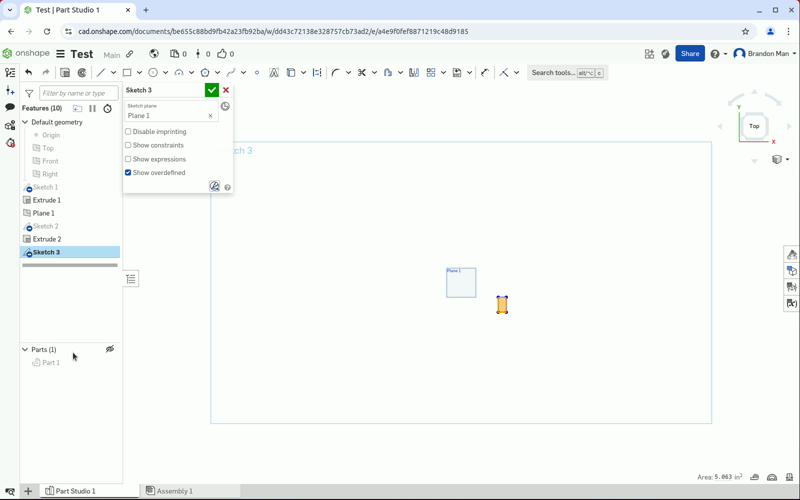
key(shift+e)
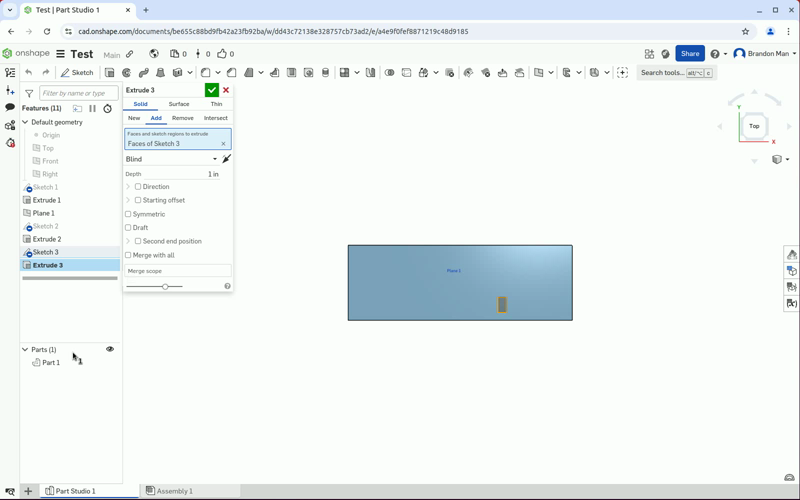
mouse_move(143, 106)
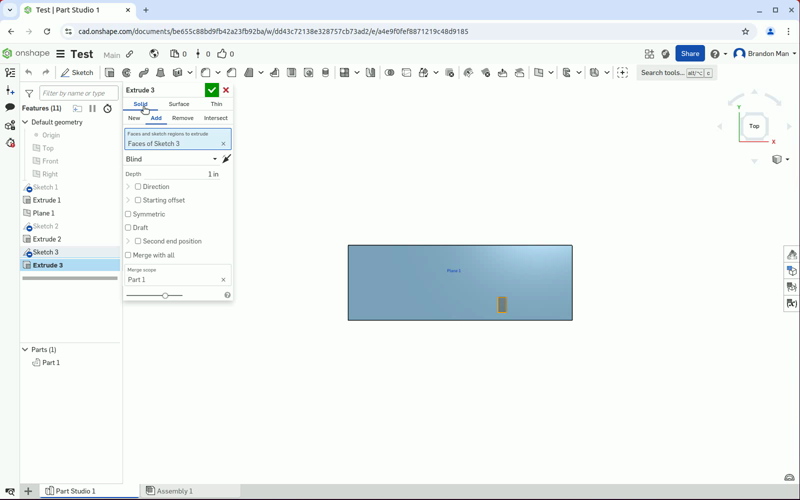
click(143, 106)
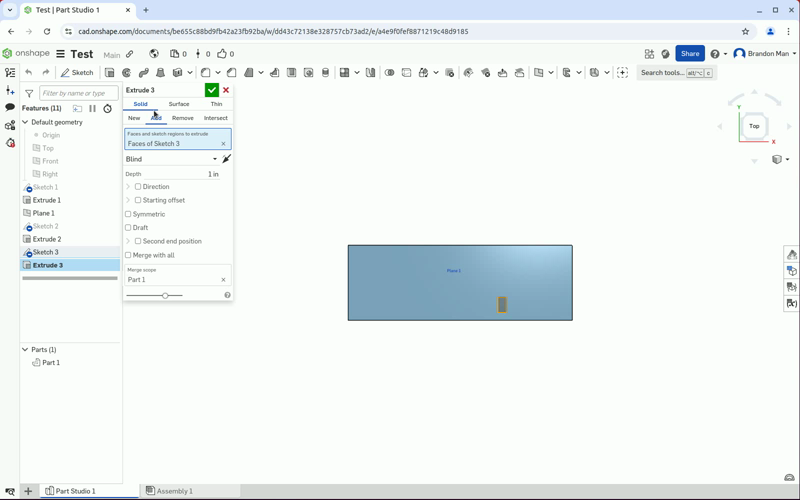
mouse_move(186, 120)
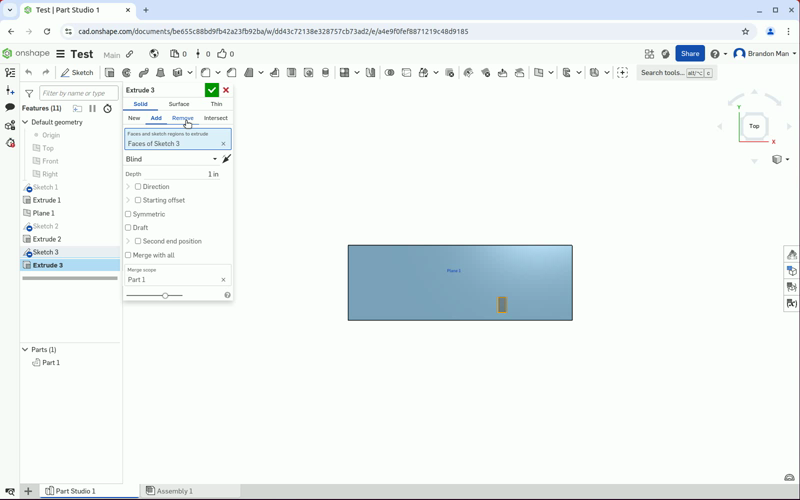
click(186, 120)
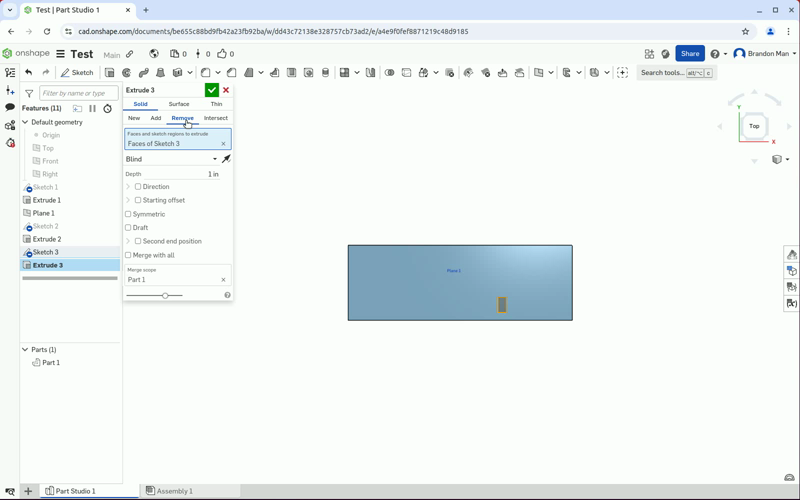
key(tab, 4)
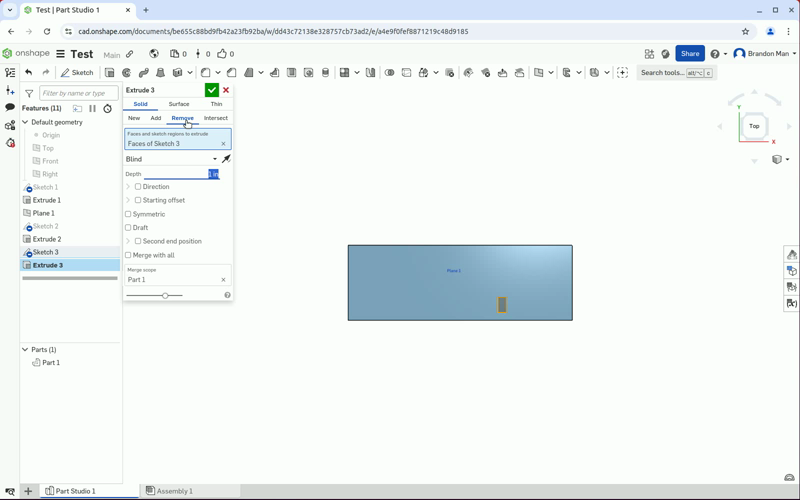
text(15.646)
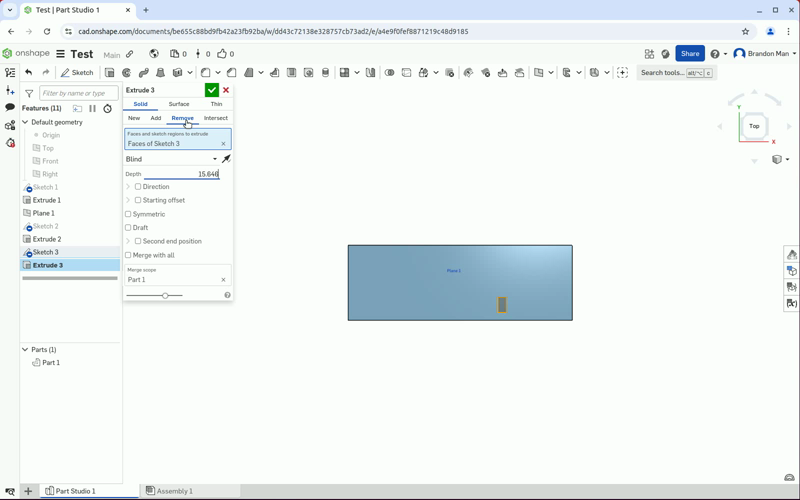
key(tab, 6)
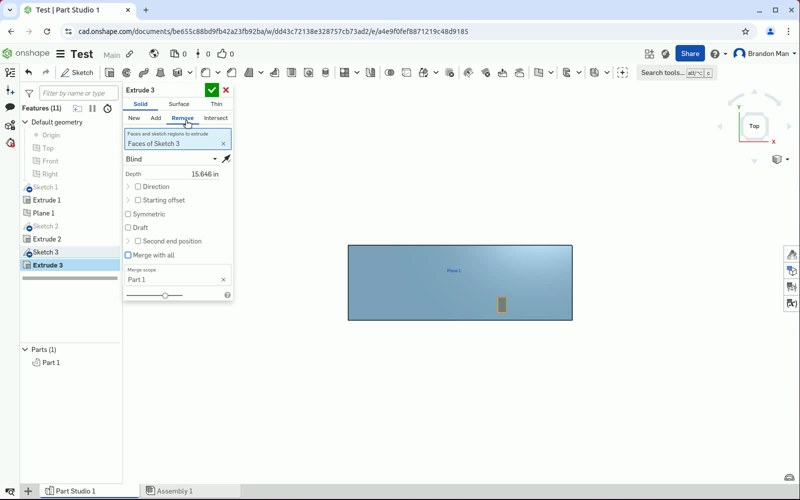
key(space)
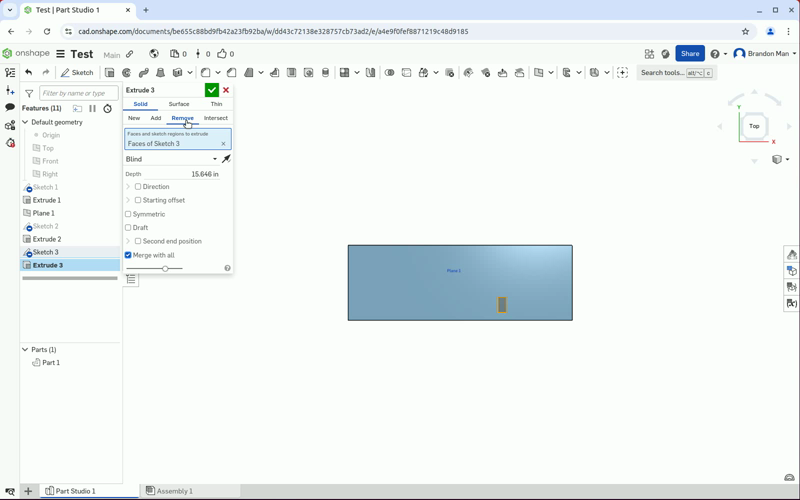
key(enter)
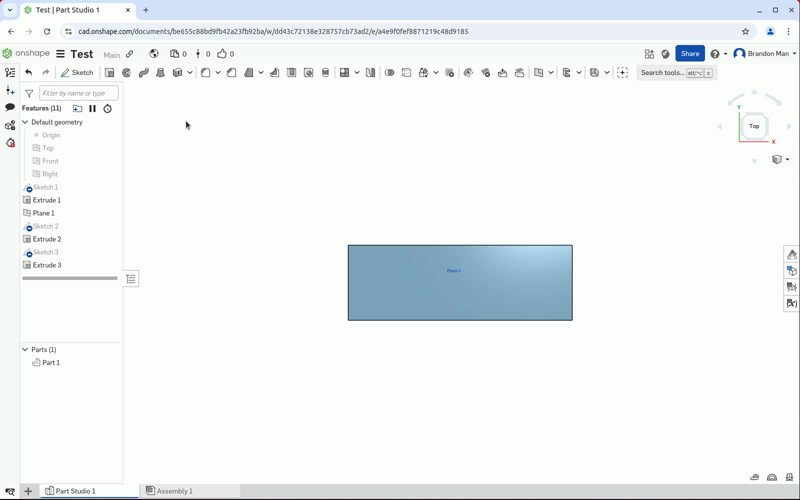
key(shift+h)
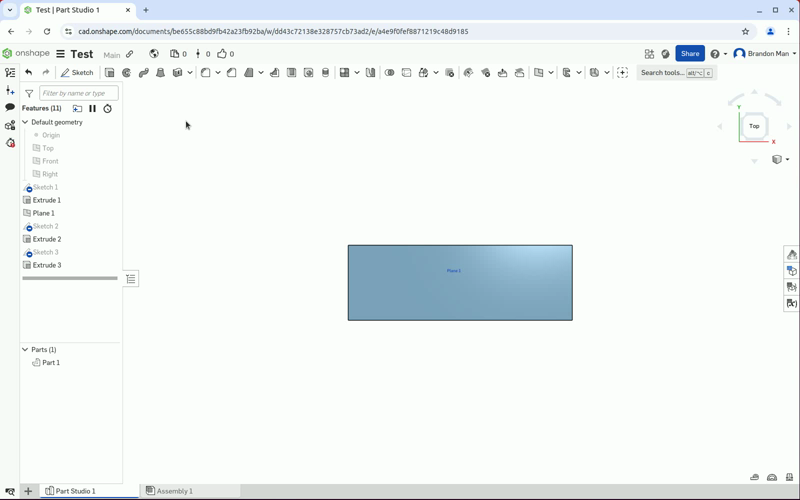
key(shift+h)
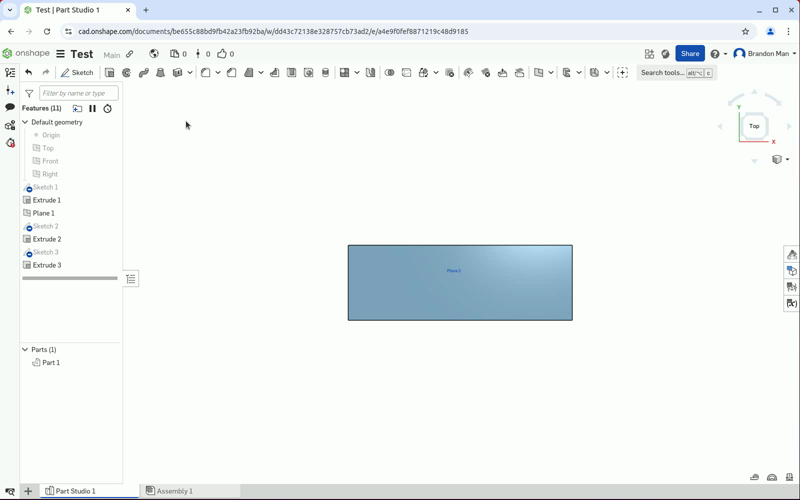
mouse_move(73, 189)
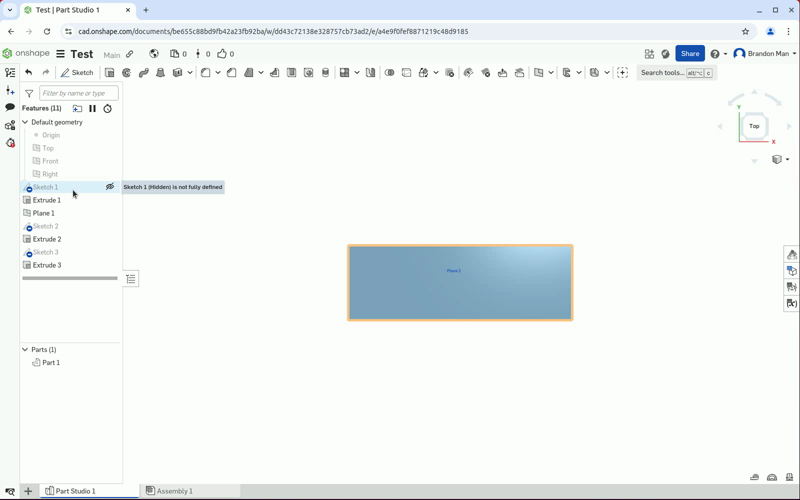
click(73, 189)
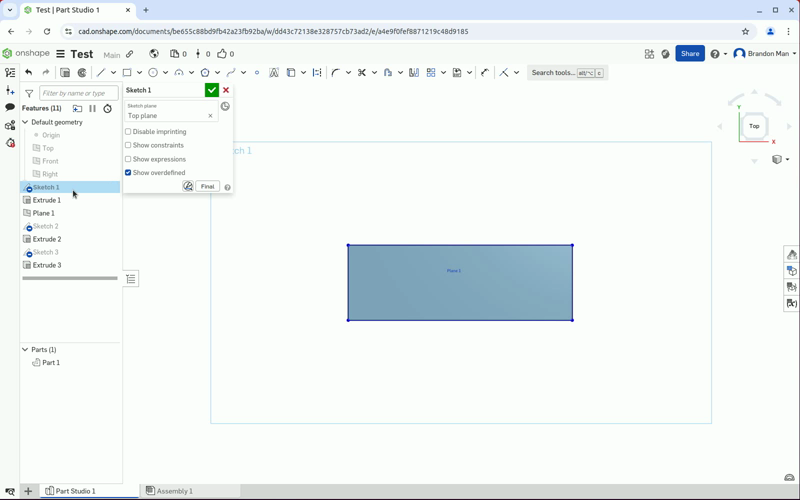
mouse_move(229, 92)
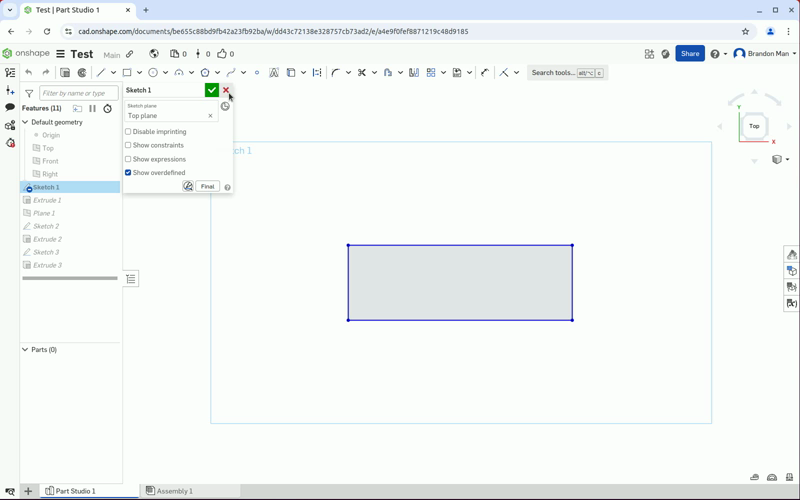
click(229, 92)
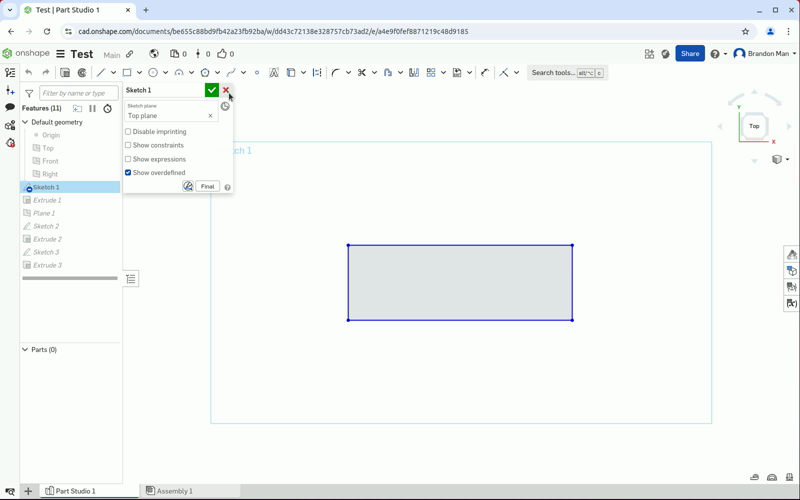
key(shift+s)
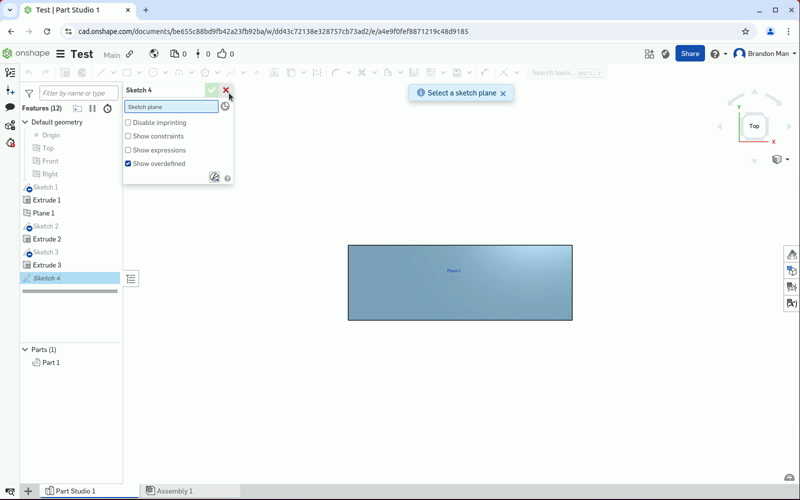
mouse_move(73, 215)
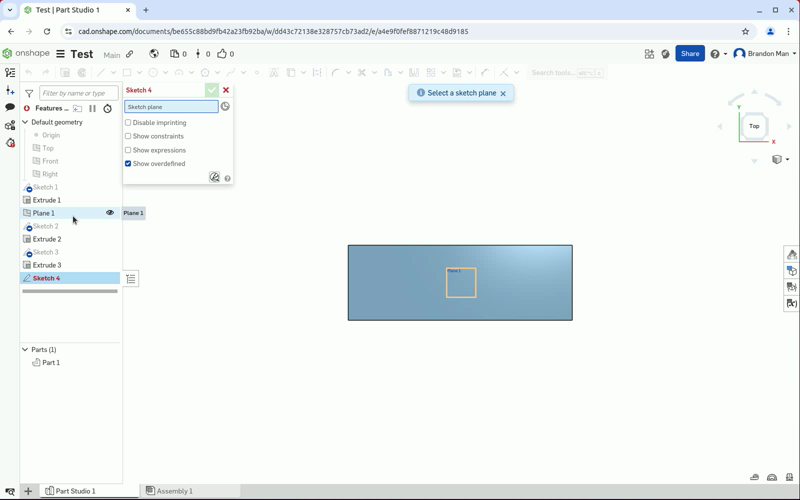
click(73, 215)
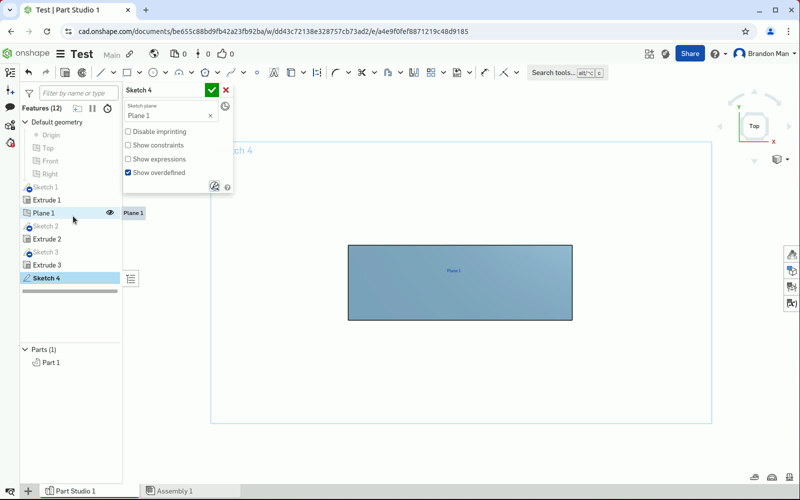
mouse_move(73, 352)
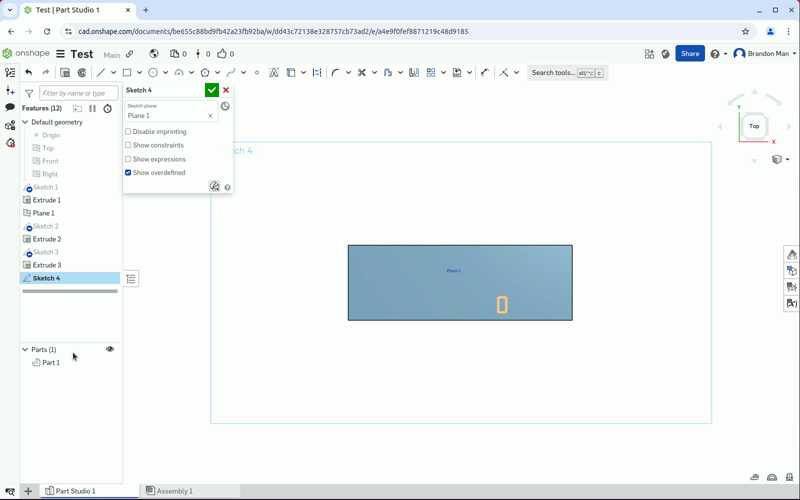
key(y)
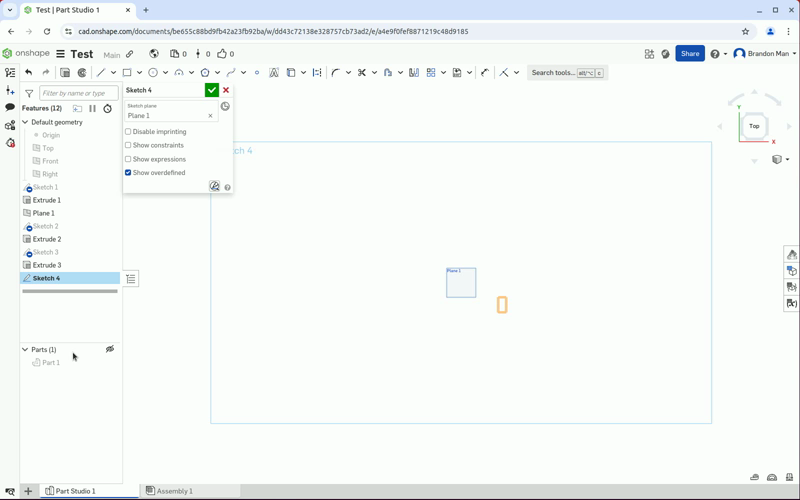
key(l)
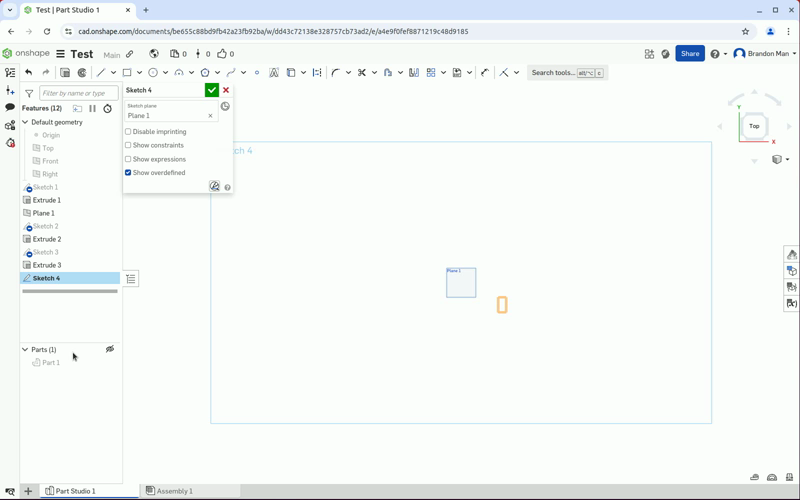
key_down(shift)
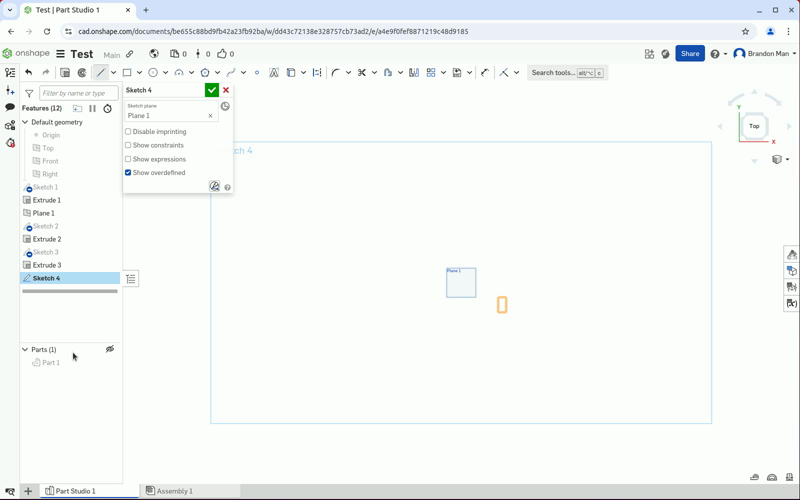
mouse_move(399, 312)
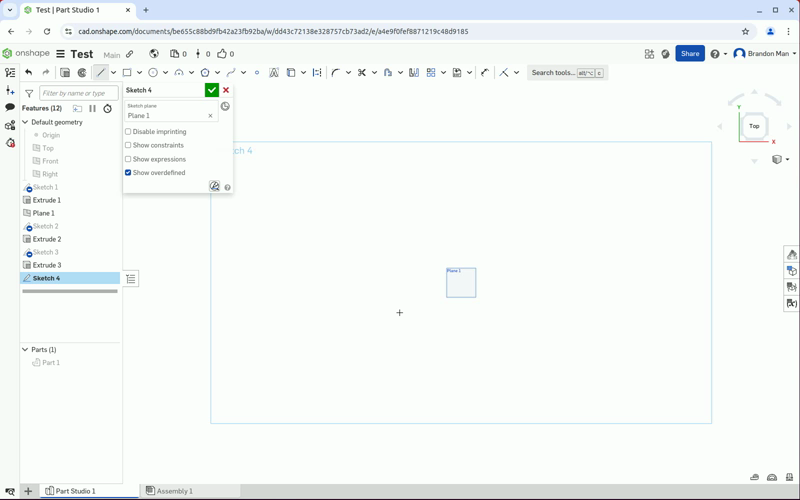
click(399, 312)
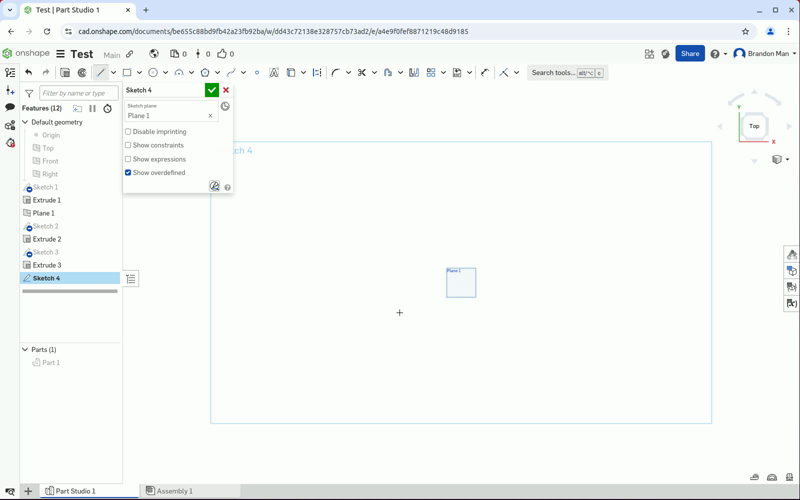
key_up(shift)
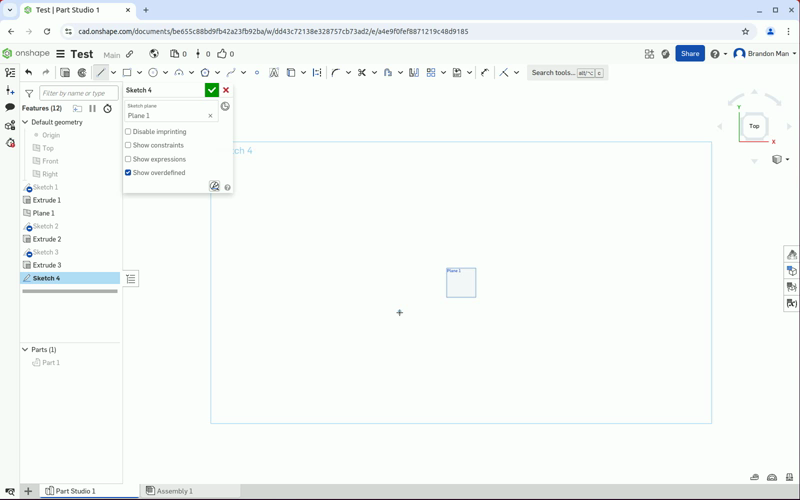
key_down(shift)
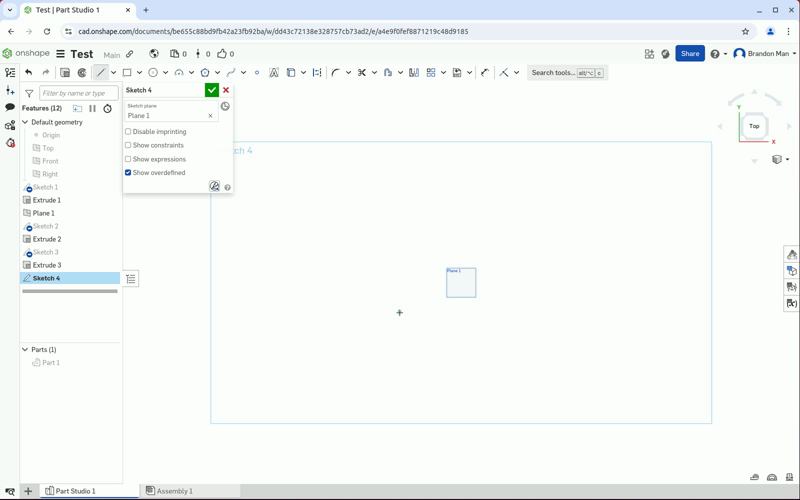
mouse_move(429, 312)
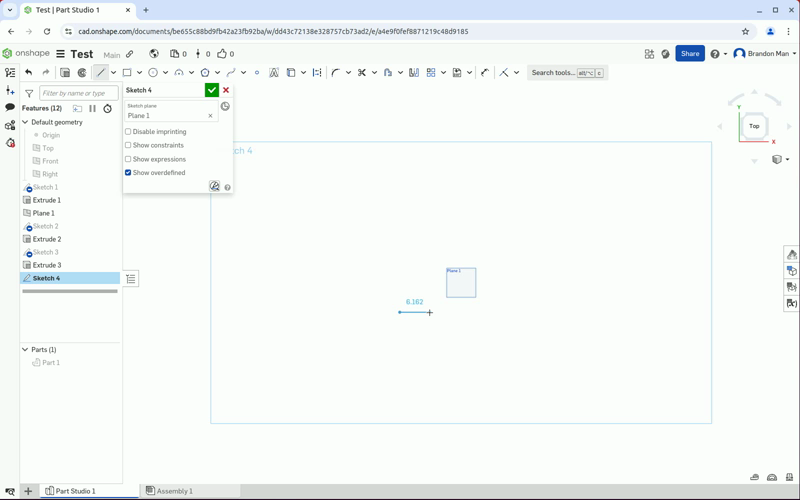
mouse_move(407, 312)
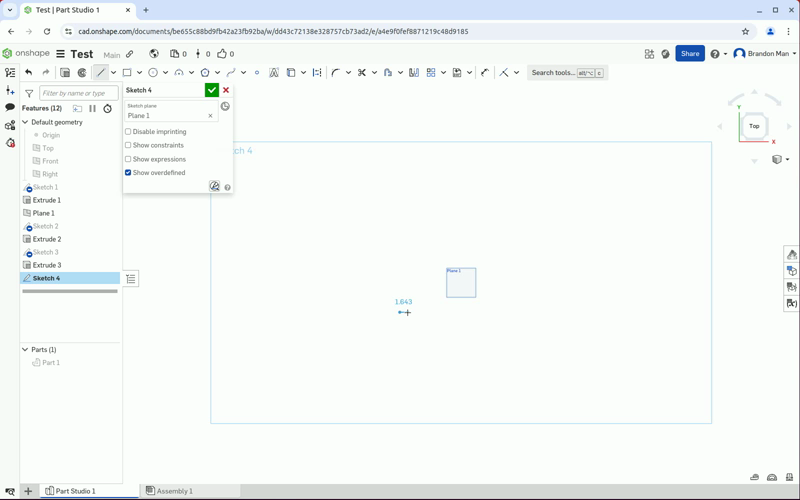
click(407, 312)
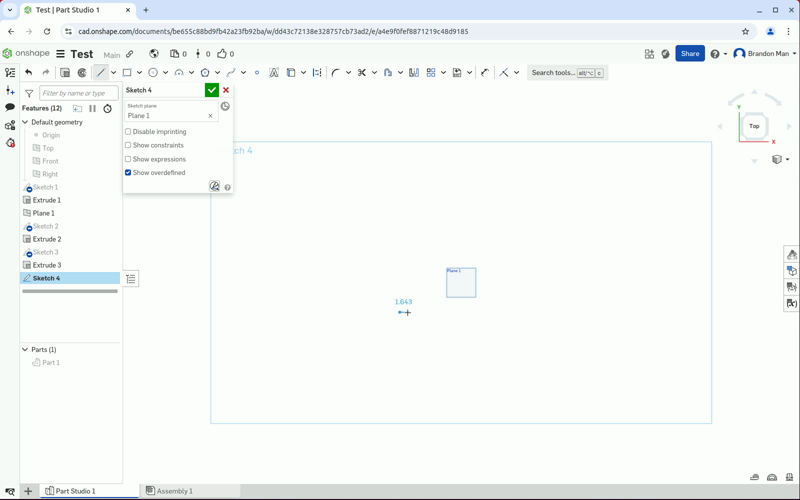
key_up(shift)
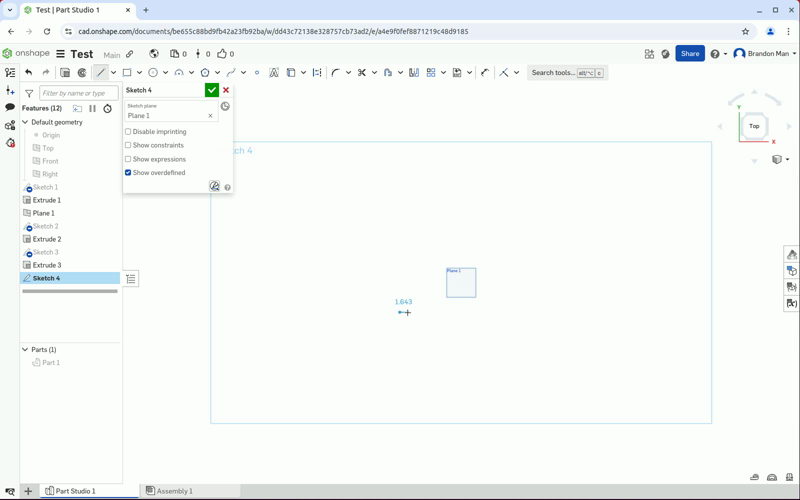
key_down(shift)
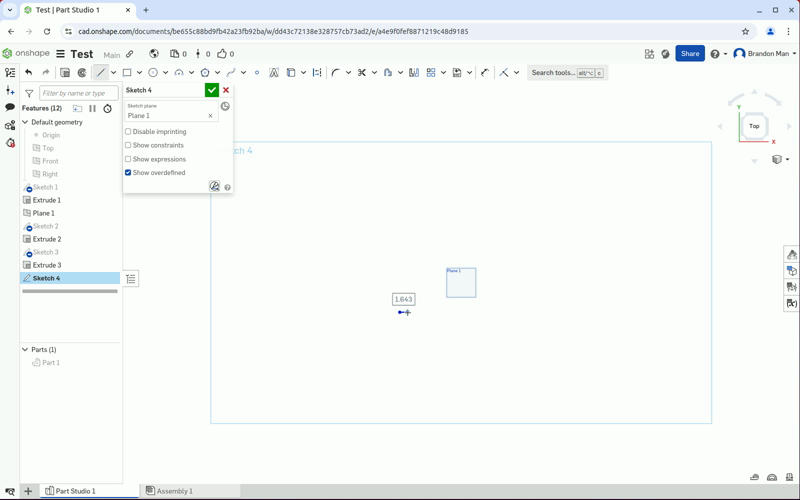
mouse_move(437, 312)
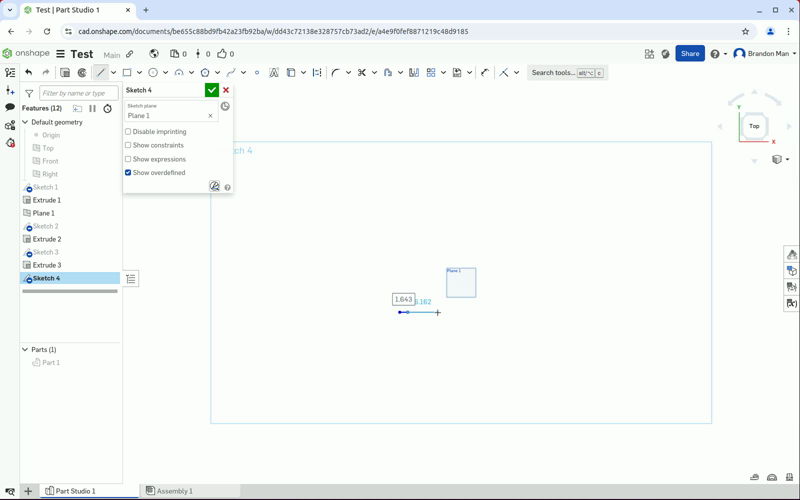
mouse_move(407, 297)
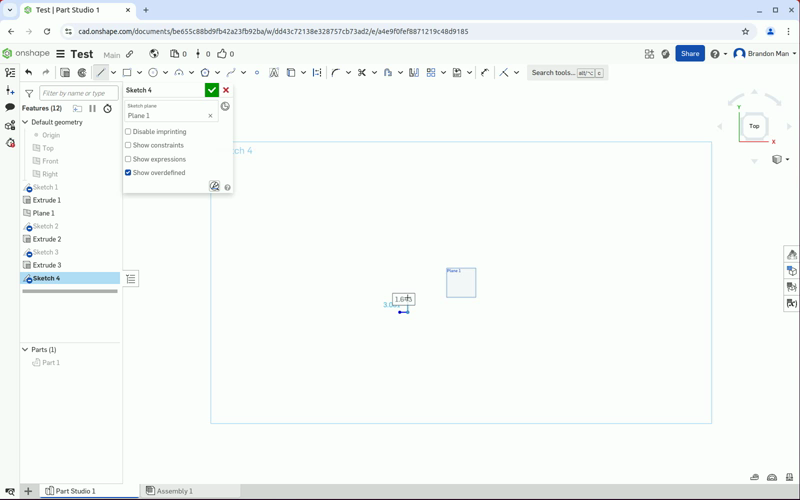
click(407, 297)
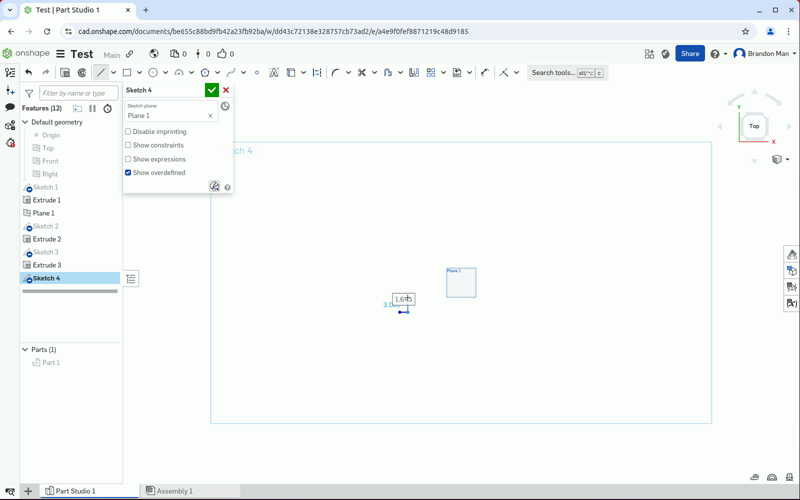
key_up(shift)
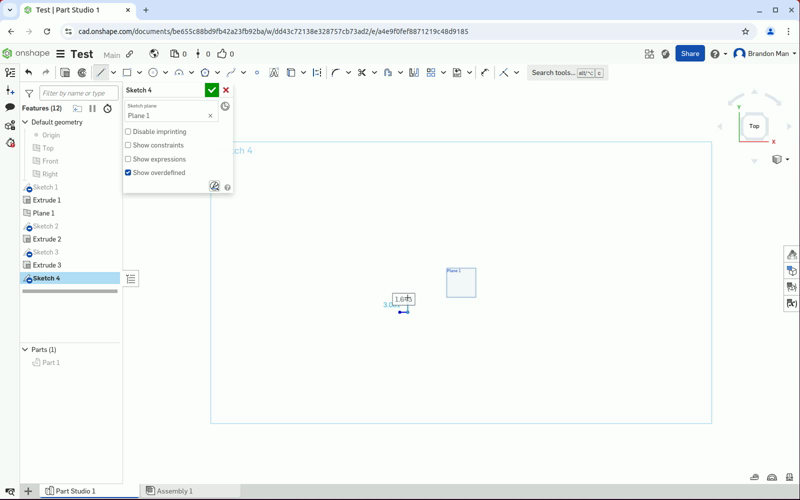
key_down(shift)
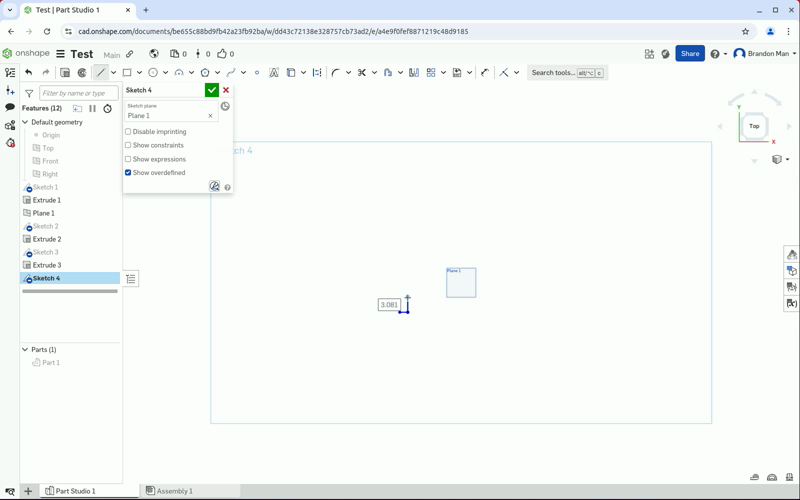
mouse_move(437, 297)
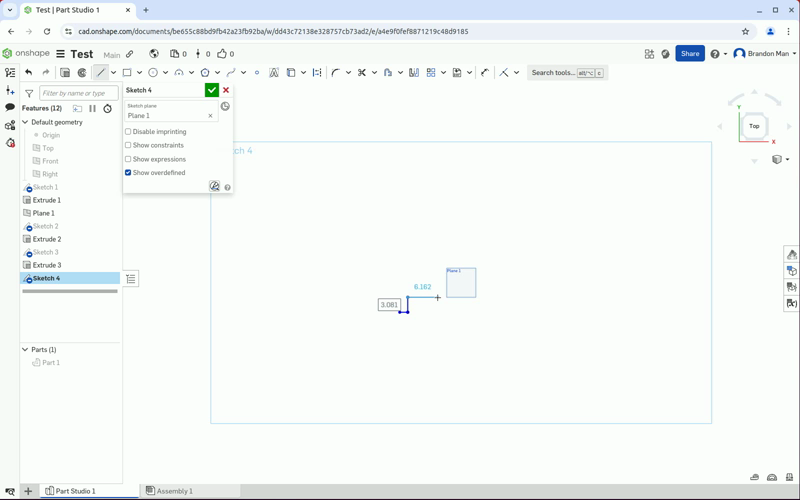
mouse_move(399, 297)
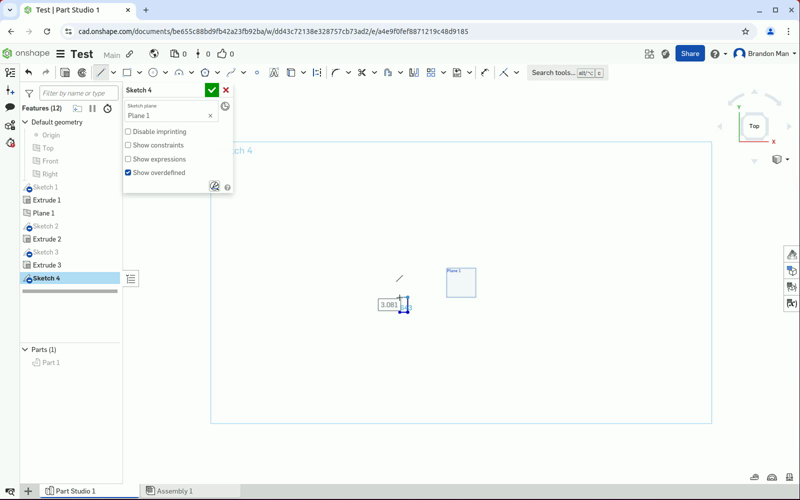
click(399, 297)
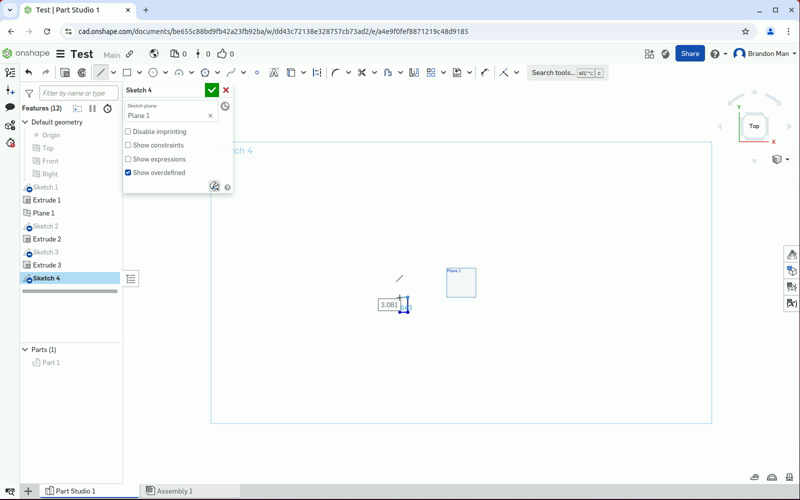
key_up(shift)
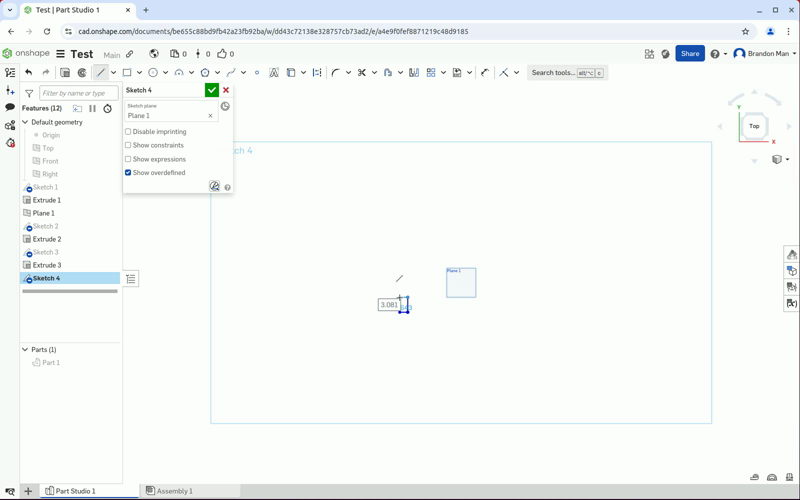
mouse_move(429, 297)
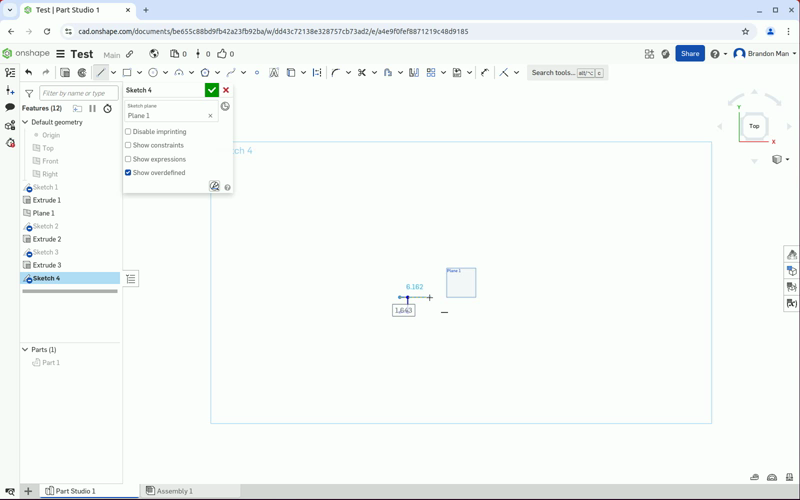
key_down(shift)
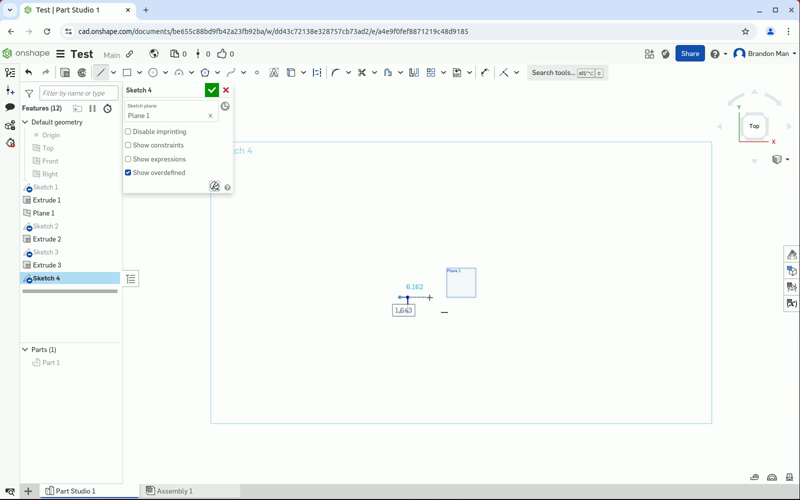
mouse_move(399, 312)
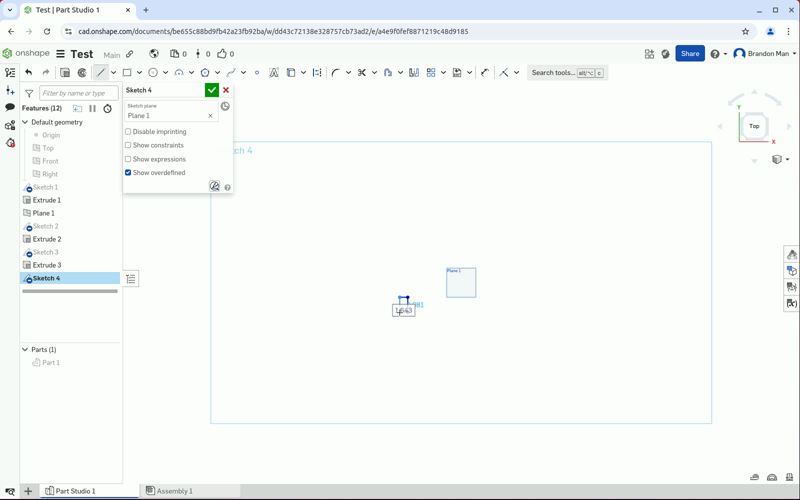
key_up(shift)
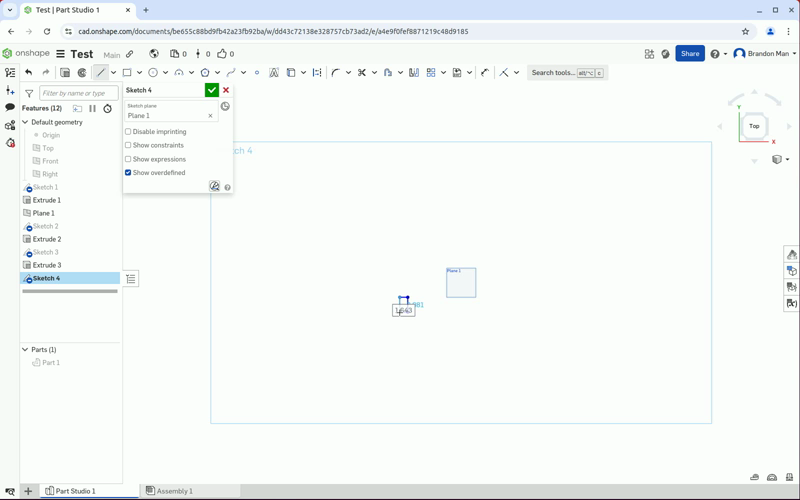
click(399, 312)
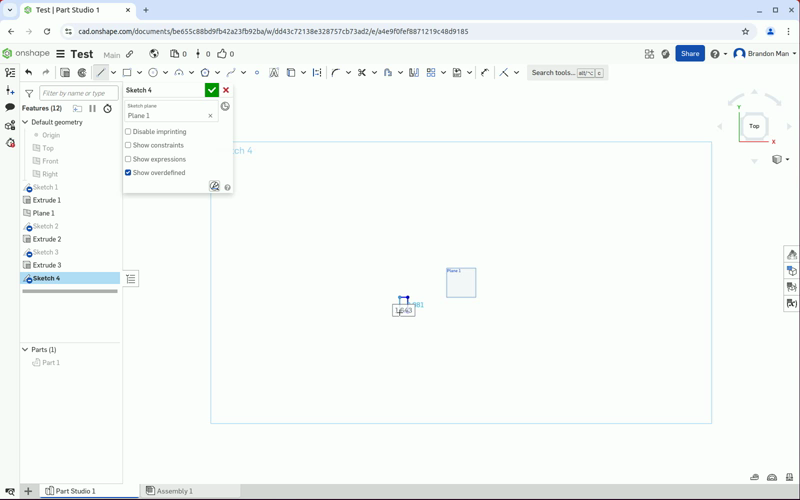
key(esc)
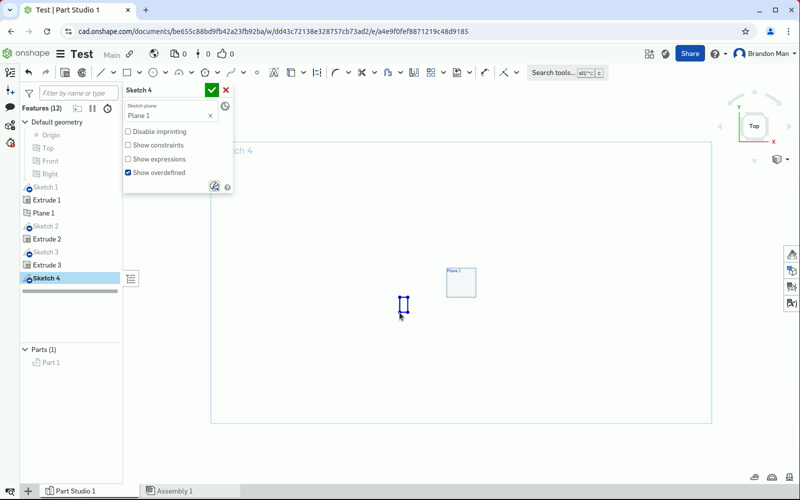
mouse_move(406, 308)
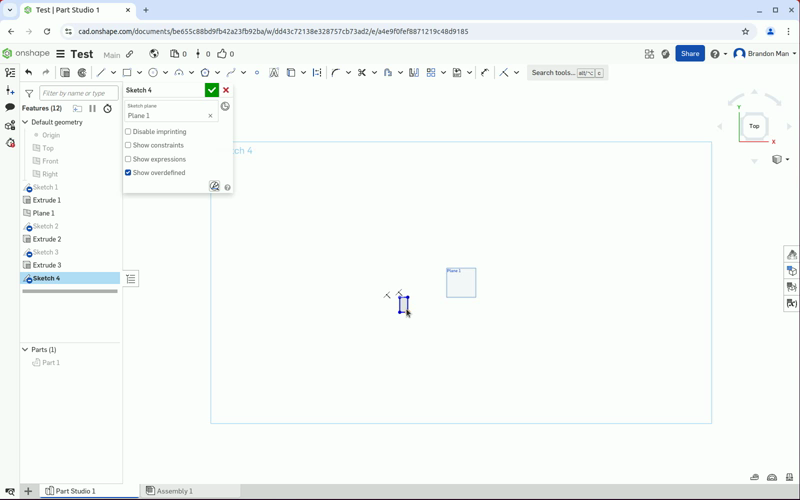
scroll(6)
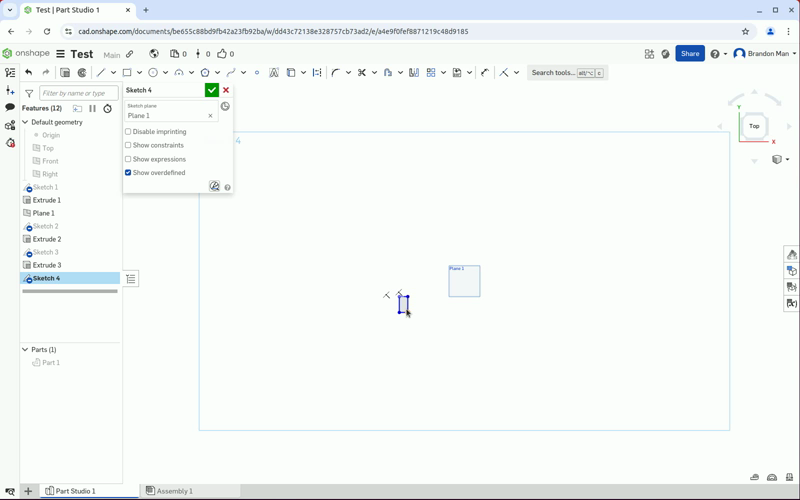
scroll(6)
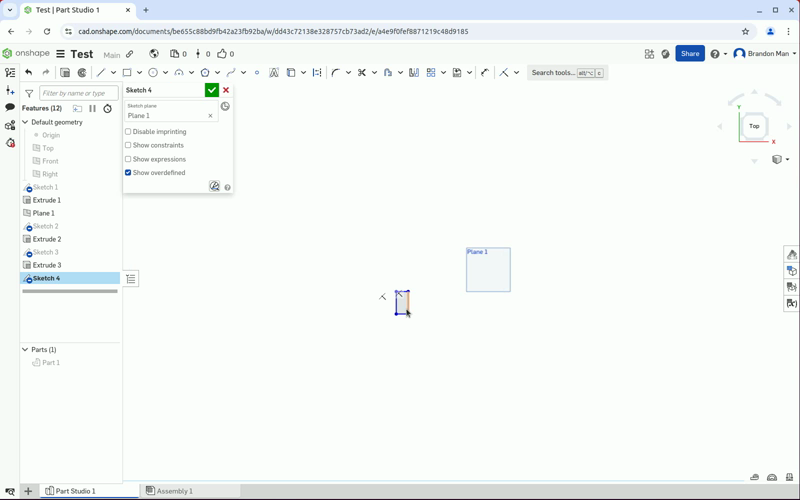
scroll(6)
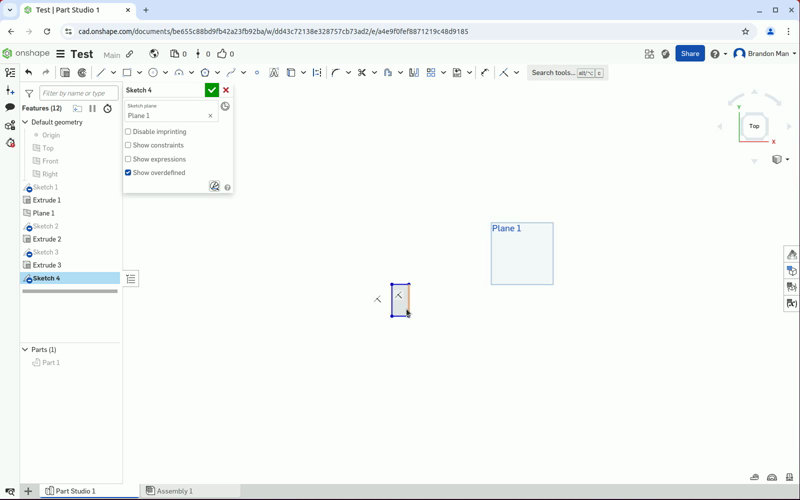
scroll(6)
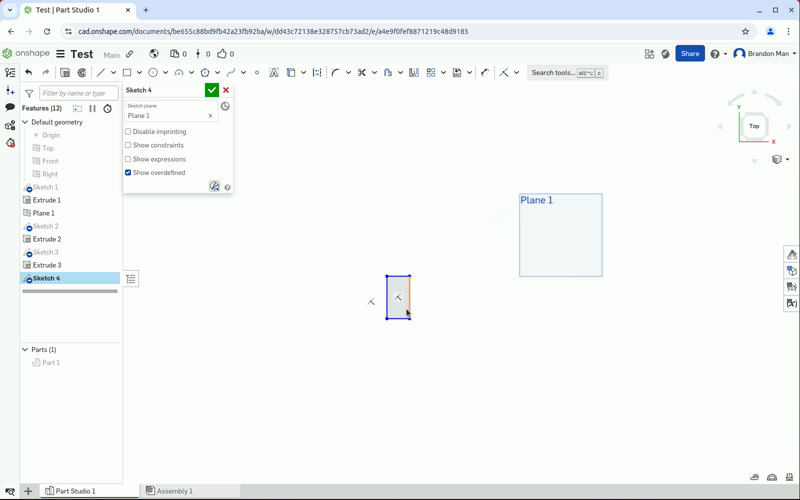
scroll(6)
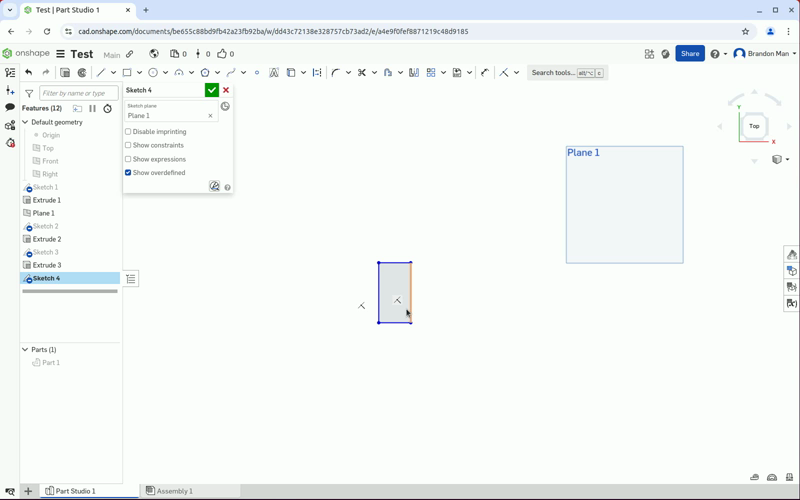
scroll(6)
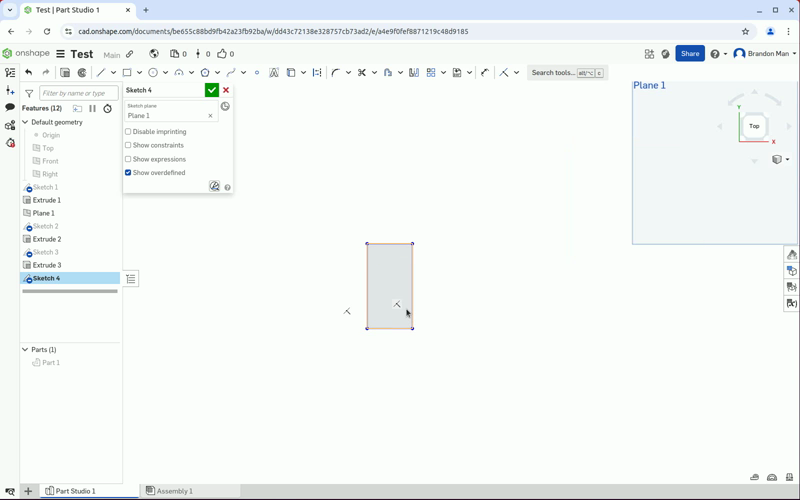
scroll(6)
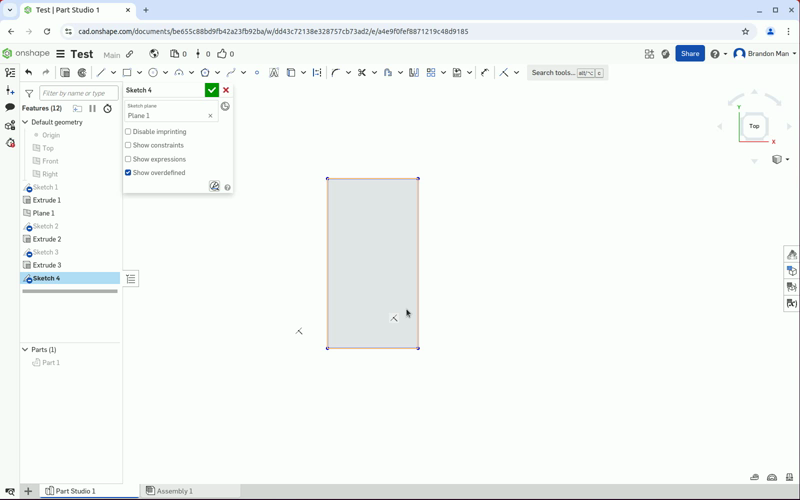
click(406, 308)
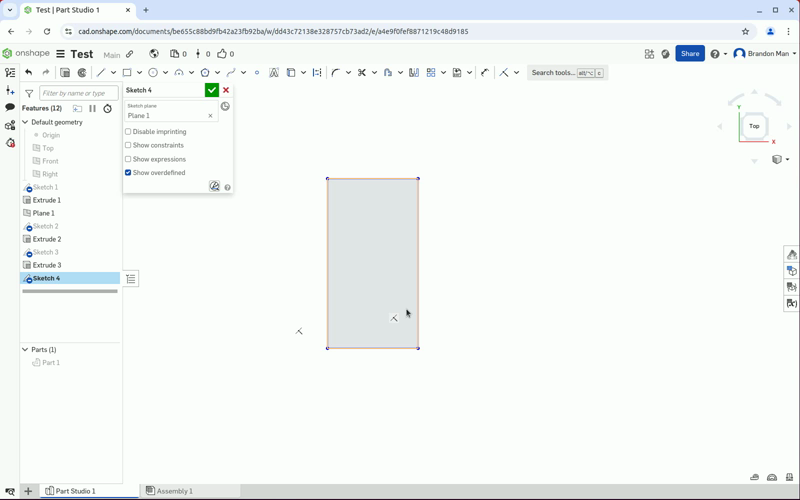
scroll(-6)
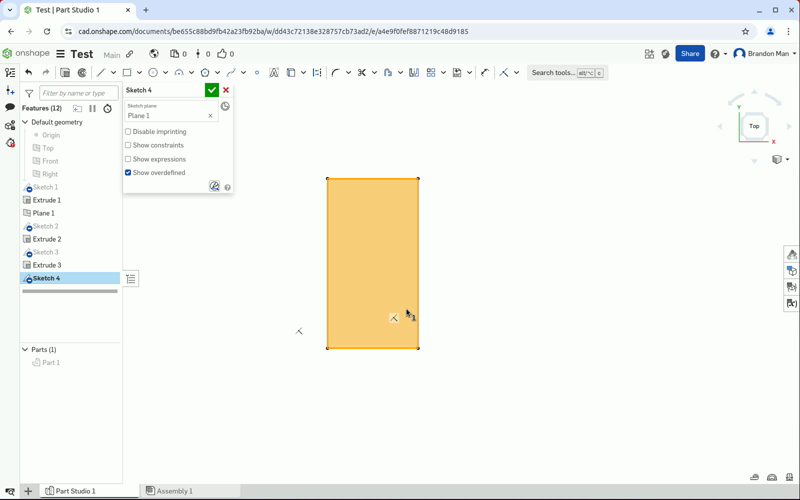
scroll(-6)
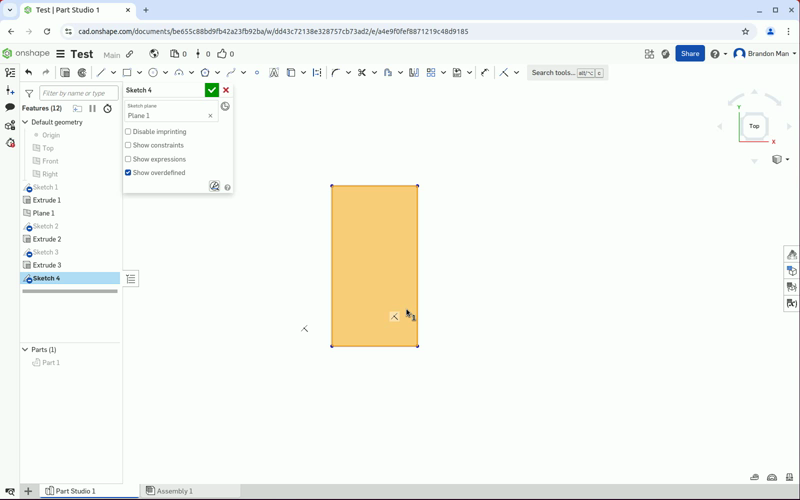
scroll(-6)
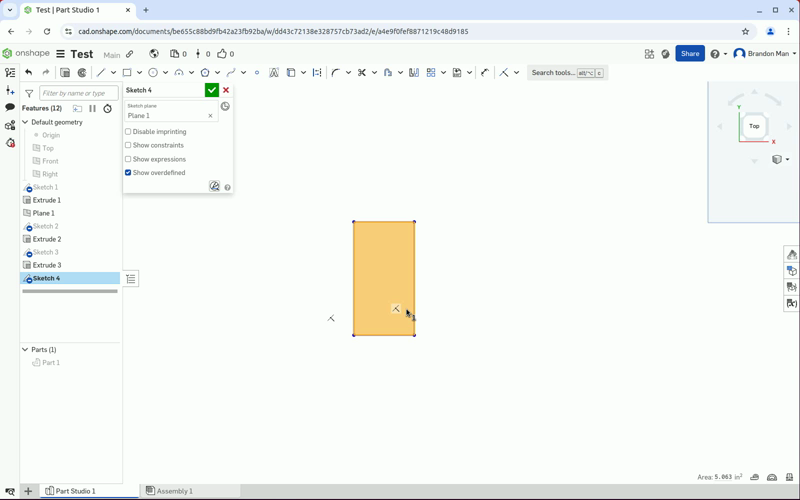
scroll(-6)
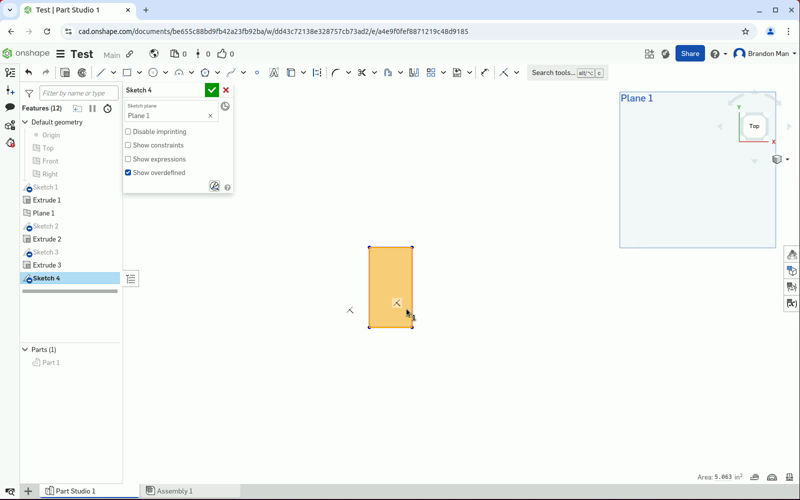
scroll(-6)
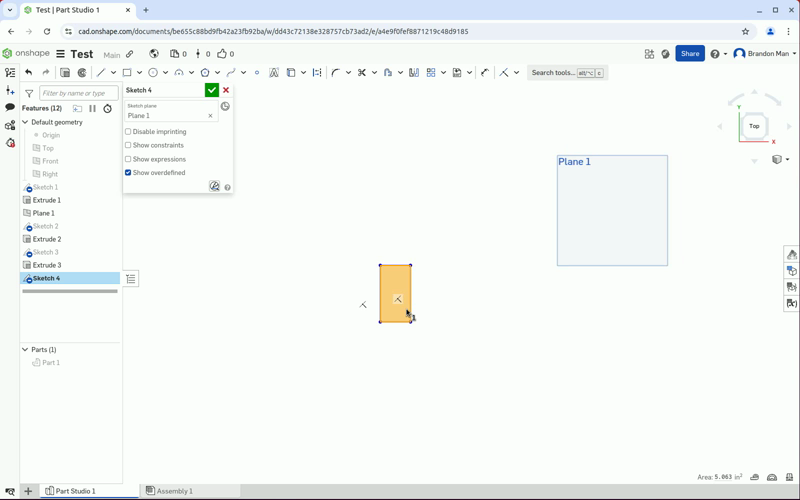
scroll(-6)
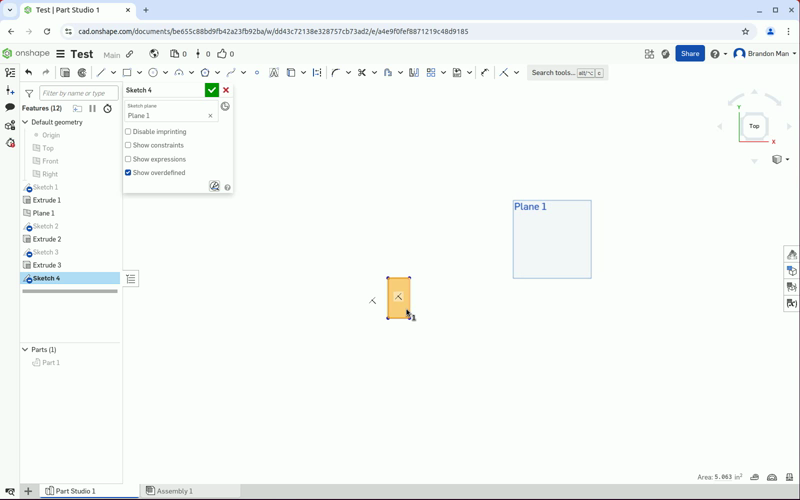
scroll(-6)
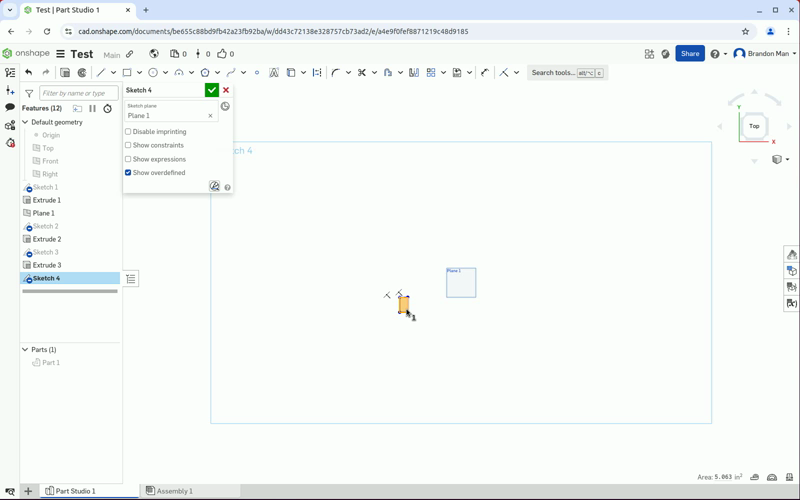
mouse_move(73, 352)
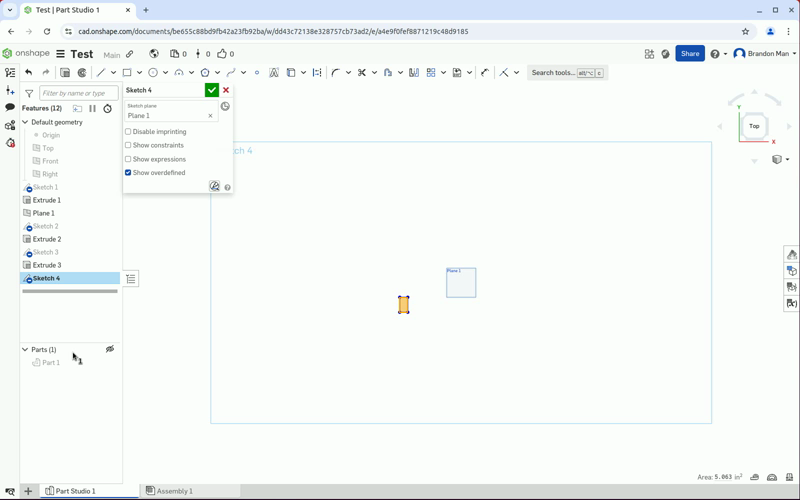
key(shift+y)
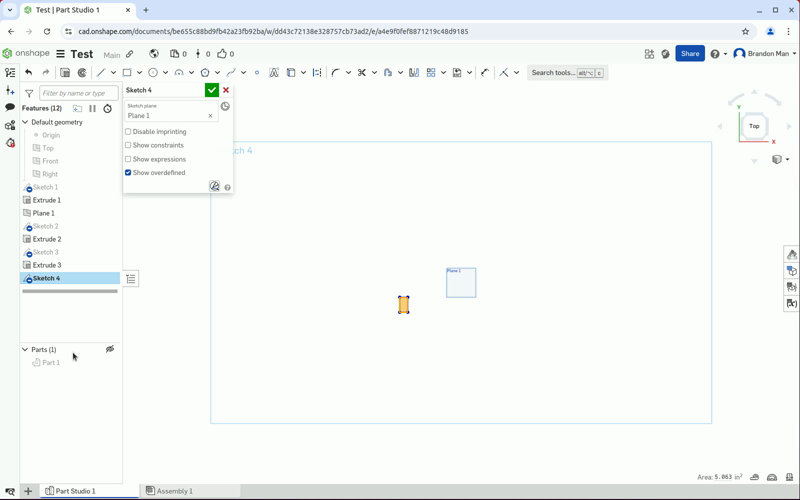
key(shift+e)
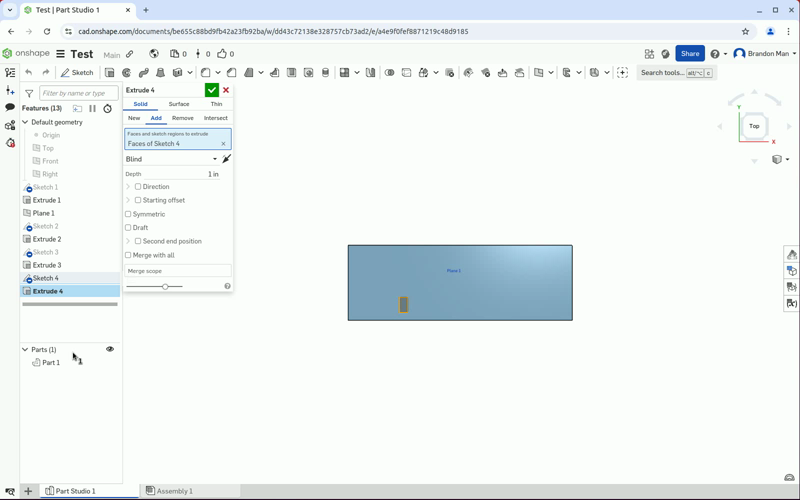
mouse_move(143, 106)
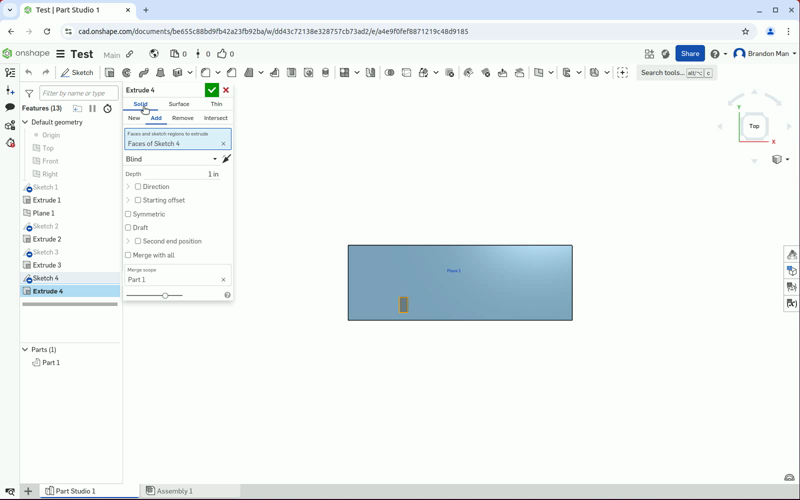
click(143, 106)
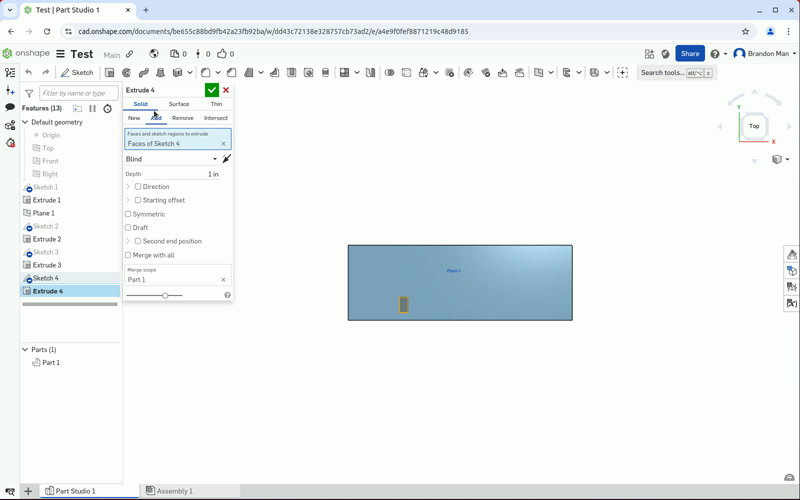
mouse_move(186, 120)
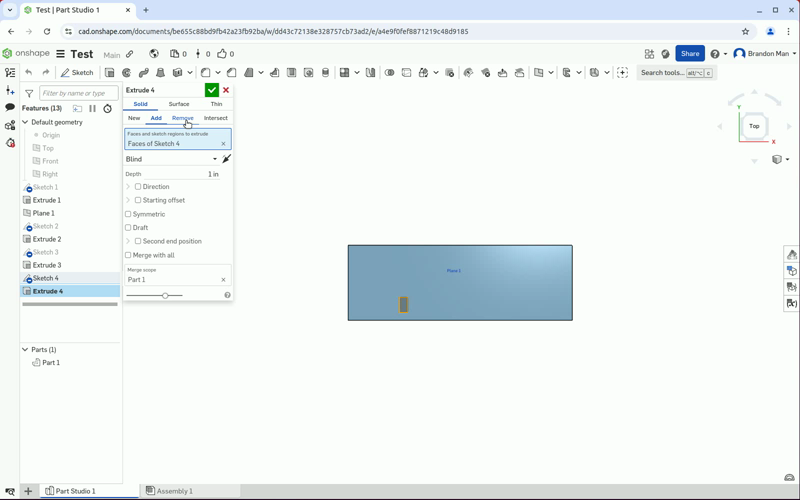
click(186, 120)
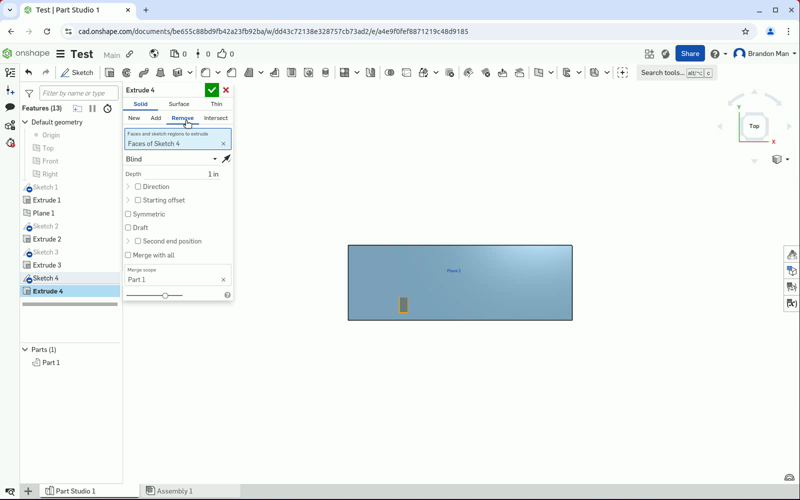
key(tab, 4)
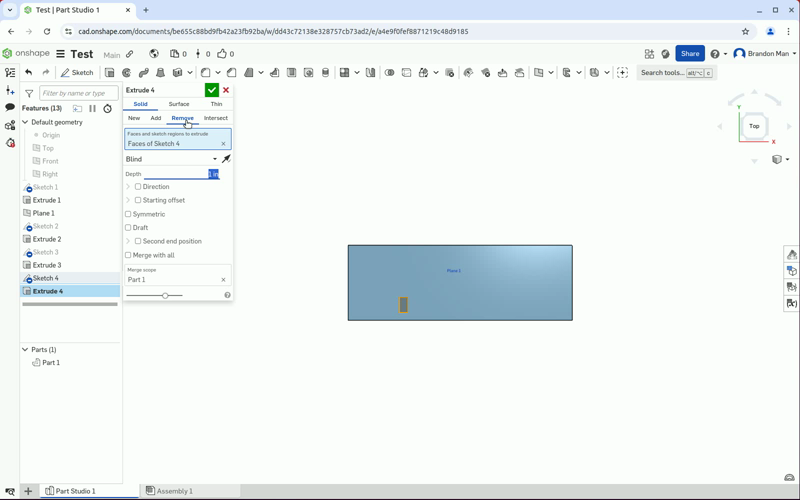
text(15.646)
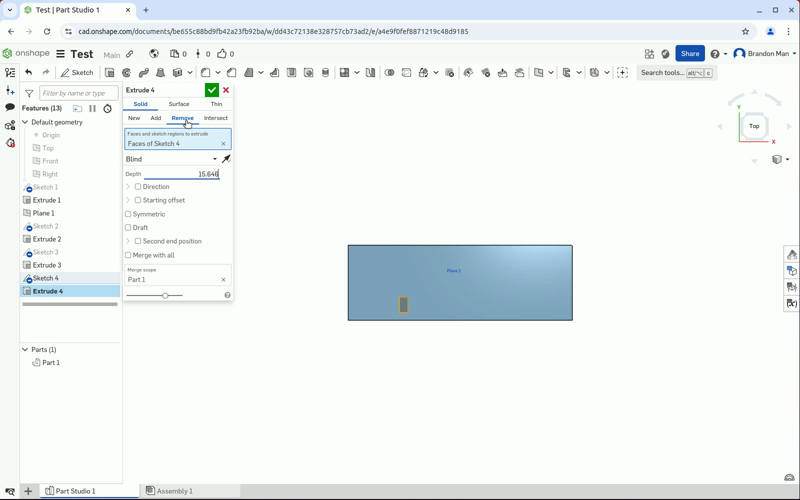
key(tab, 6)
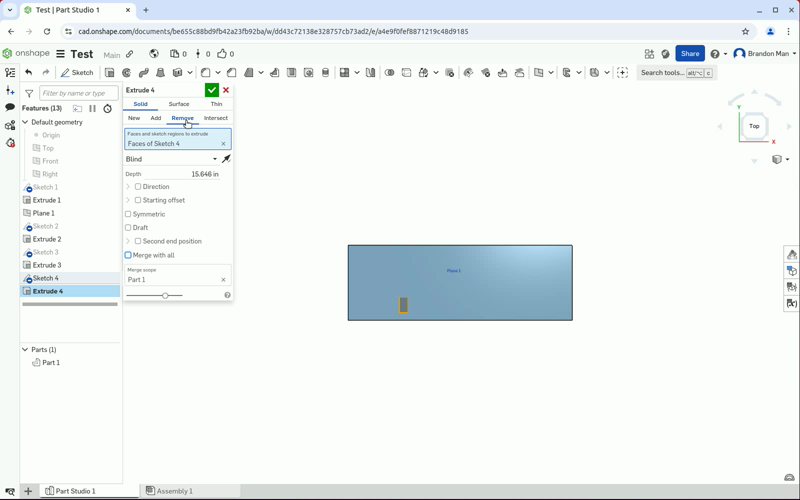
key(space)
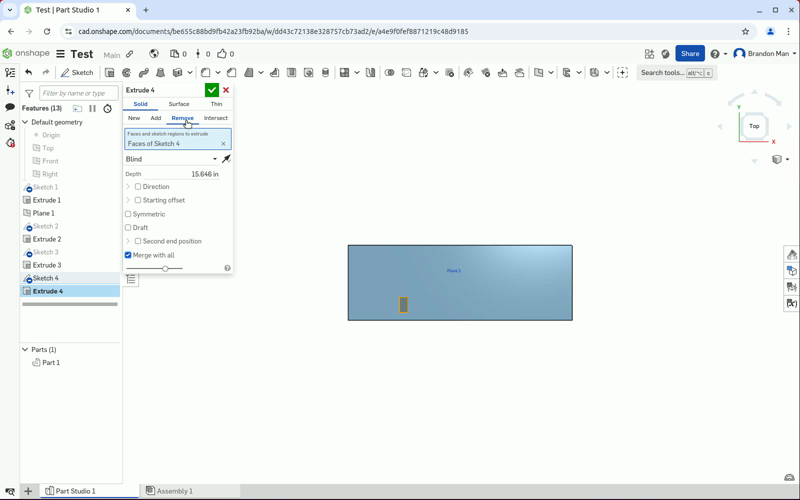
key(enter)
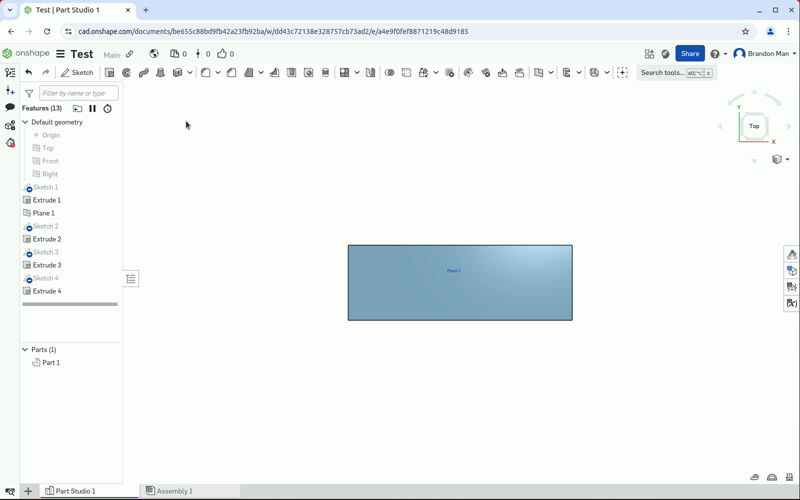
key(shift+h)
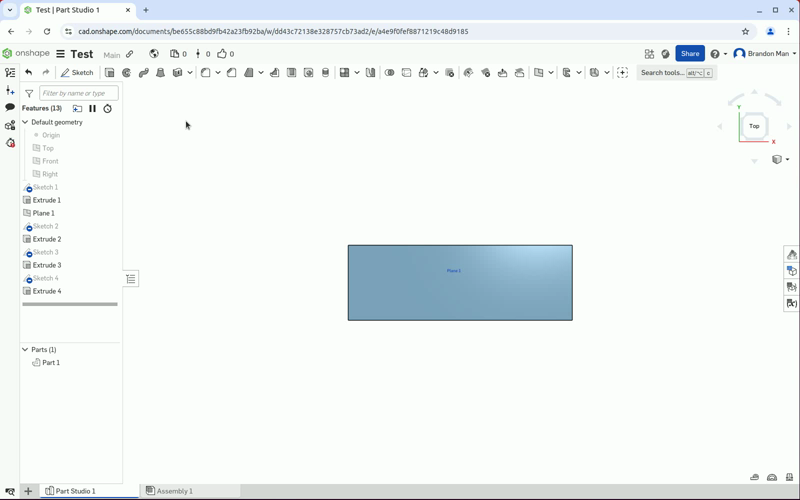
key(shift+h)
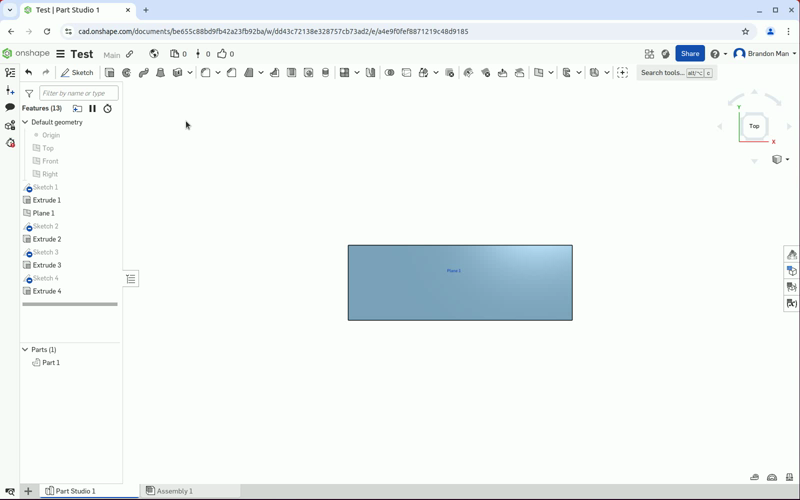
mouse_move(73, 189)
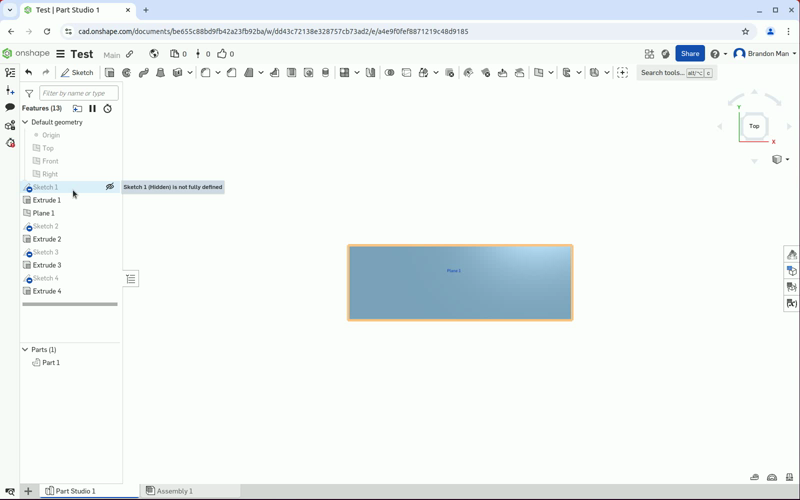
click(73, 189)
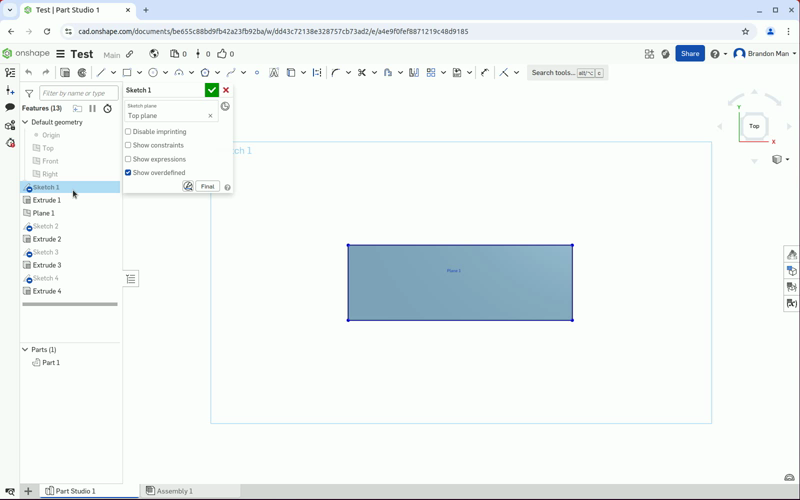
mouse_move(229, 92)
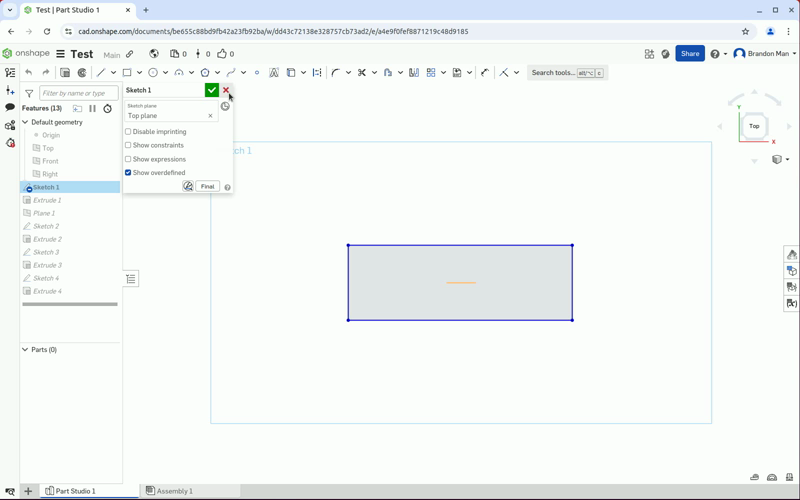
click(229, 92)
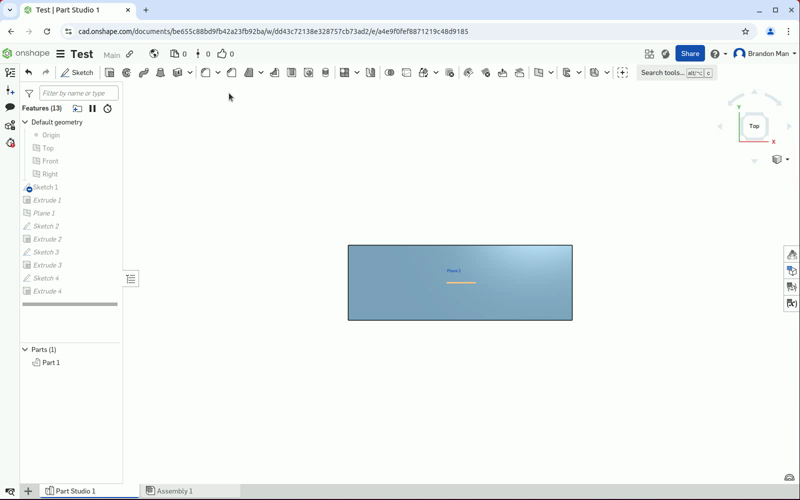
key(shift+s)
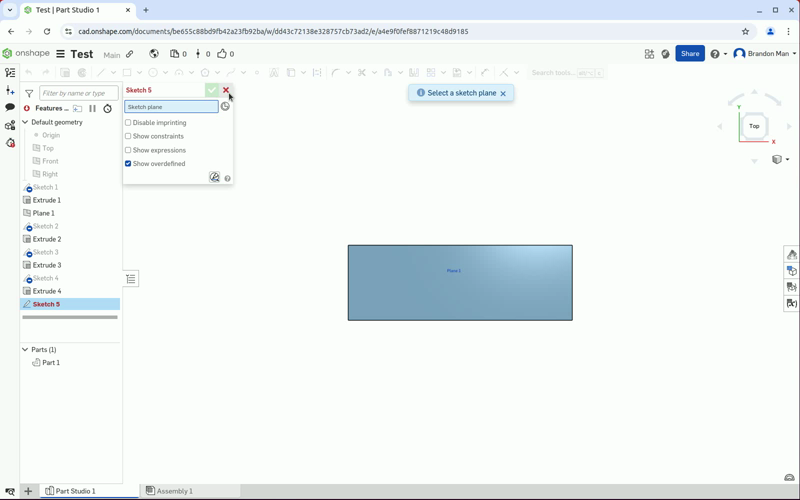
mouse_move(73, 215)
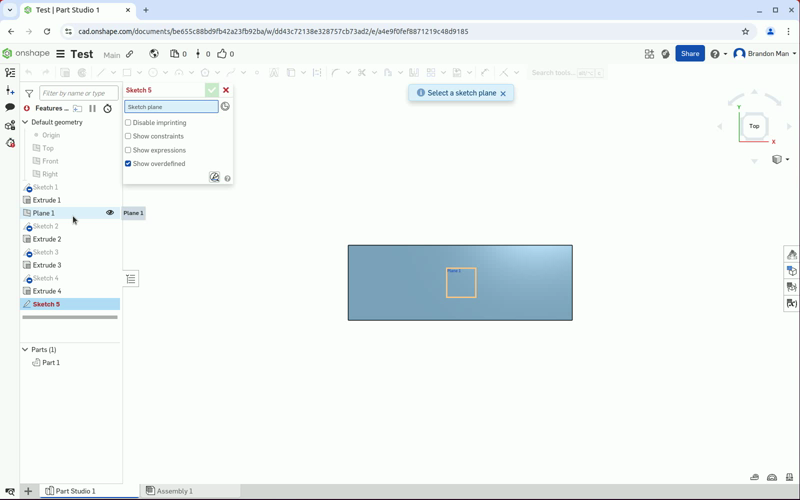
click(73, 215)
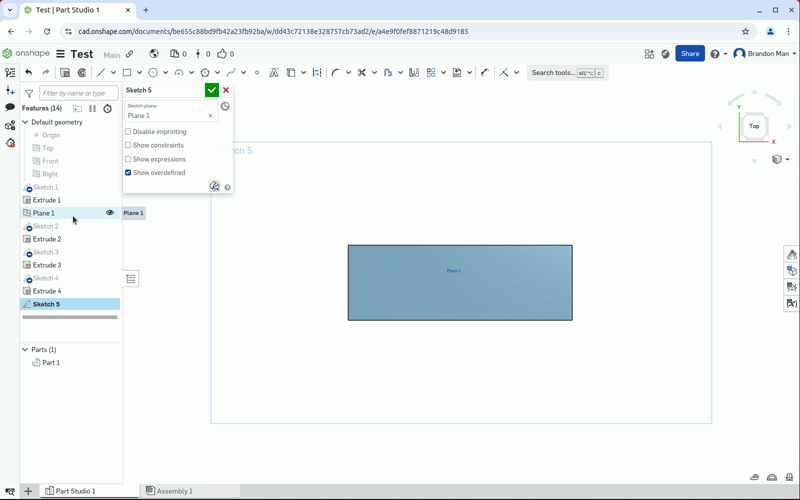
mouse_move(73, 352)
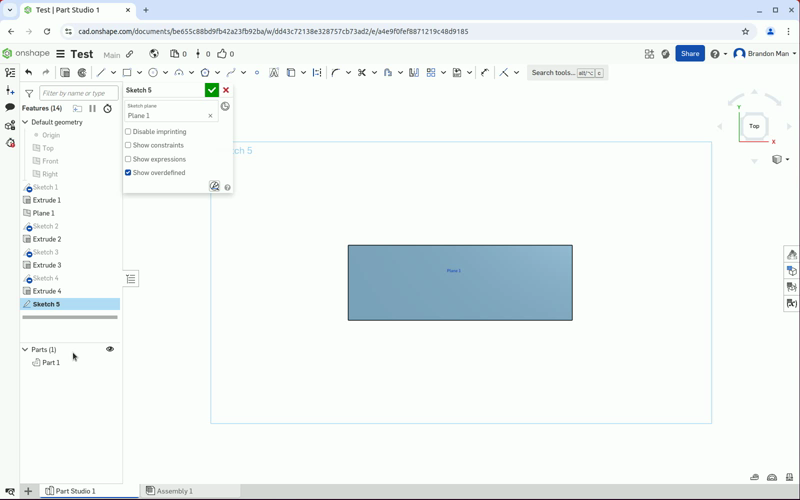
key(y)
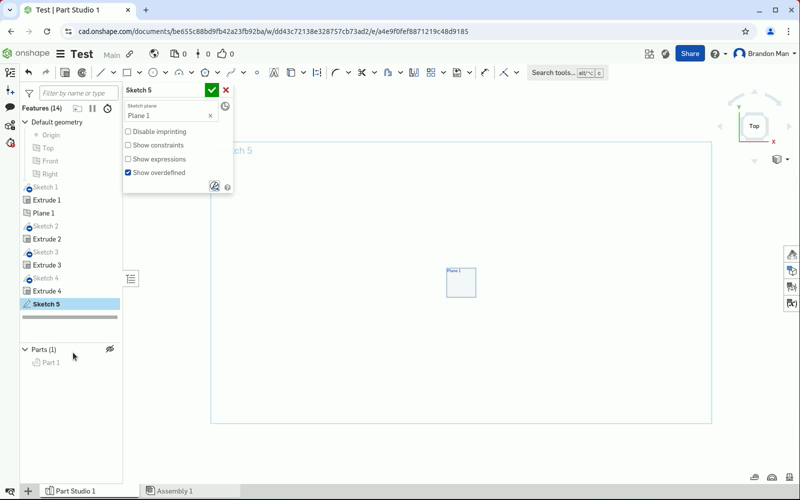
key(l)
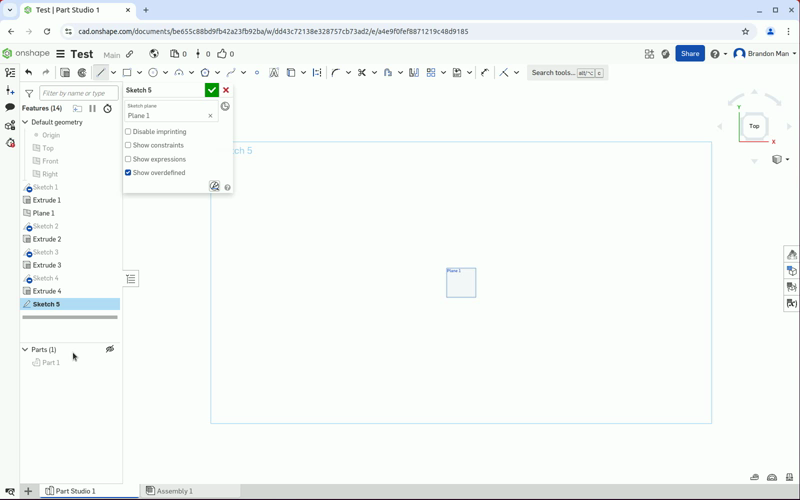
key_down(shift)
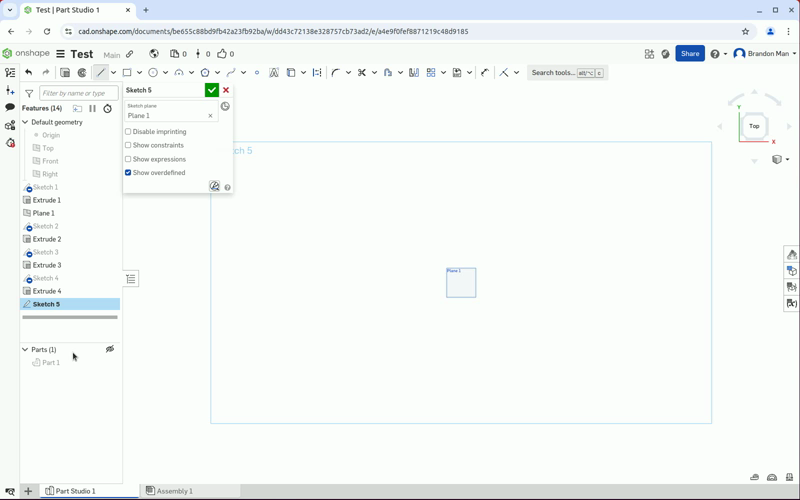
mouse_move(498, 268)
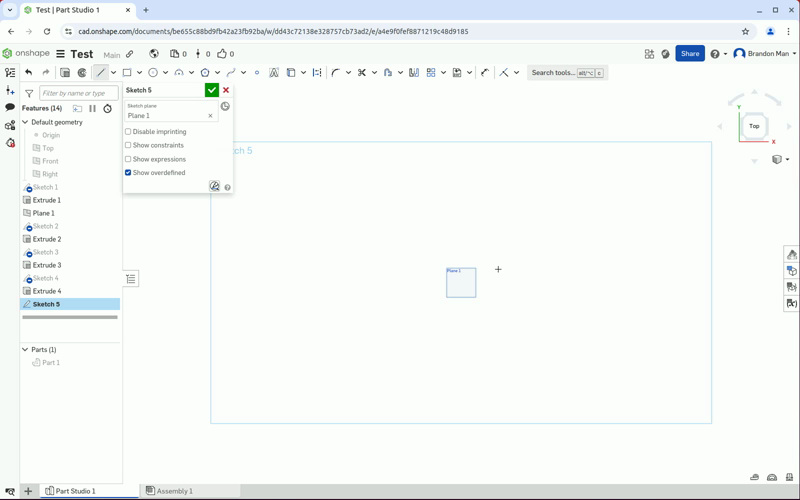
click(498, 268)
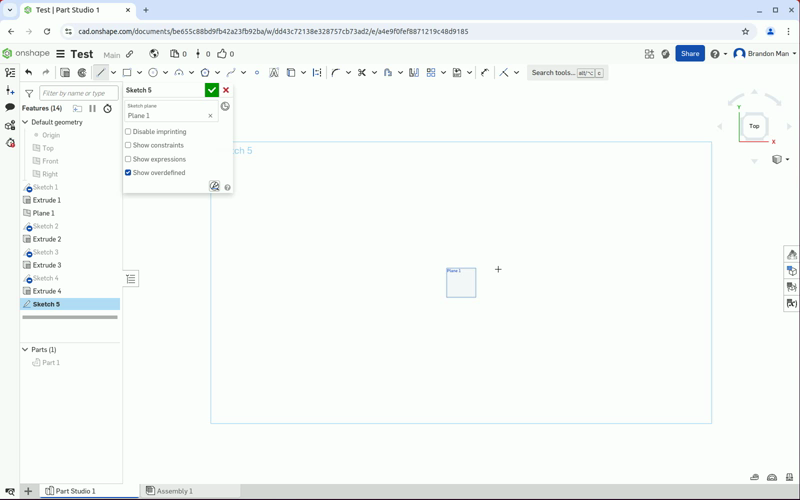
key_up(shift)
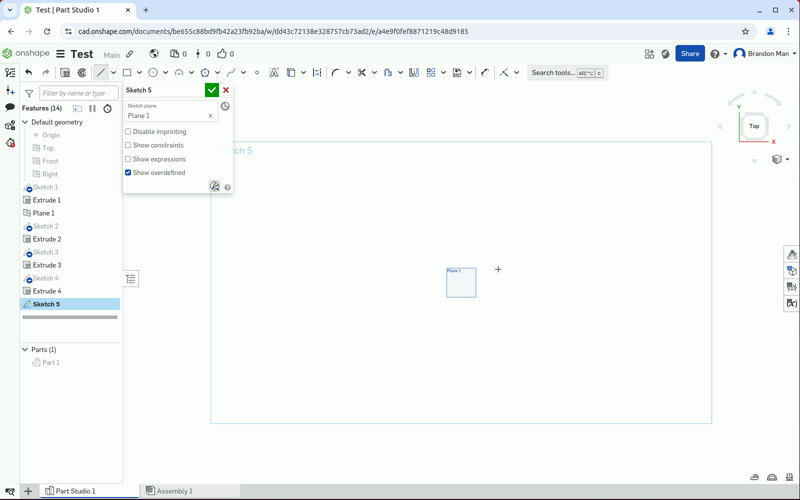
key_down(shift)
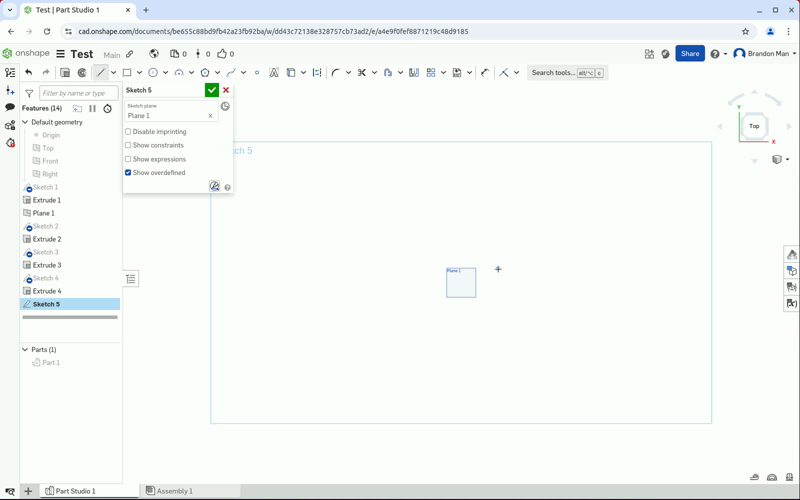
mouse_move(528, 268)
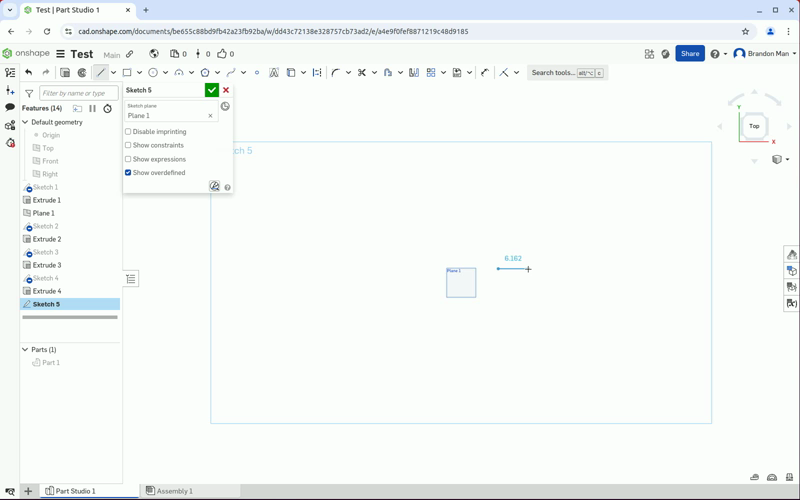
mouse_move(506, 268)
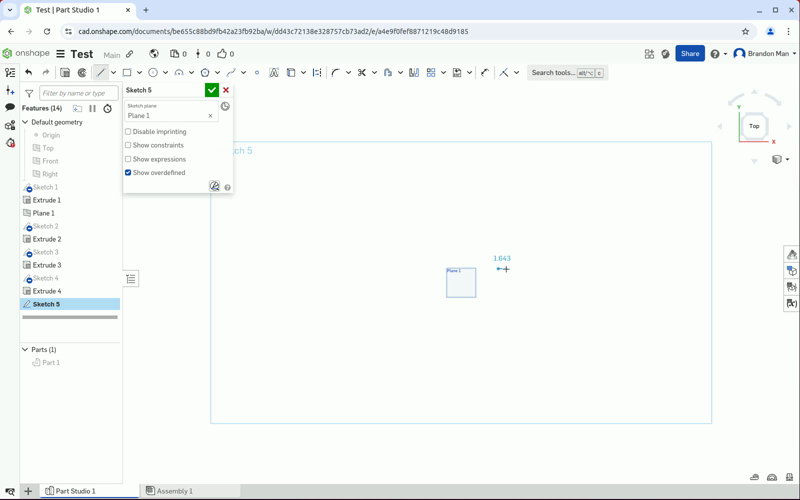
click(506, 268)
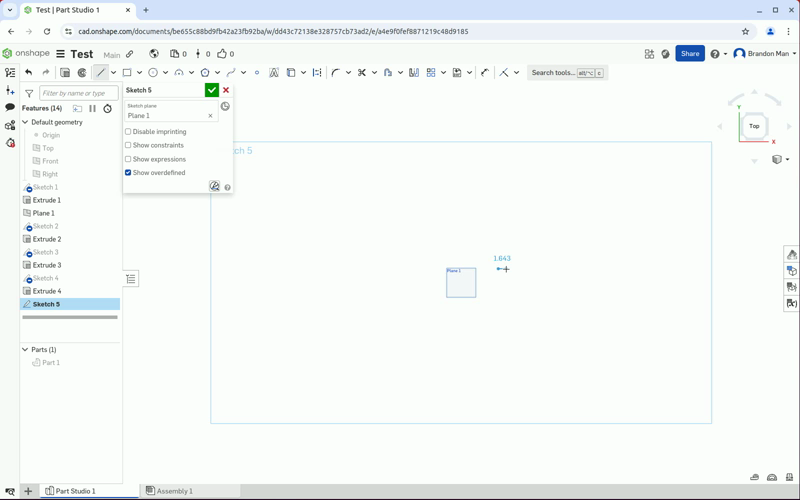
key_up(shift)
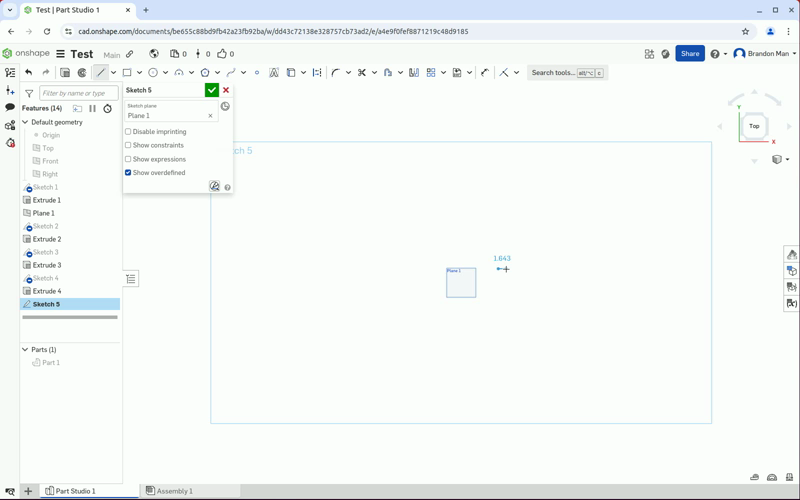
key_down(shift)
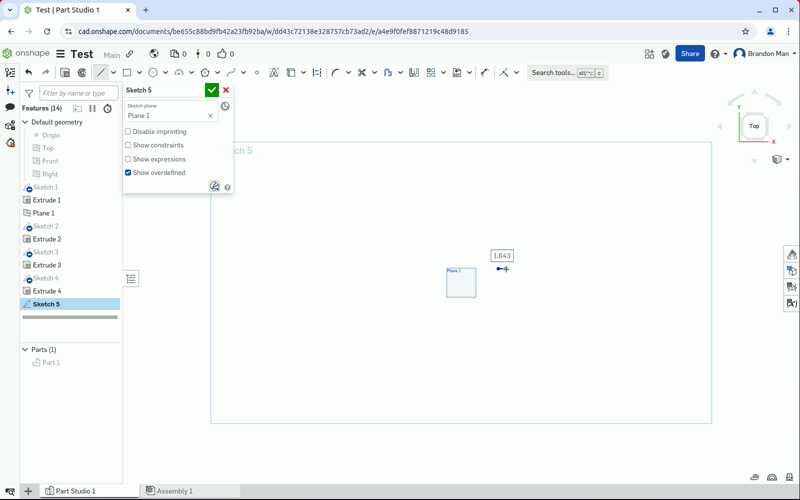
mouse_move(536, 268)
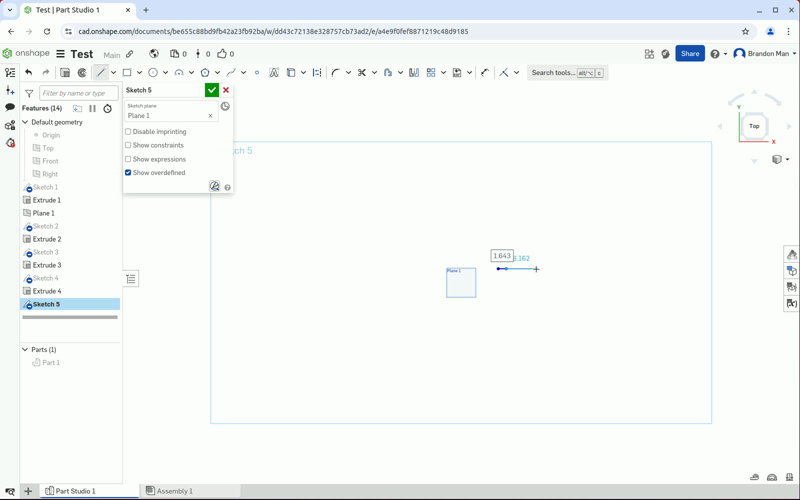
mouse_move(506, 253)
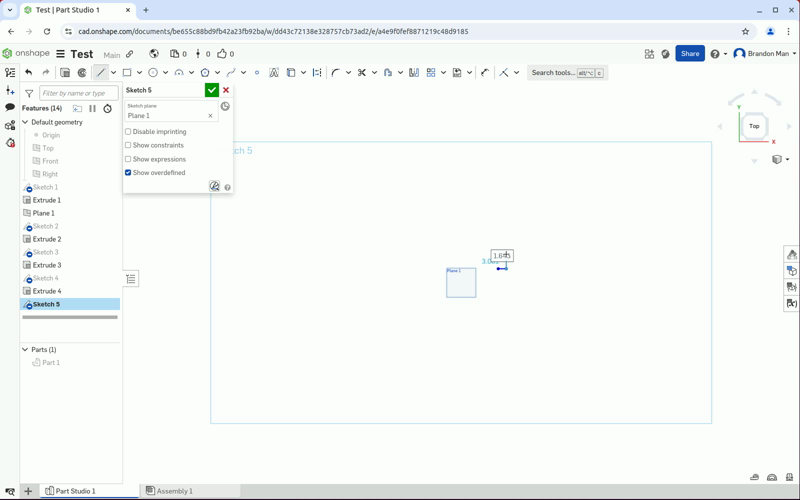
click(506, 253)
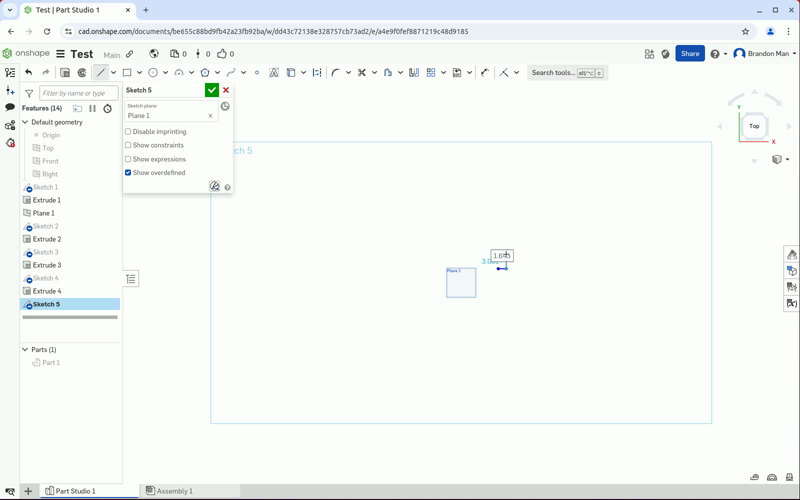
key_up(shift)
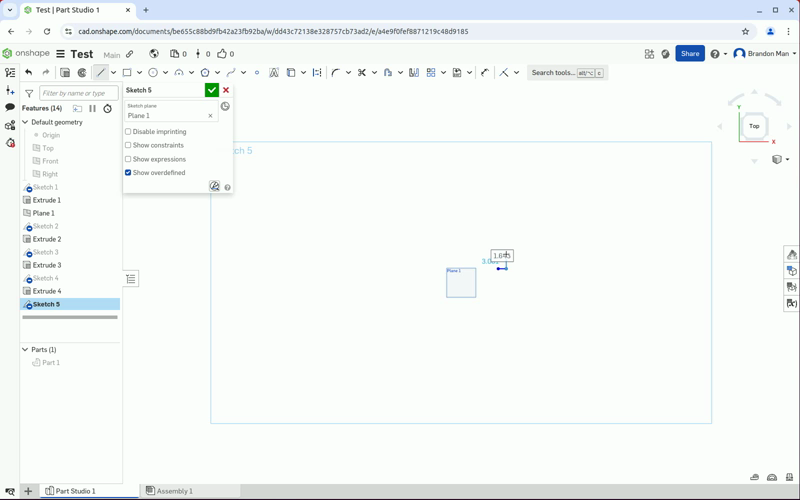
key_down(shift)
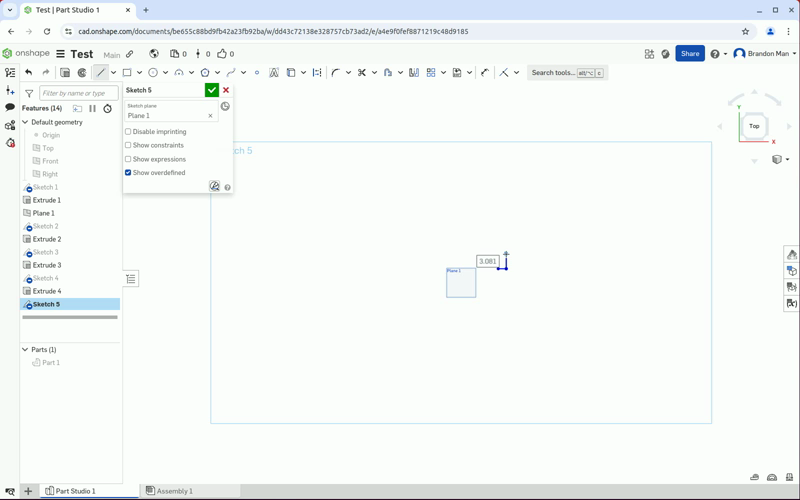
mouse_move(536, 253)
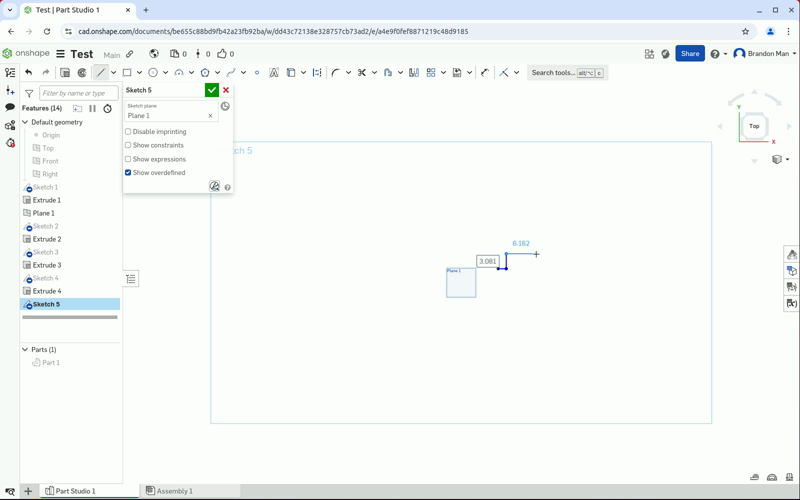
mouse_move(498, 253)
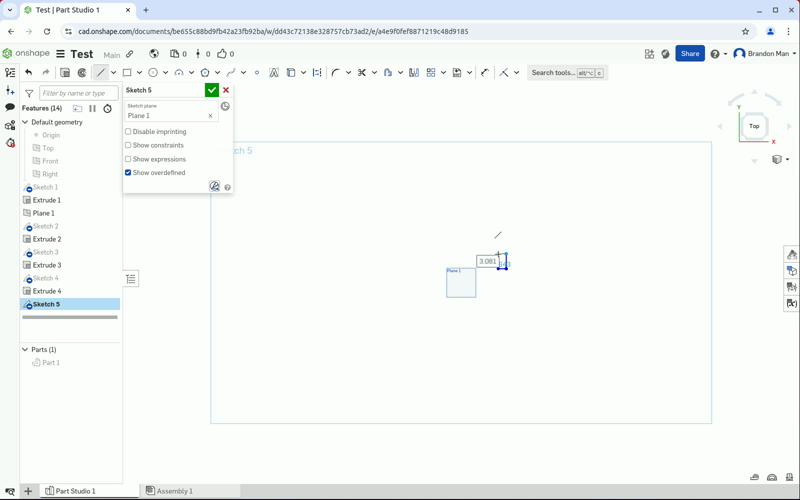
click(498, 253)
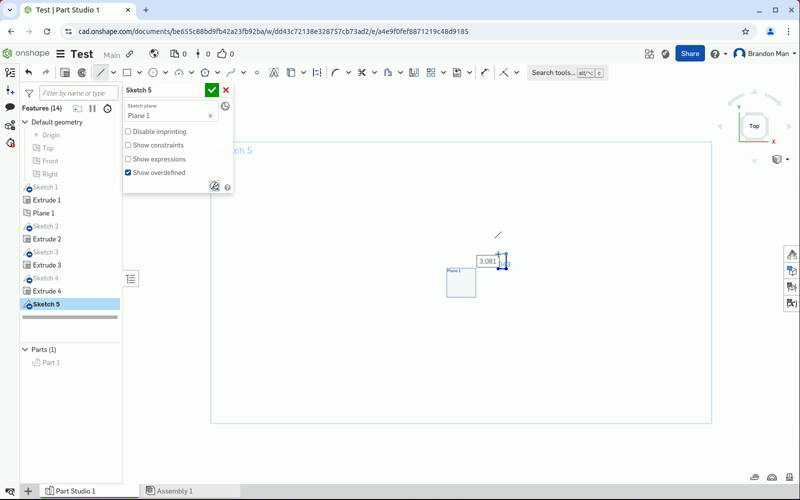
key_up(shift)
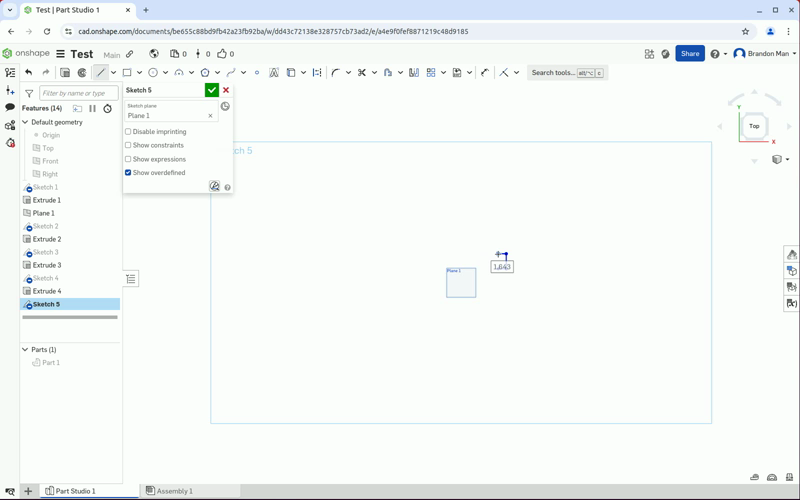
mouse_move(528, 253)
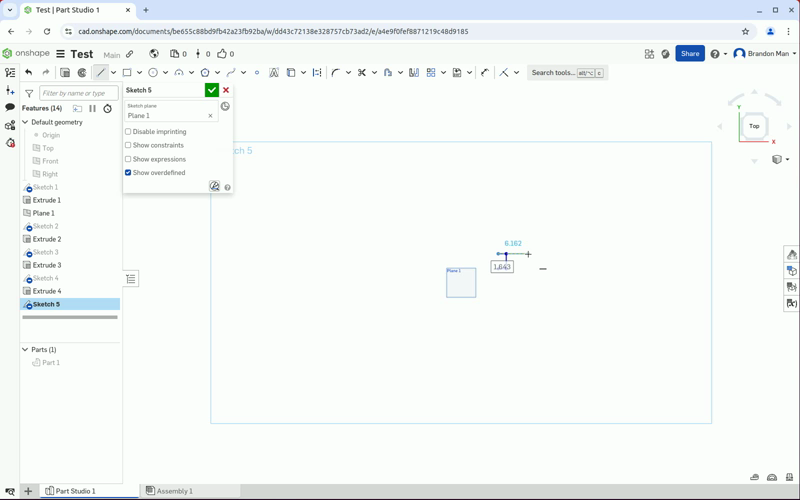
key_down(shift)
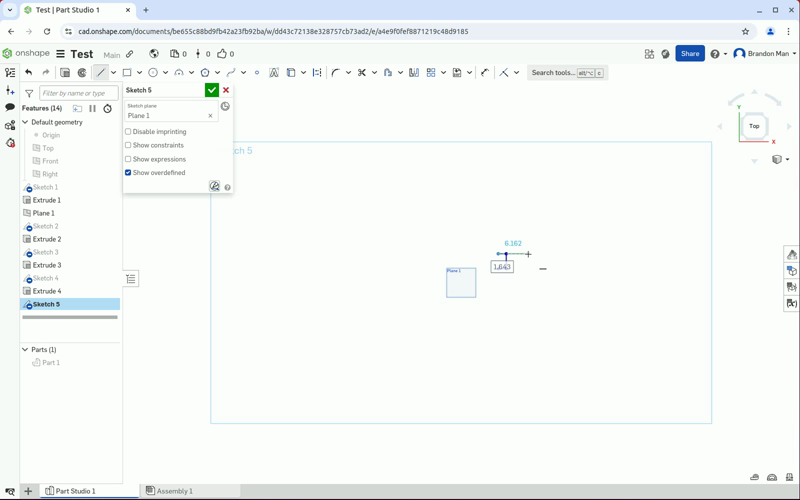
mouse_move(498, 268)
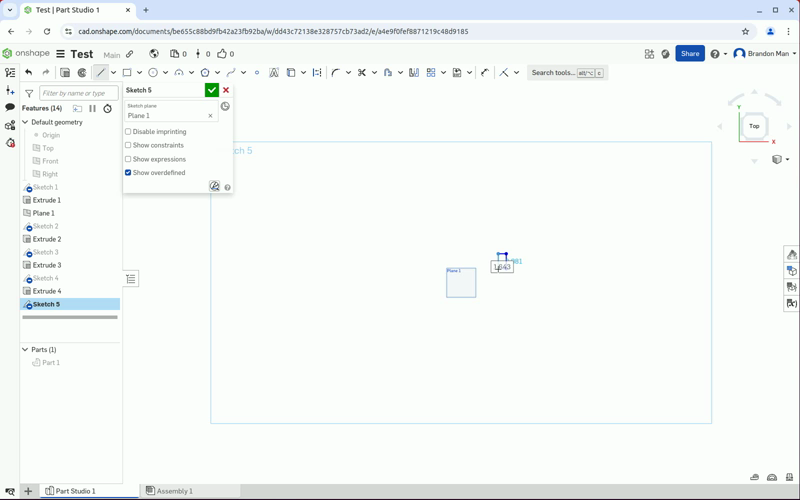
key_up(shift)
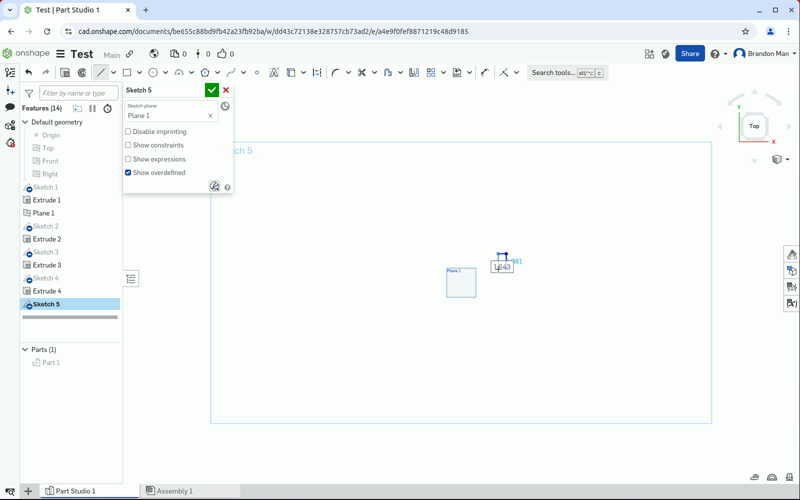
click(498, 268)
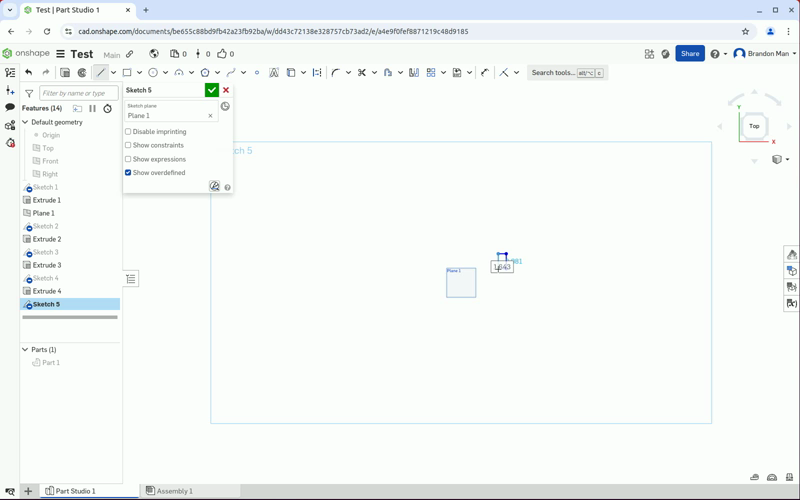
key(esc)
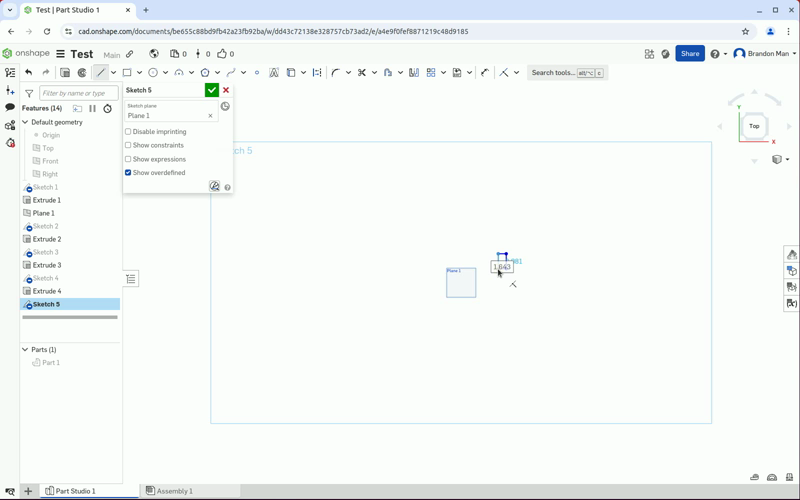
mouse_move(505, 264)
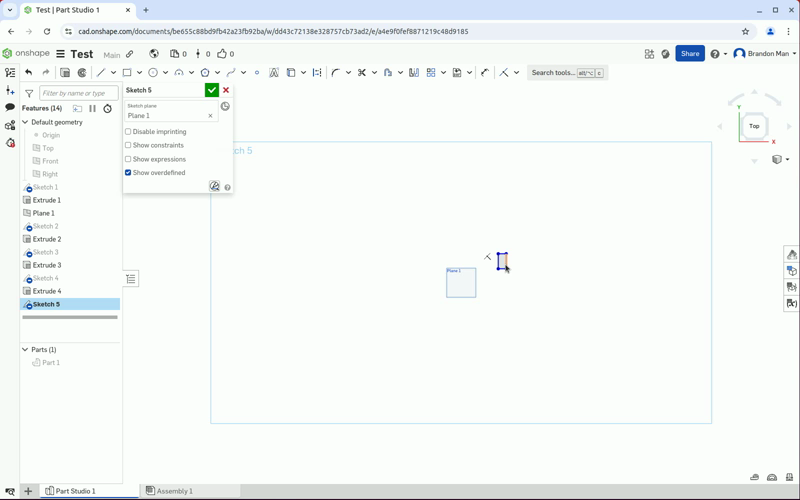
scroll(6)
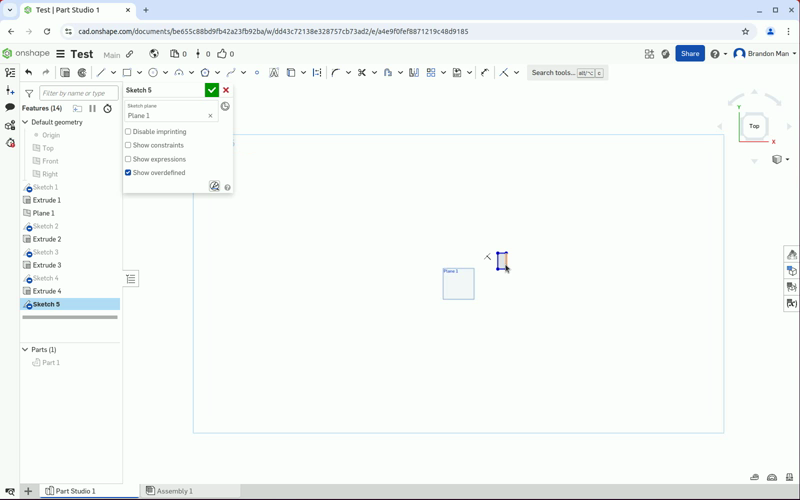
scroll(6)
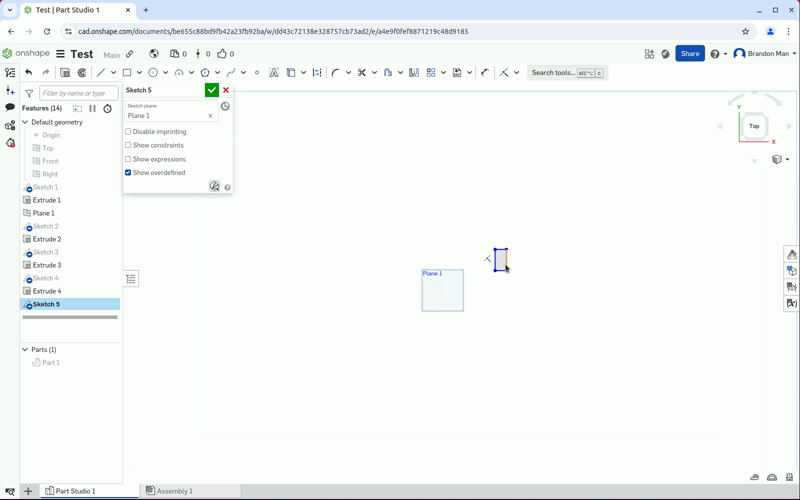
scroll(6)
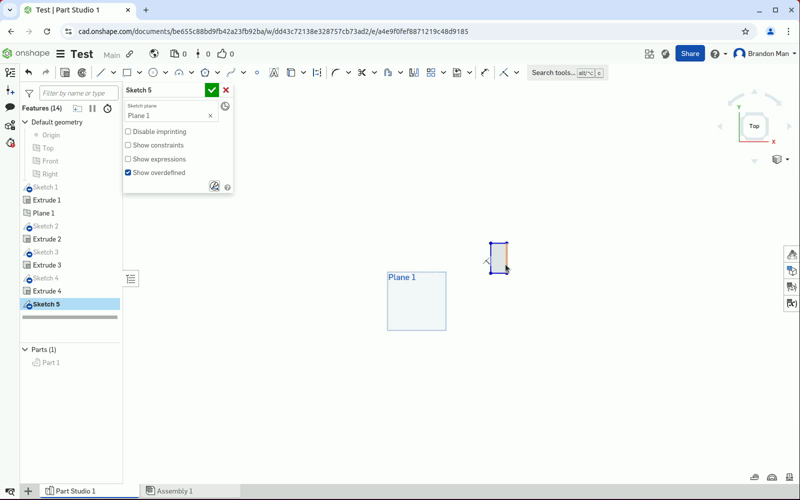
scroll(6)
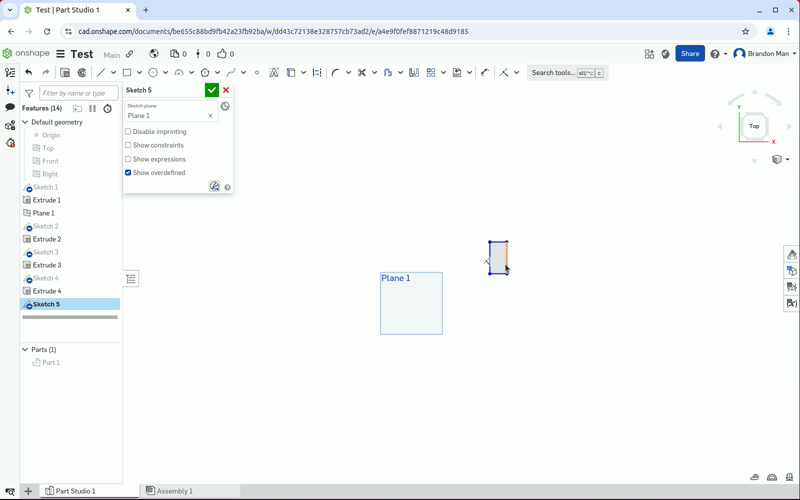
scroll(6)
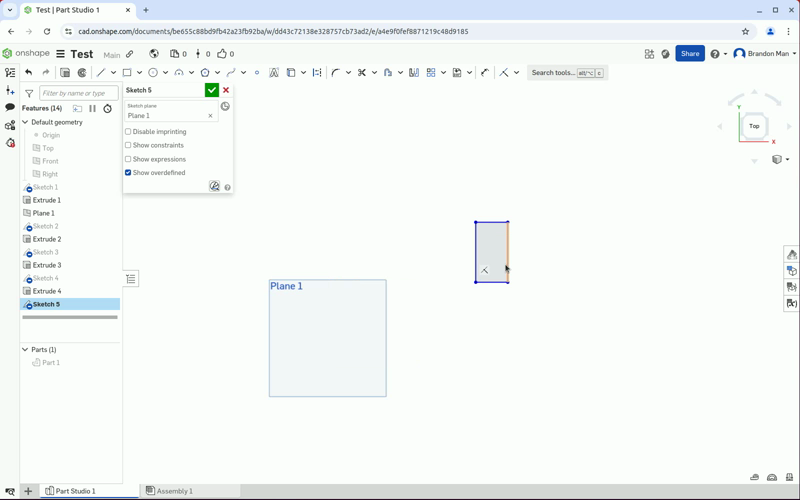
scroll(6)
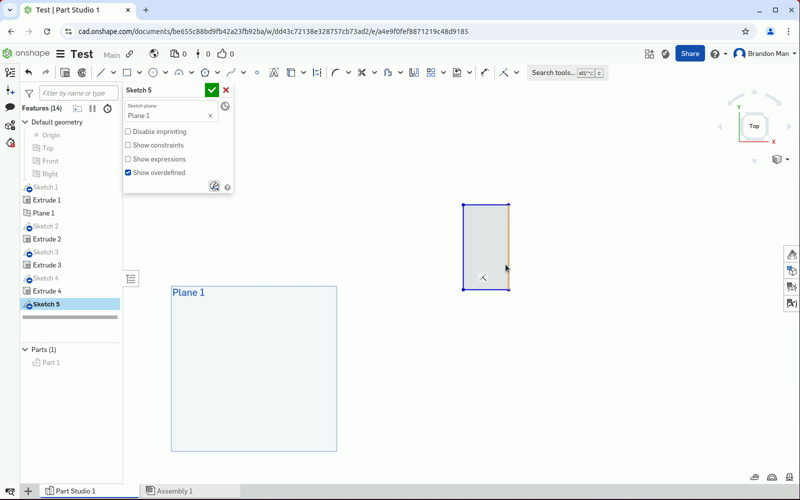
scroll(6)
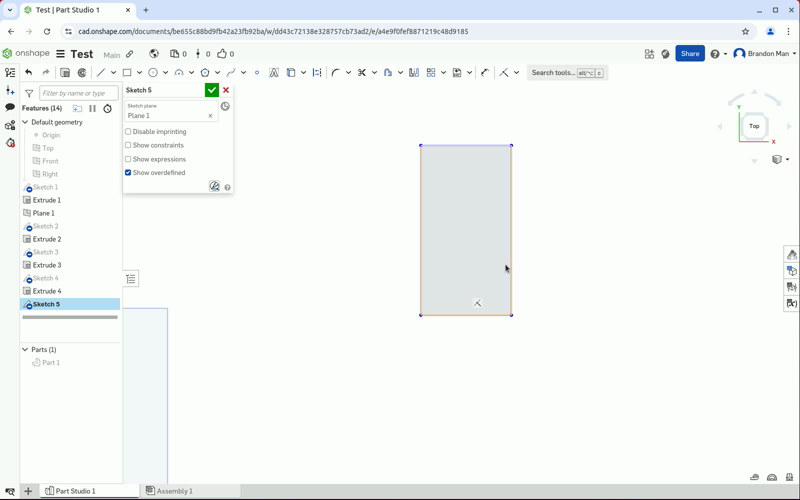
click(505, 264)
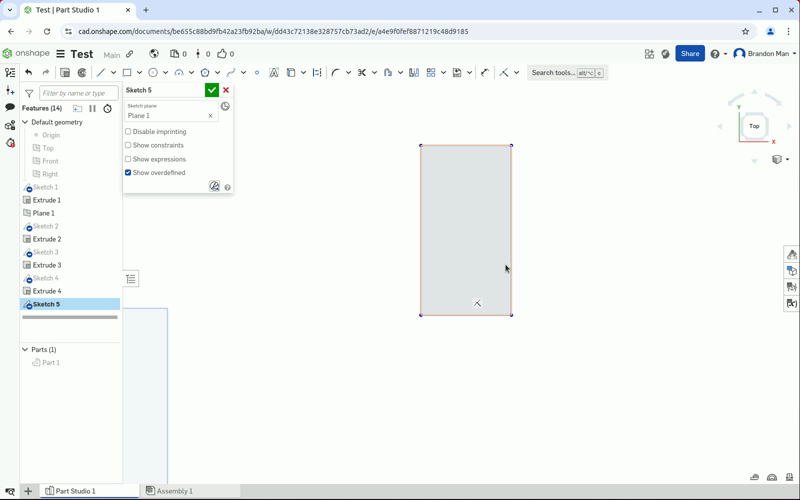
scroll(-6)
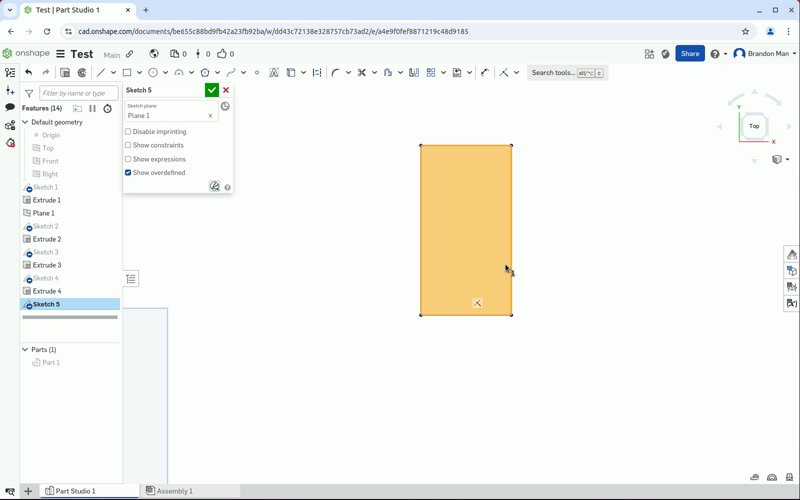
scroll(-6)
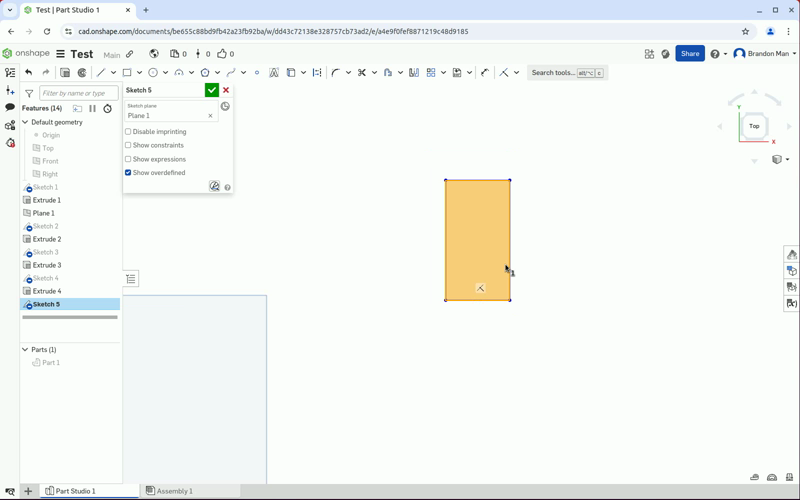
scroll(-6)
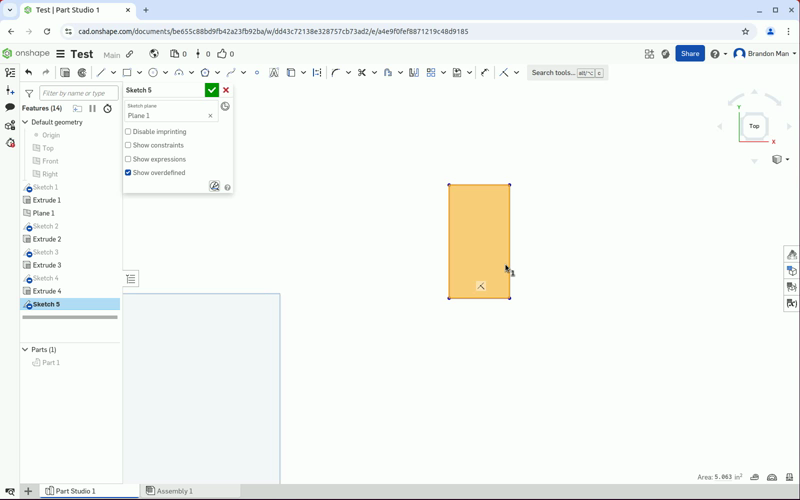
scroll(-6)
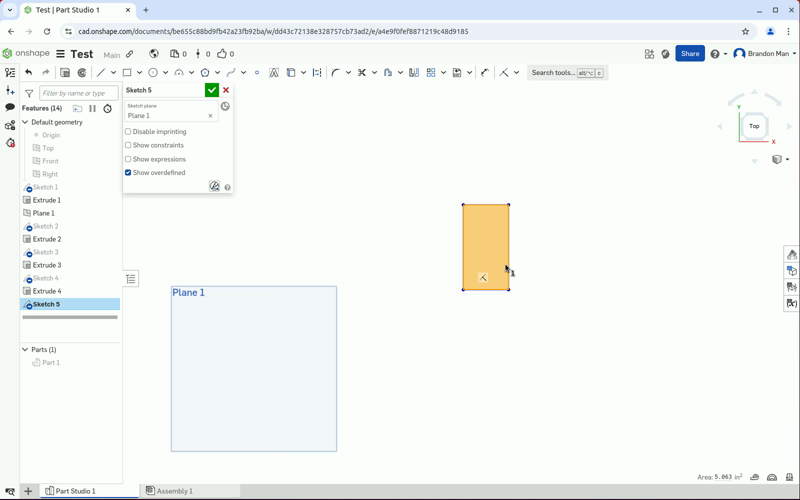
scroll(-6)
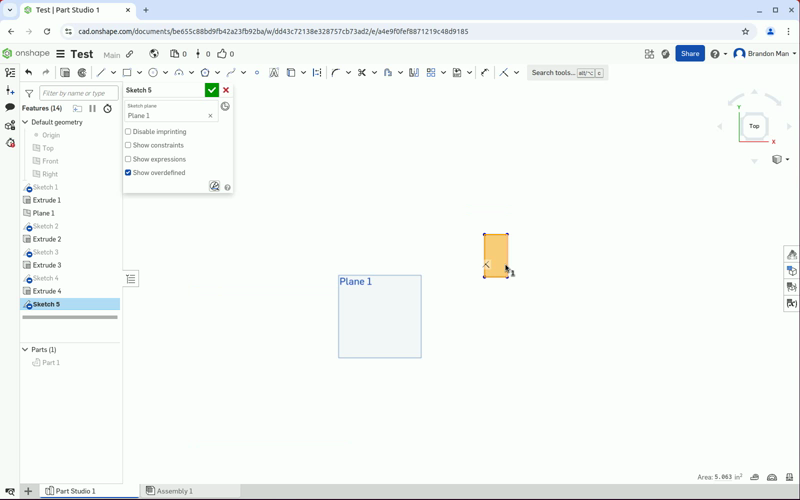
scroll(-6)
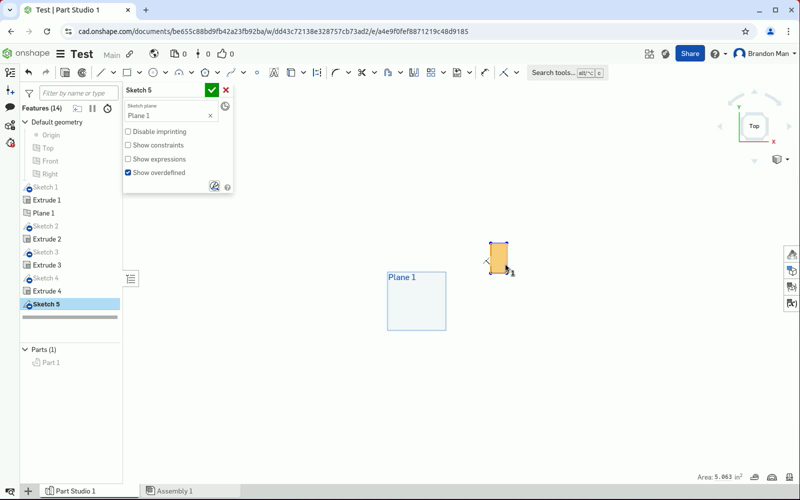
scroll(-6)
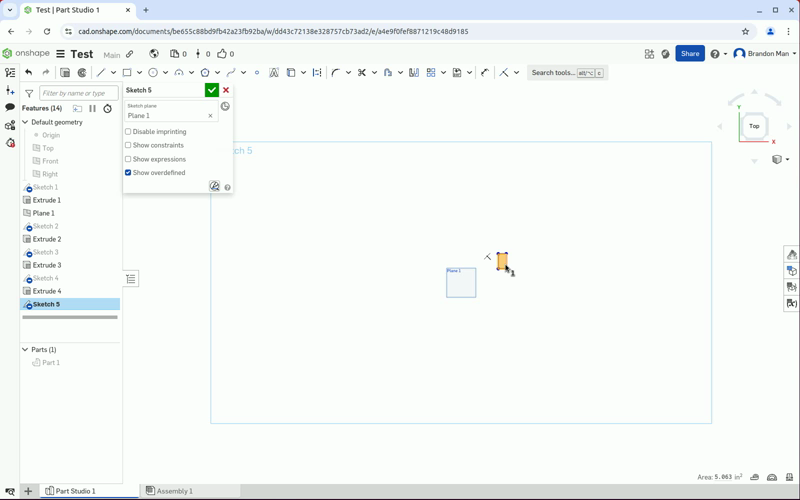
mouse_move(73, 352)
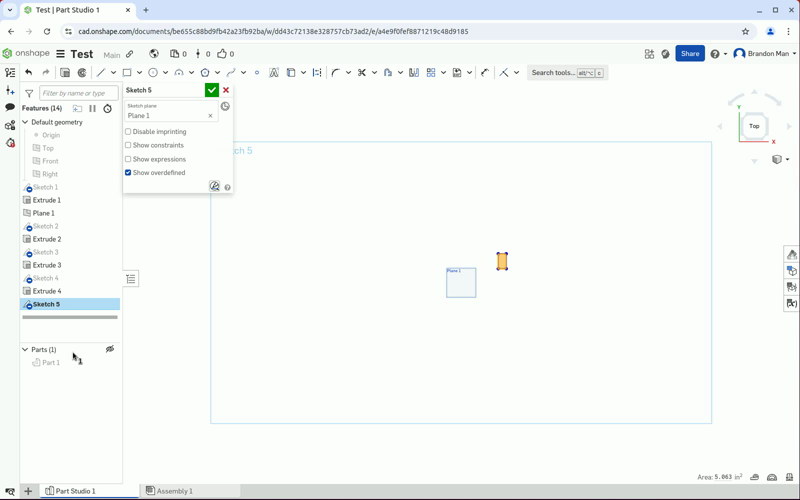
key(shift+y)
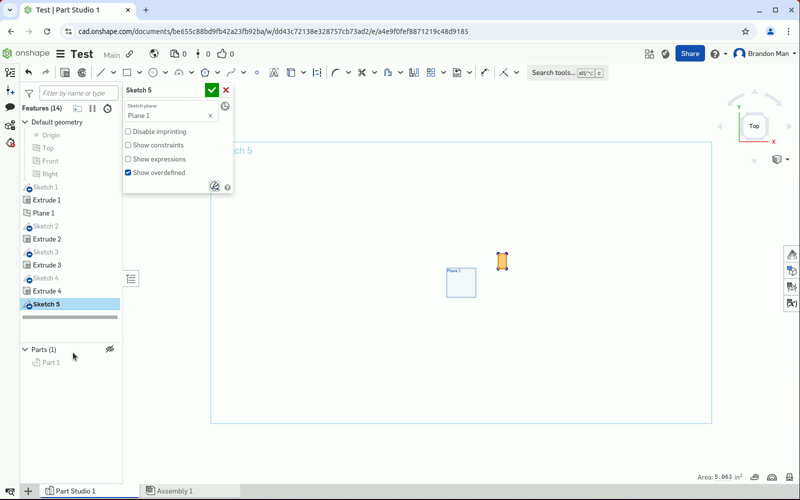
key(shift+e)
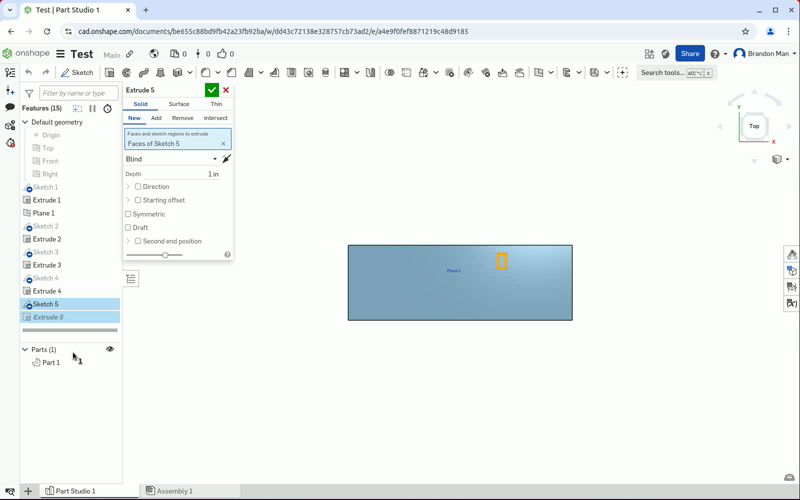
mouse_move(143, 106)
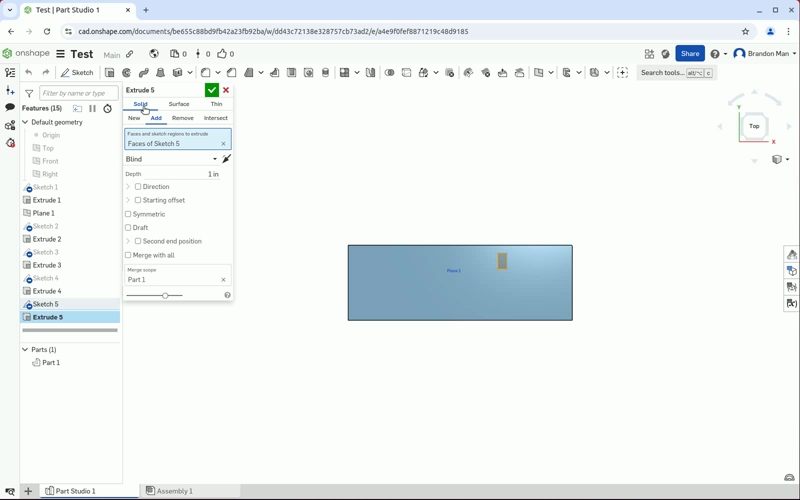
click(143, 106)
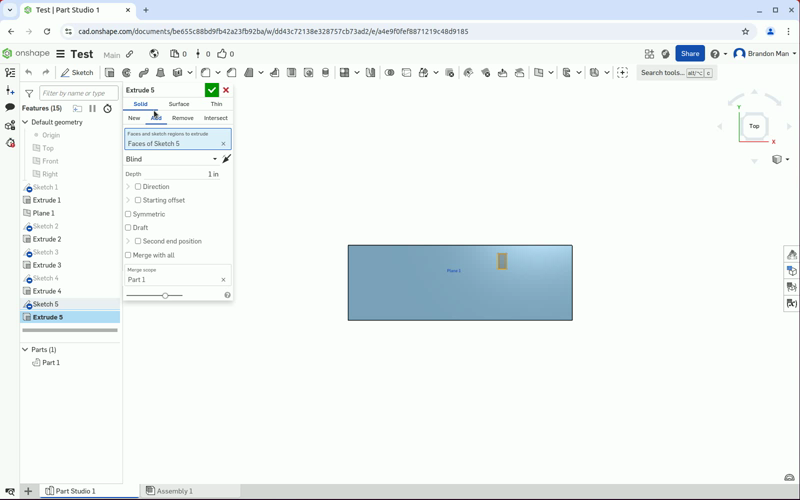
mouse_move(186, 120)
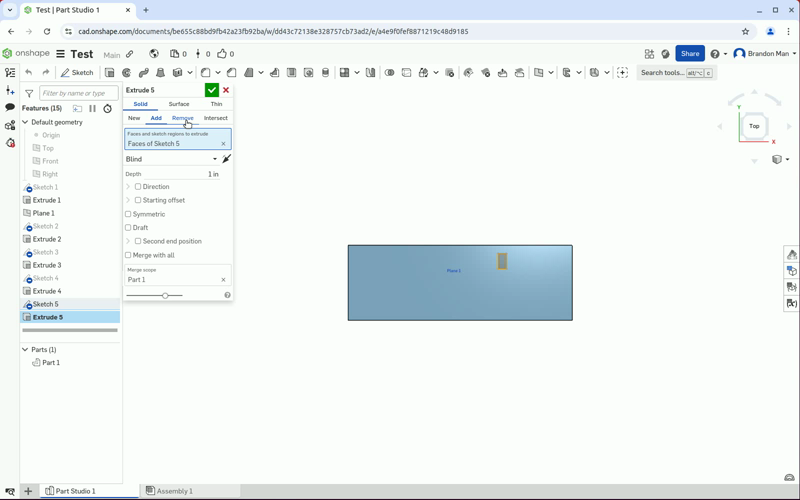
click(186, 120)
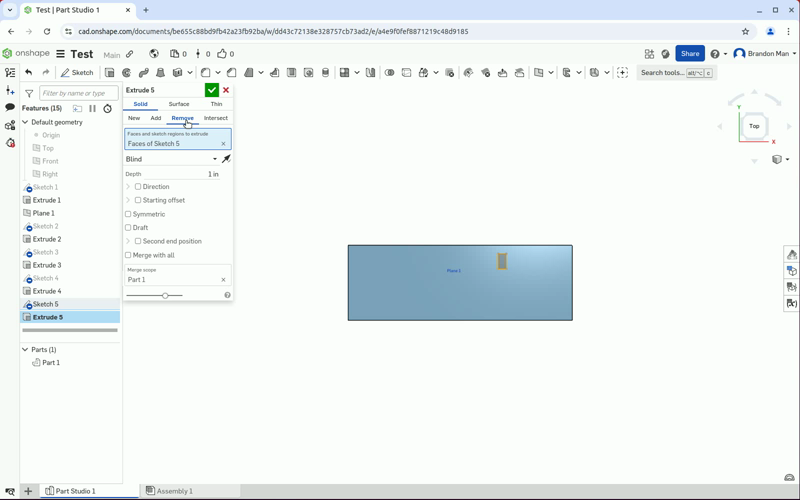
key(tab, 4)
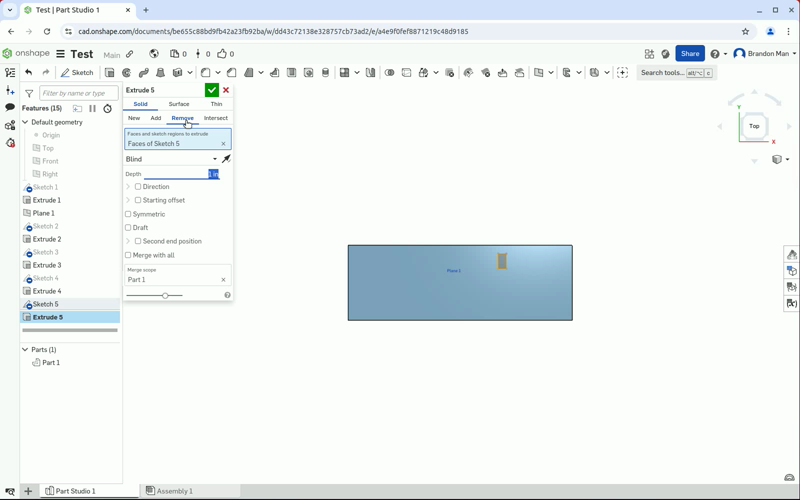
text(15.646)
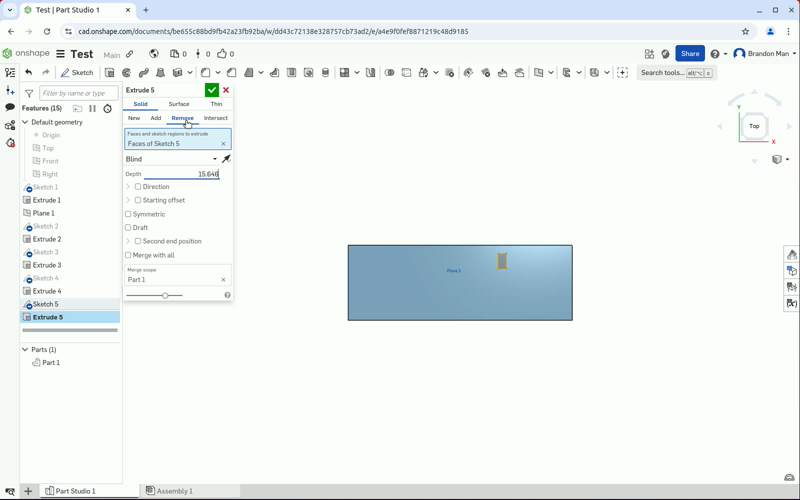
key(tab, 6)
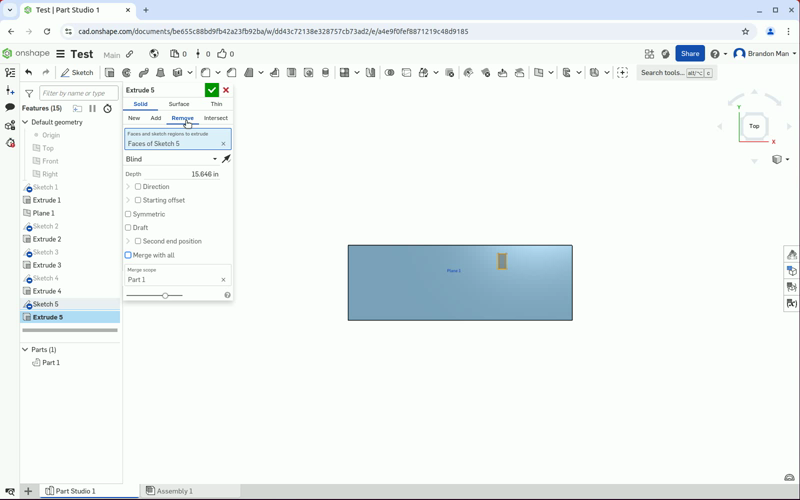
key(space)
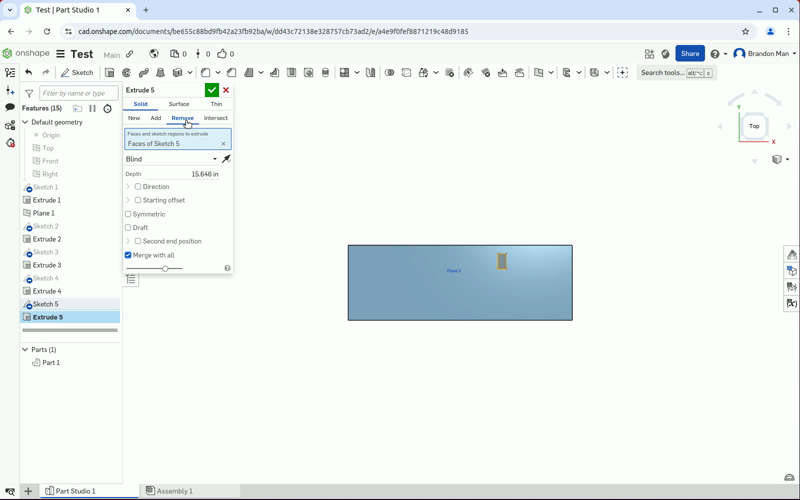
key(enter)
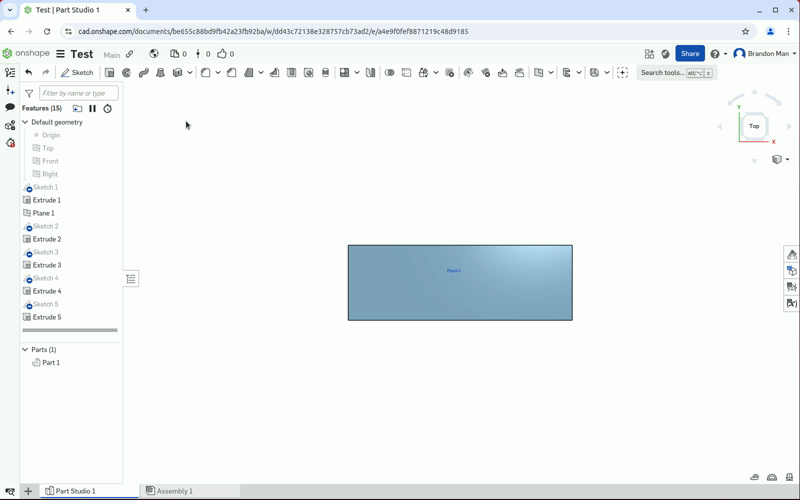
key(shift+h)
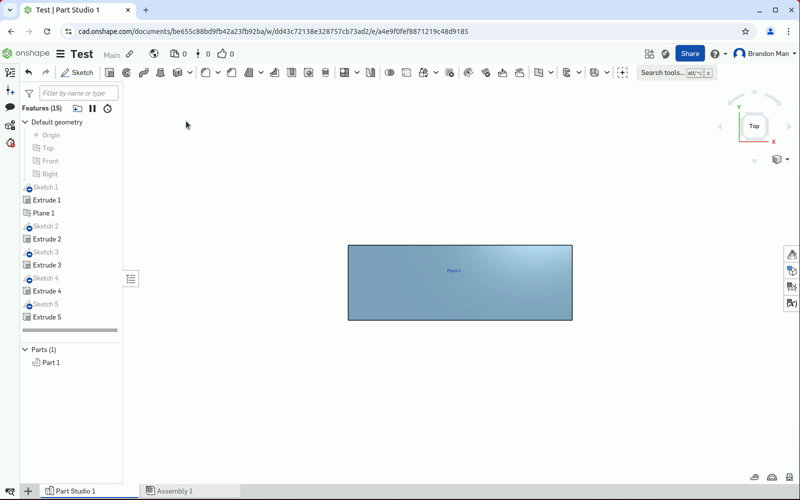
key(shift+h)
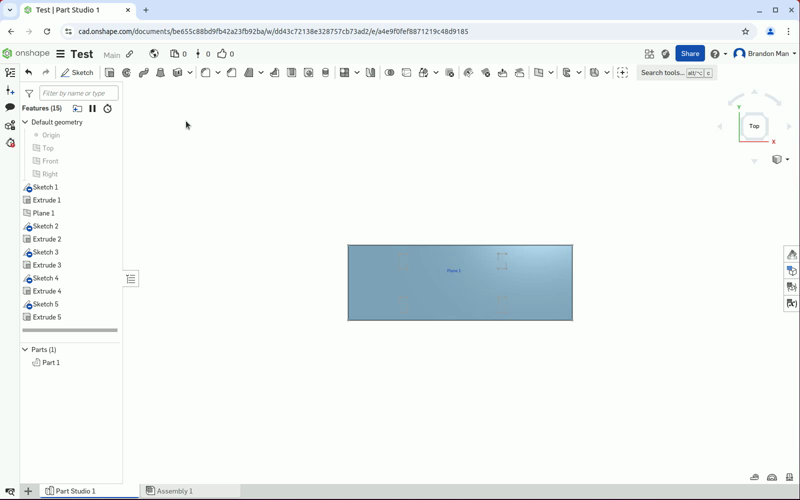
key(shift+7)
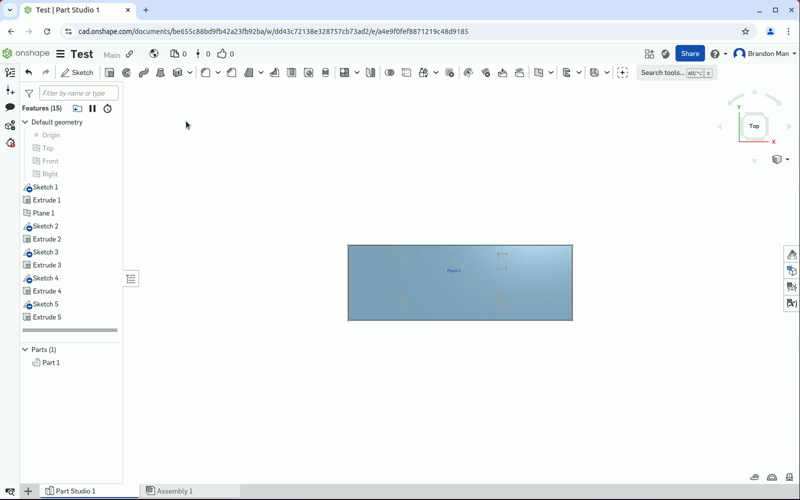
key(up, 3)
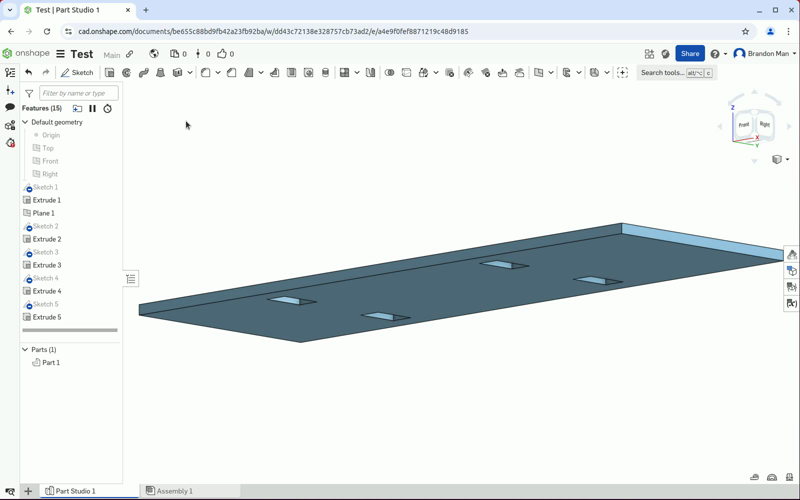
key(left, 3)
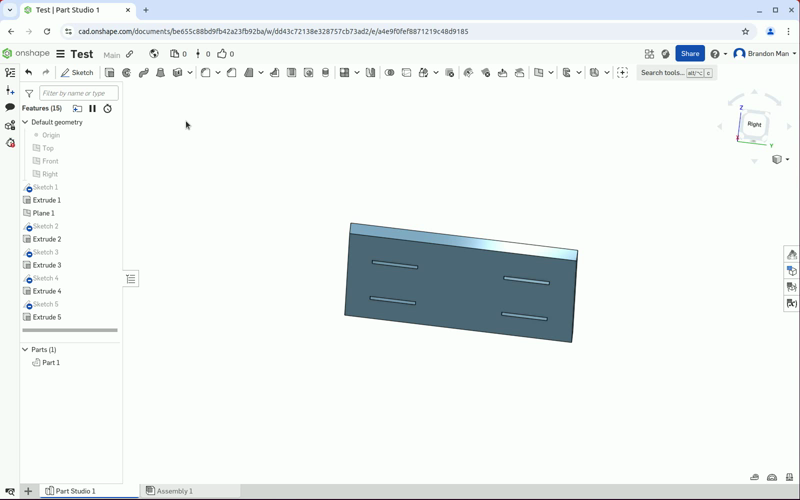
key(right, 3)
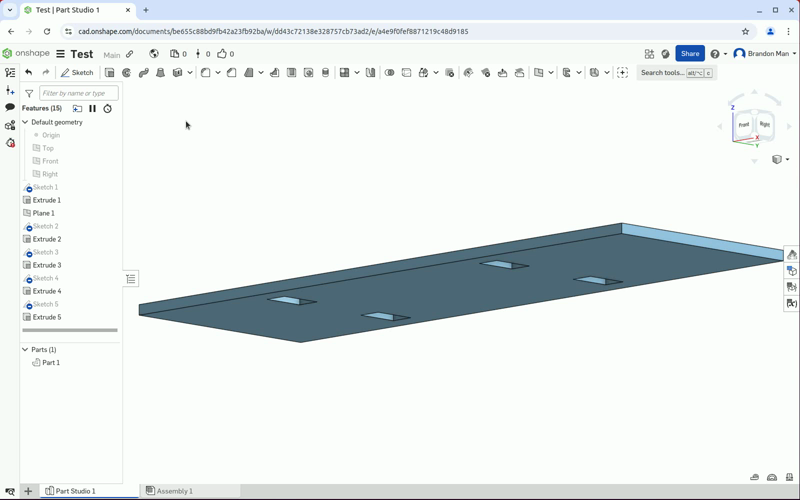
key(down, 3)
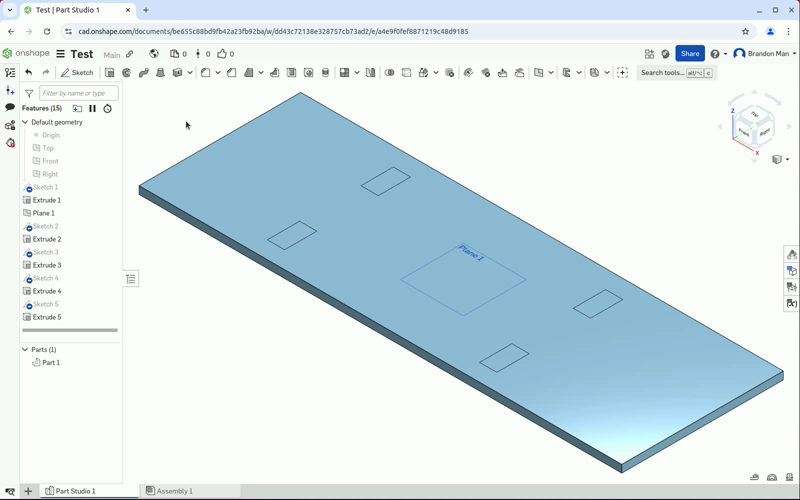
mouse_move(73, 189)
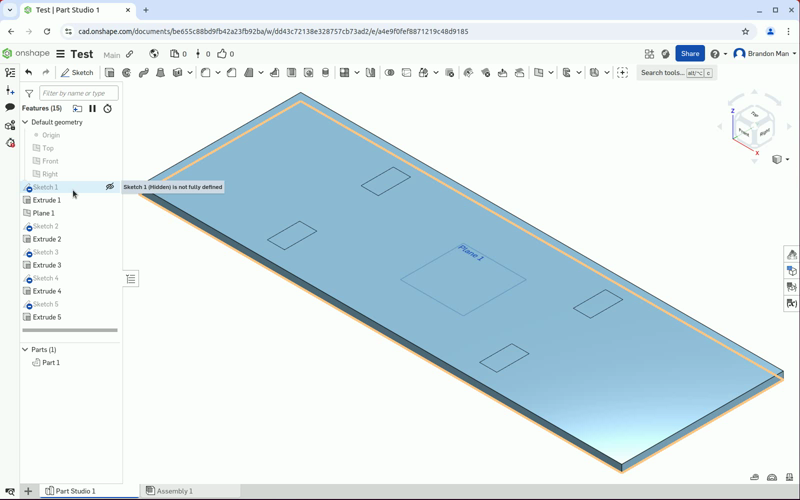
click(73, 189)